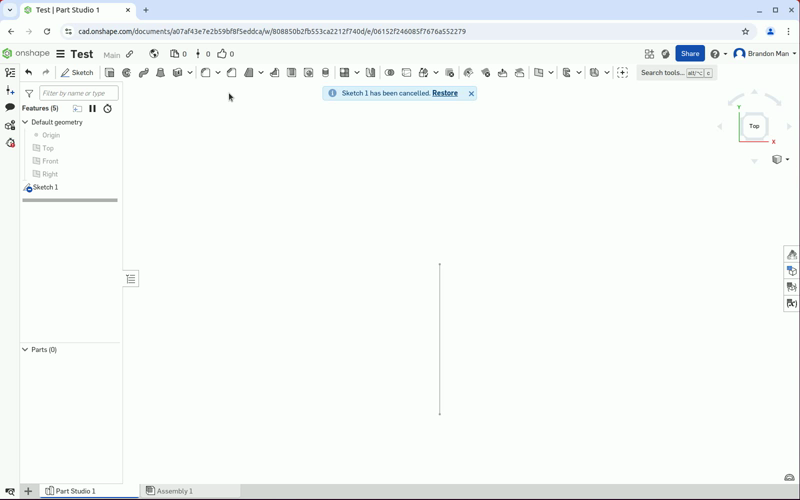
key(shift+h)
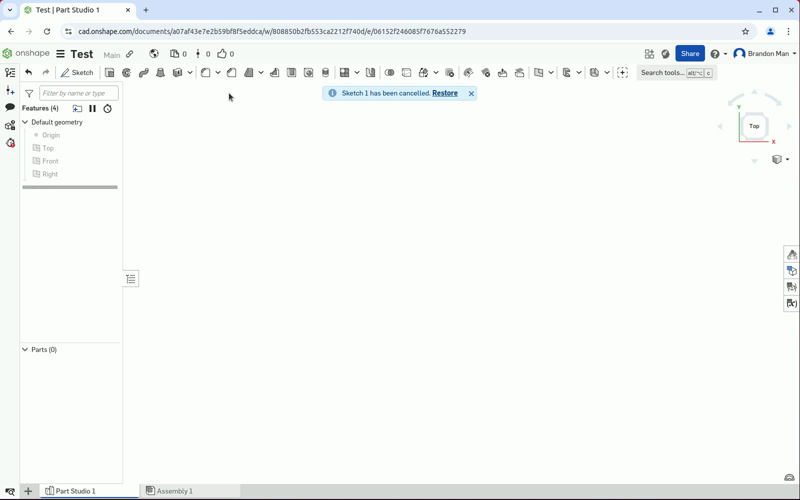
key(shift+s)
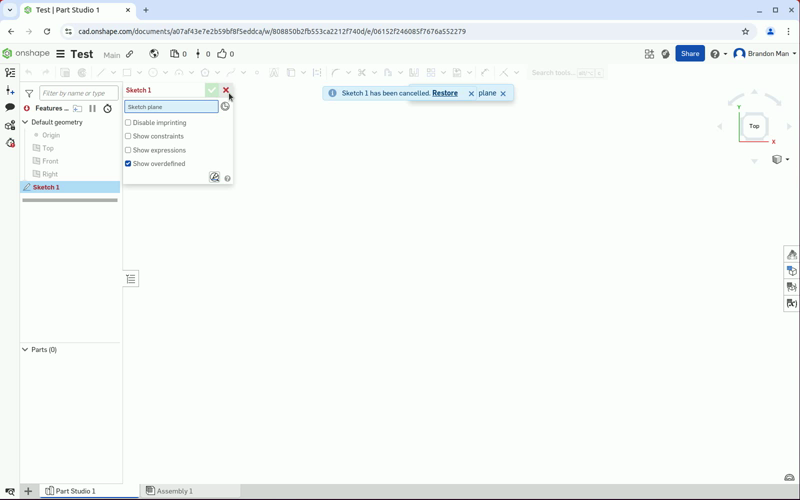
mouse_move(73, 150)
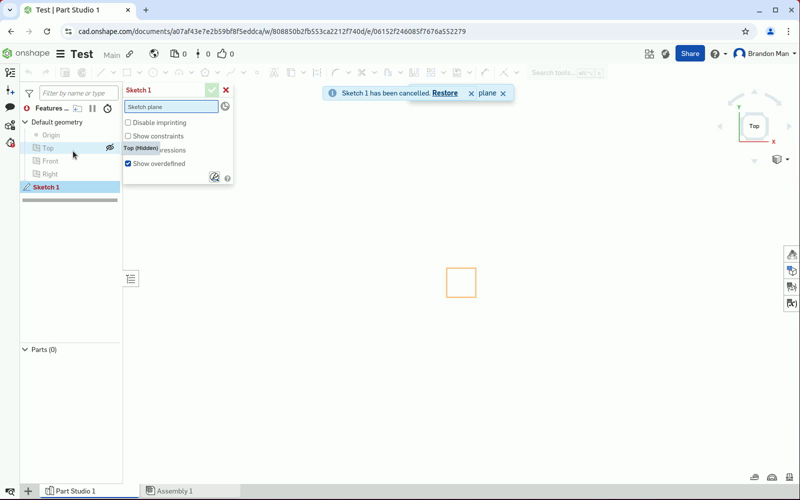
click(73, 150)
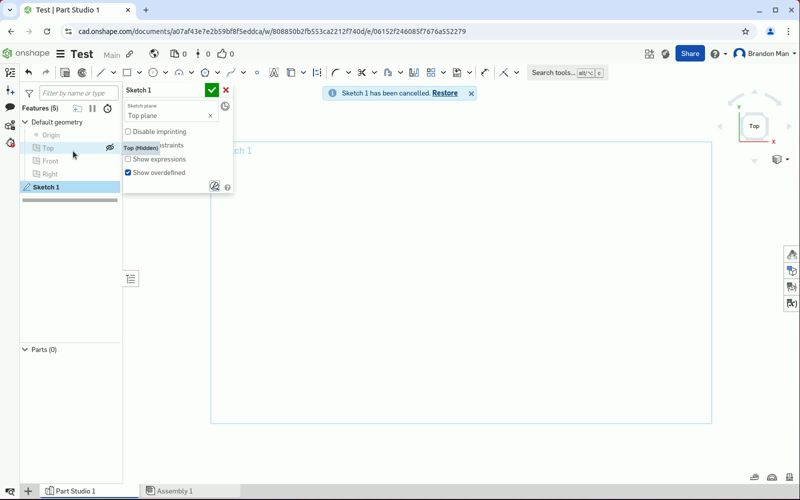
mouse_move(73, 352)
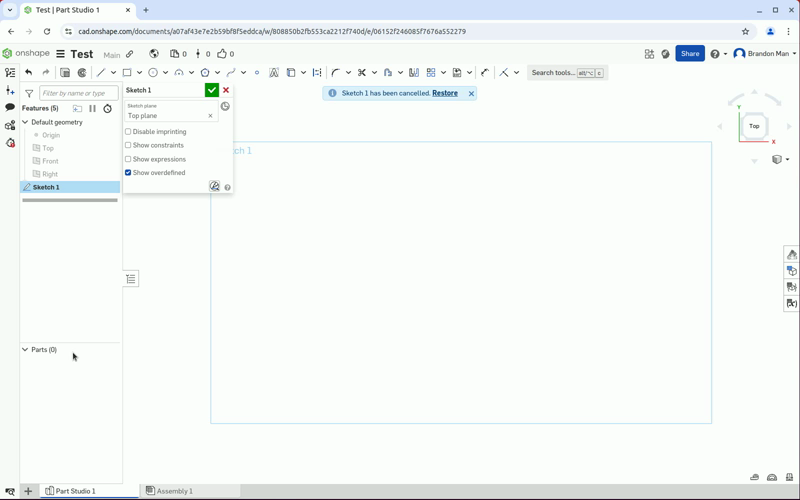
key(y)
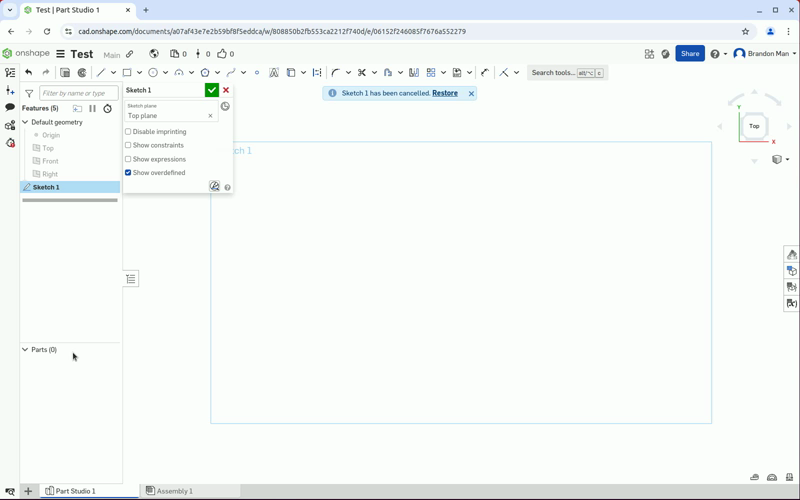
key(l)
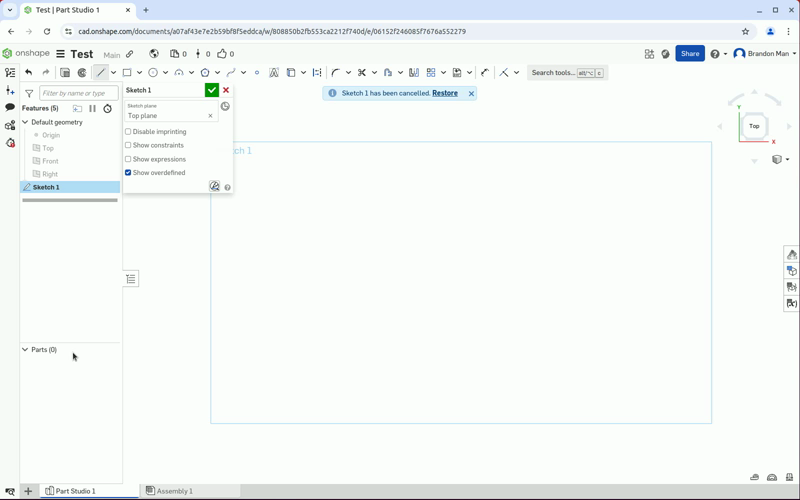
key_down(shift)
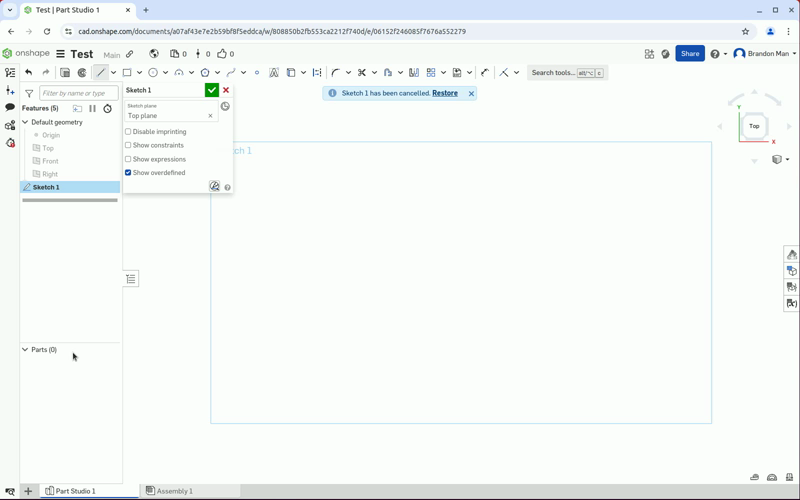
mouse_move(348, 307)
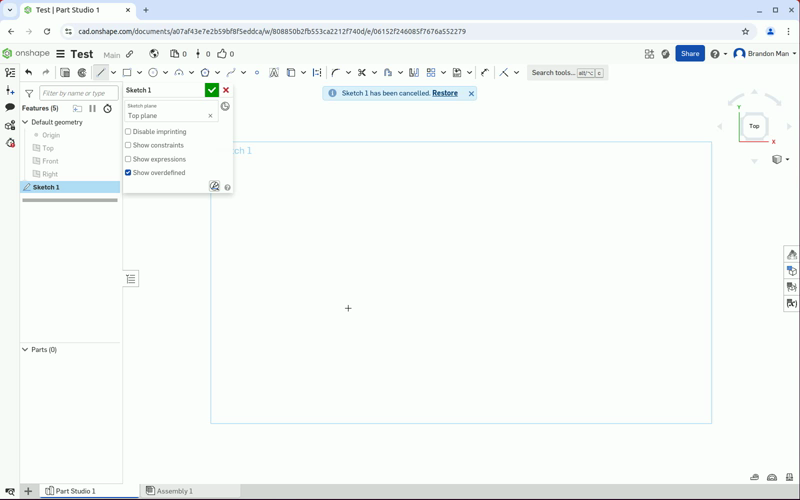
click(348, 307)
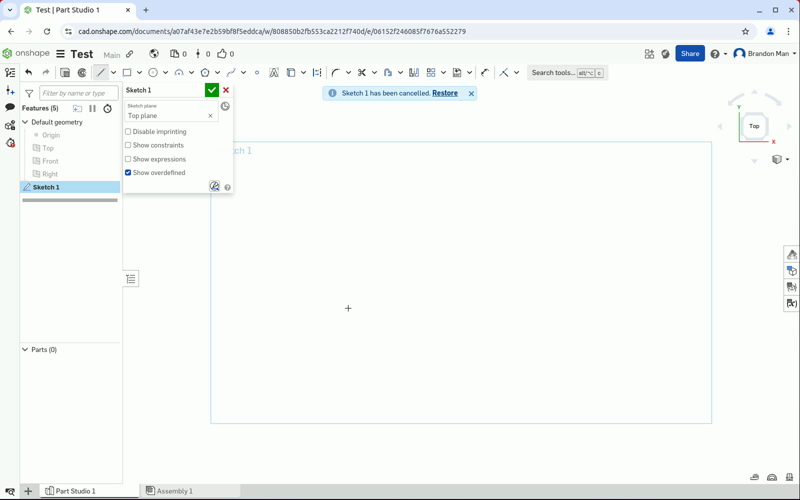
key_up(shift)
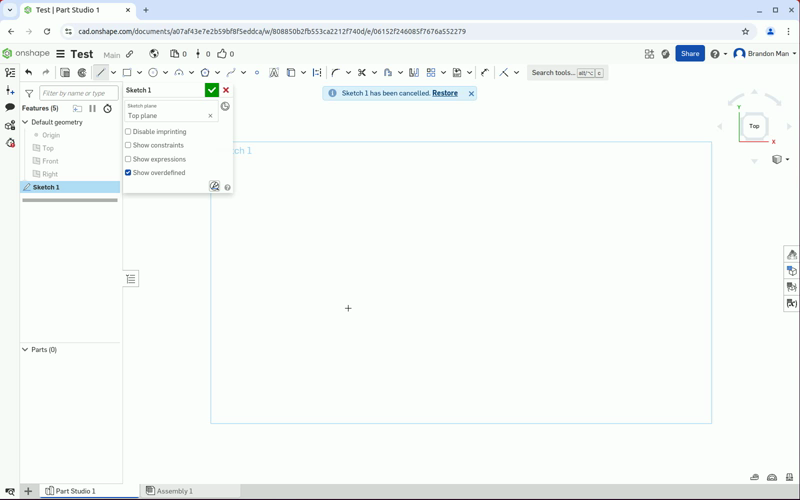
key_down(shift)
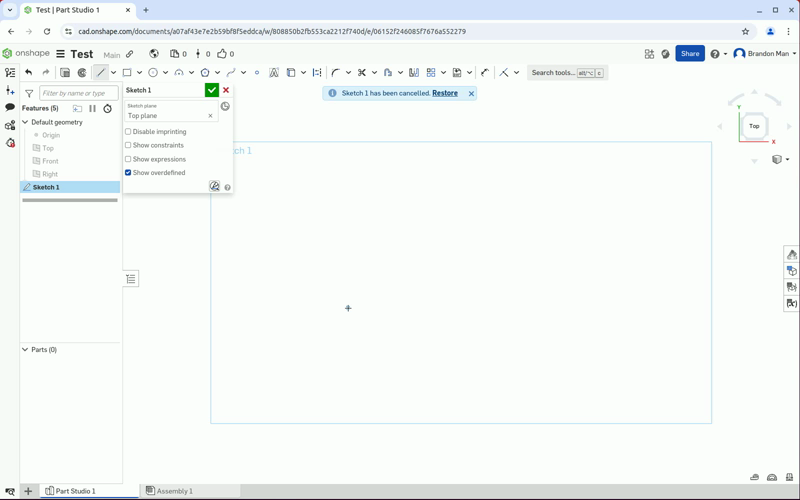
mouse_move(409, 307)
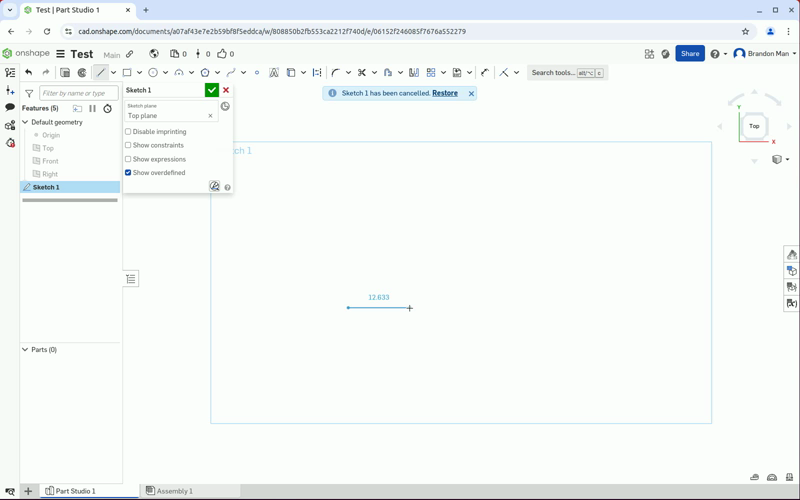
click(409, 307)
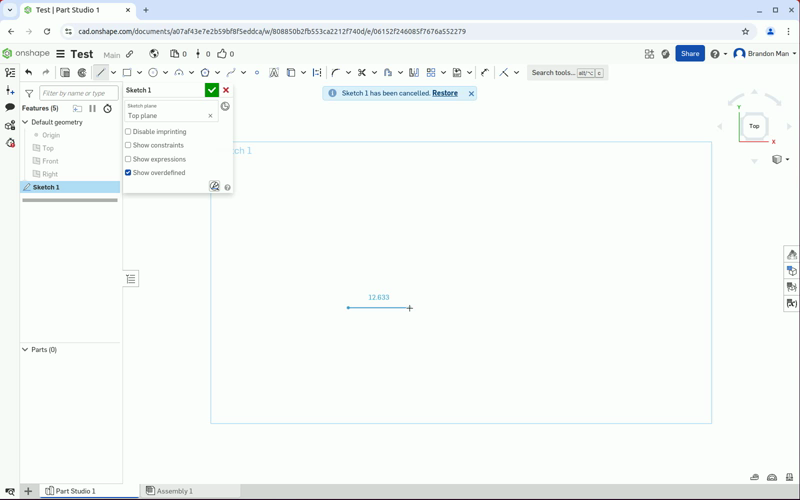
key_up(shift)
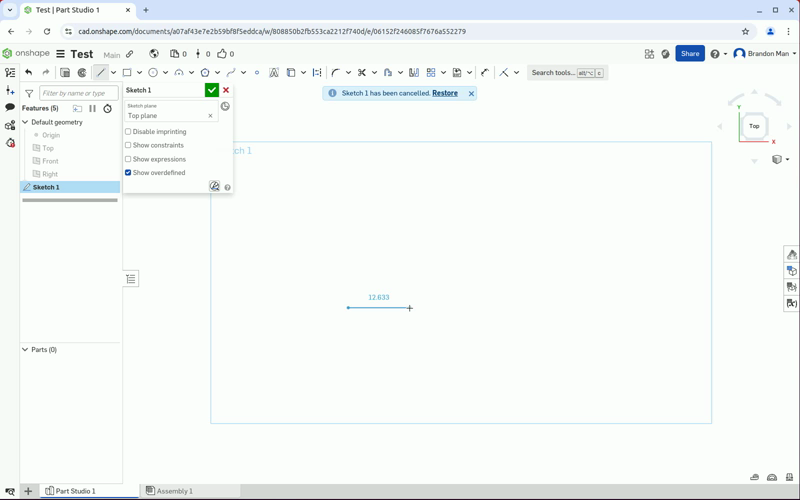
key_down(shift)
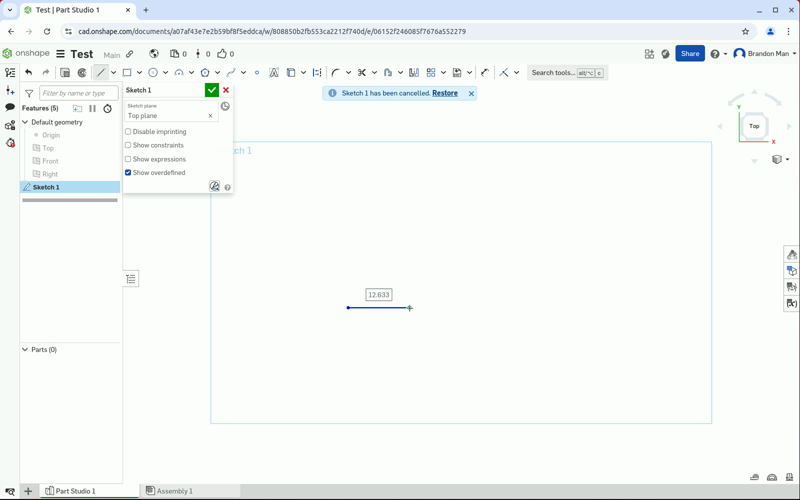
mouse_move(439, 307)
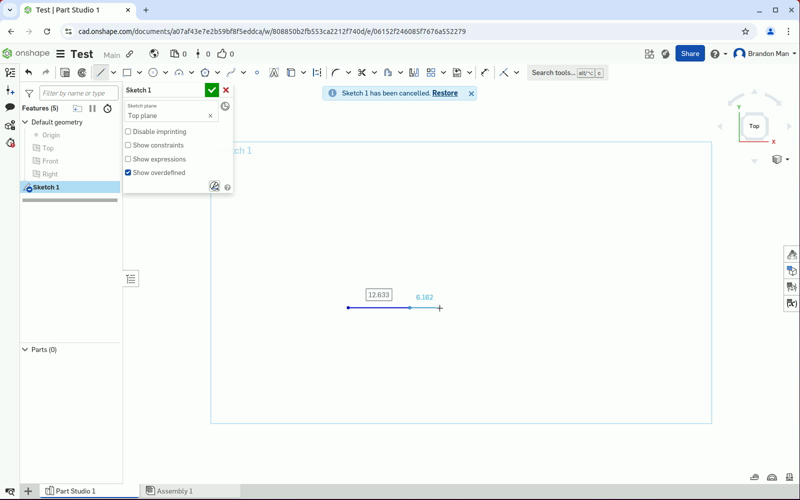
mouse_move(409, 282)
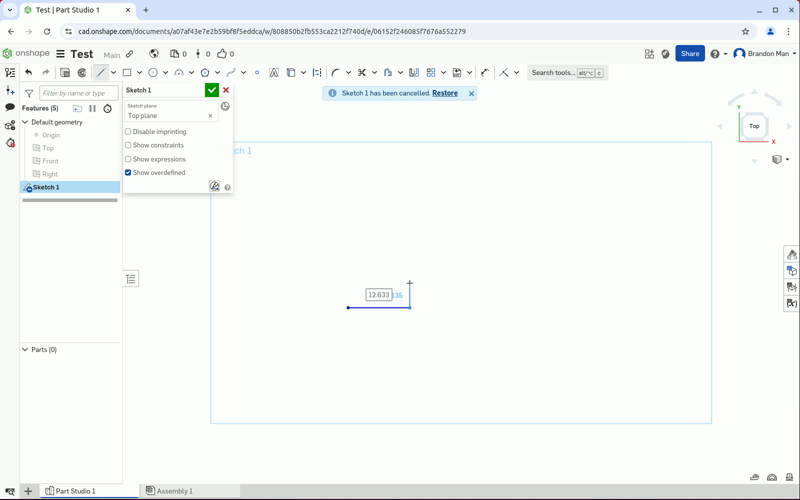
click(409, 282)
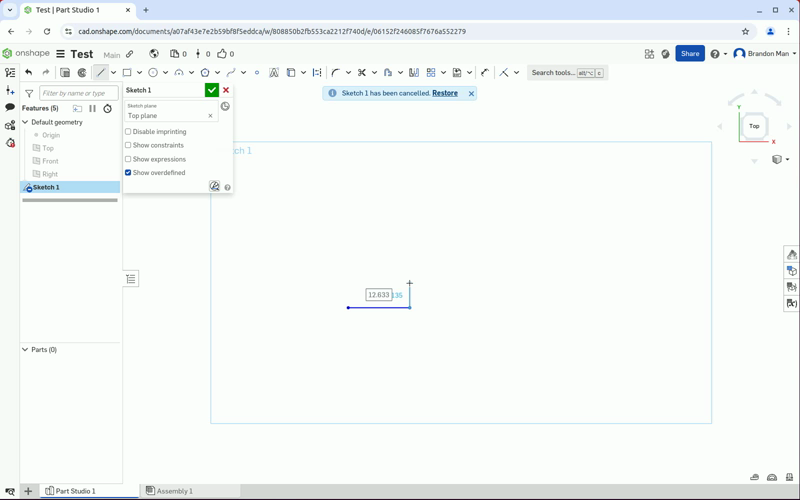
key_up(shift)
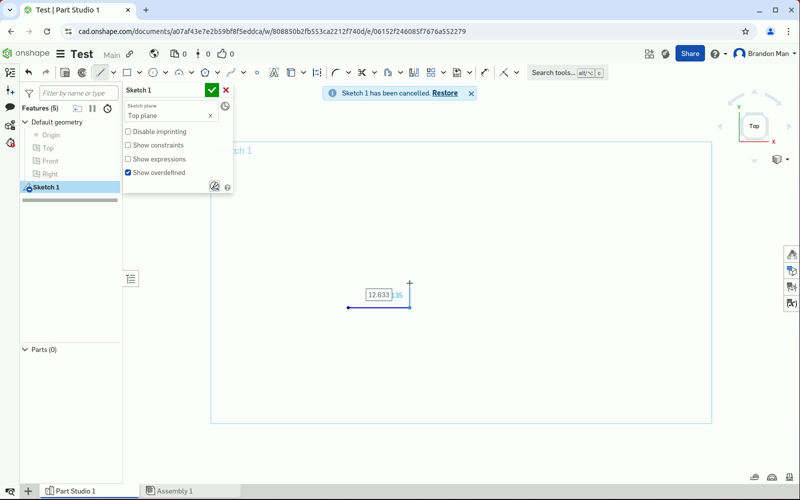
key_down(shift)
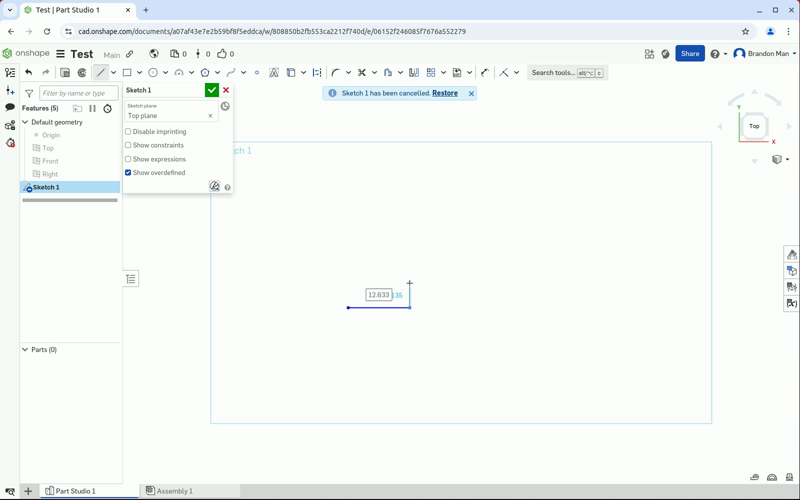
mouse_move(348, 282)
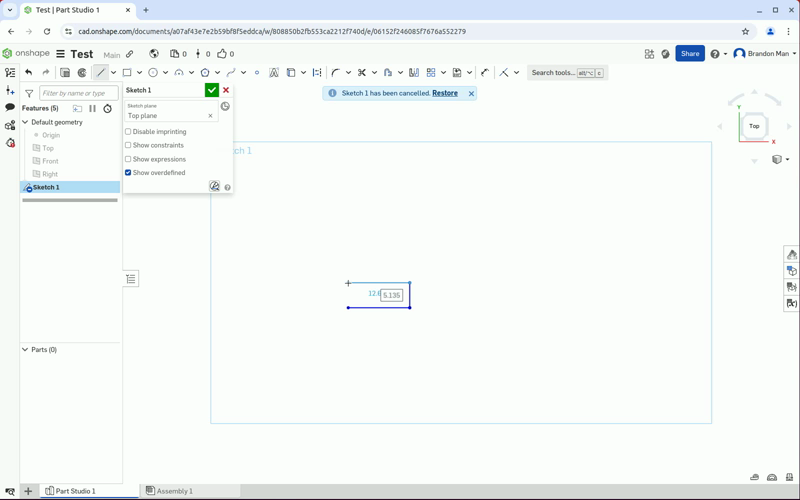
click(348, 282)
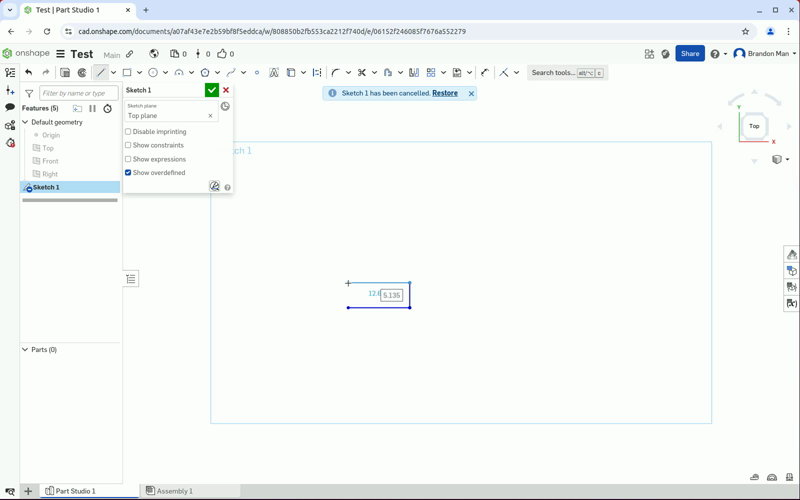
key_up(shift)
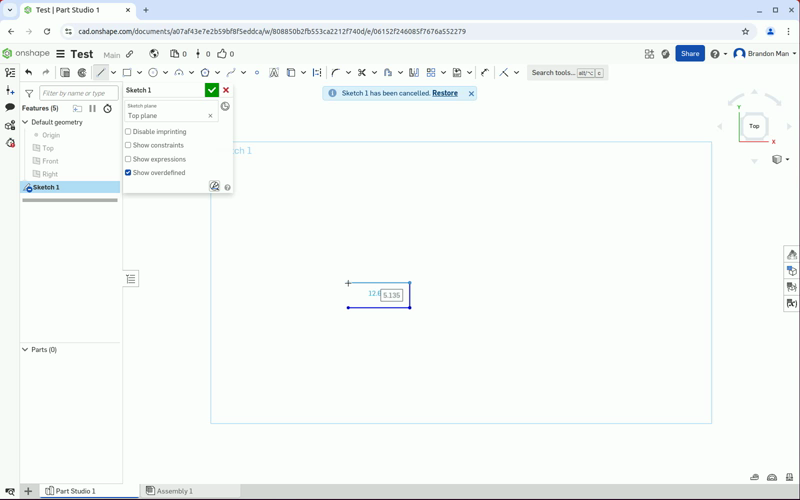
mouse_move(378, 282)
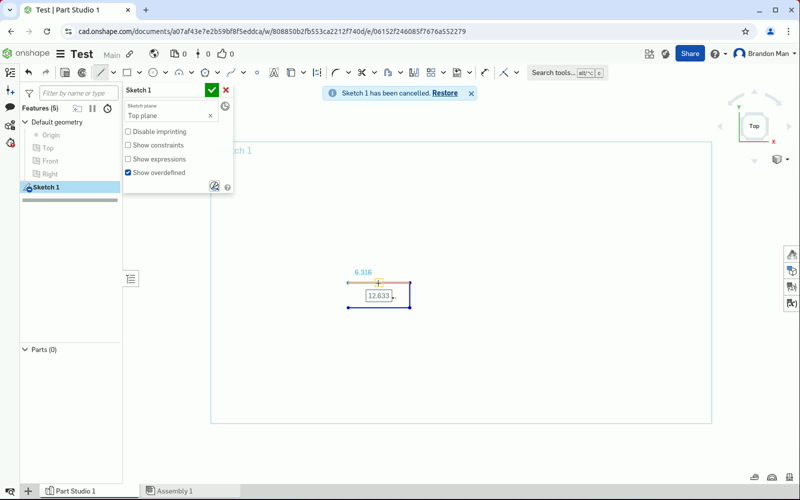
key_down(shift)
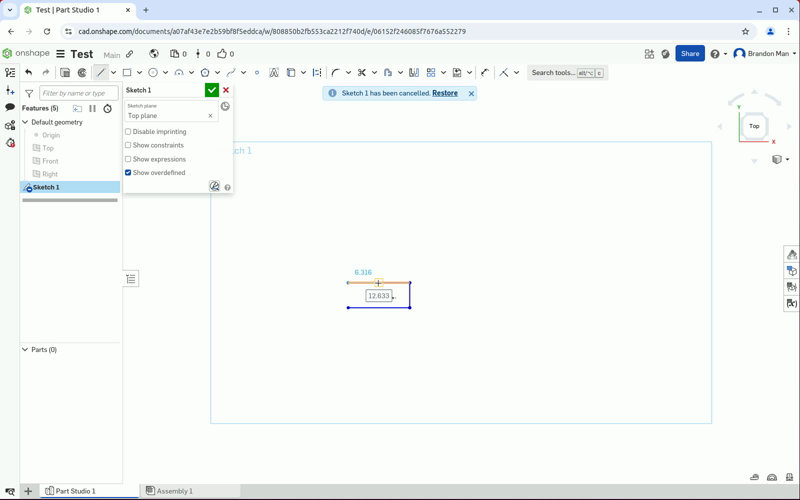
mouse_move(348, 307)
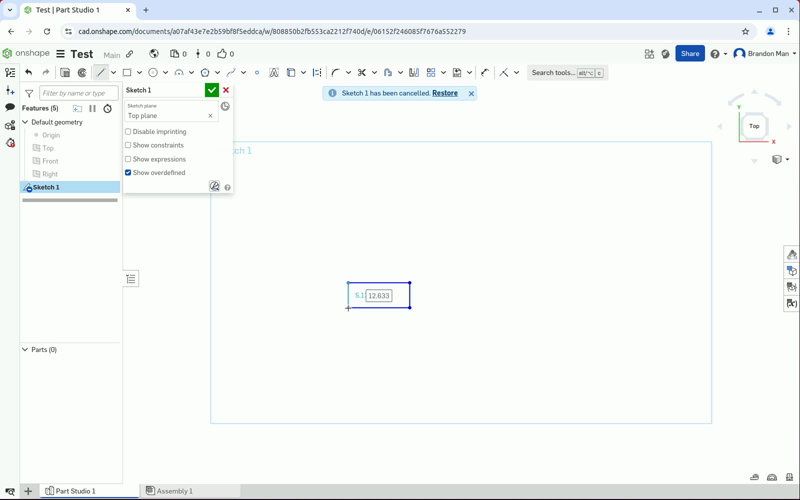
key_up(shift)
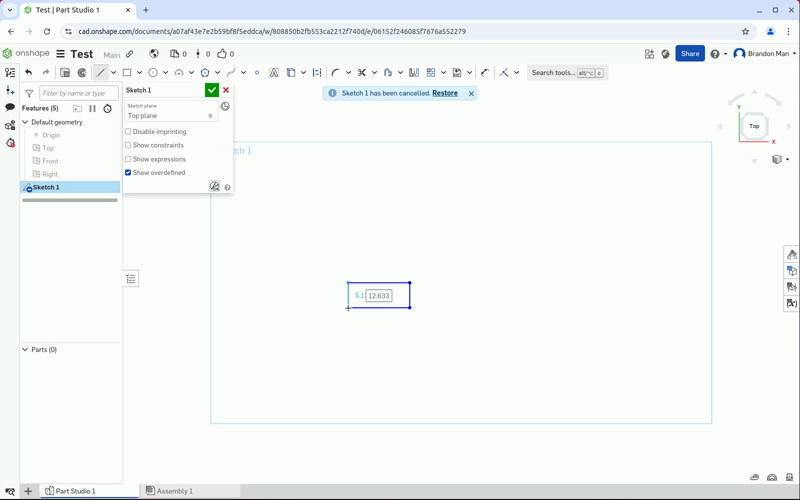
click(348, 307)
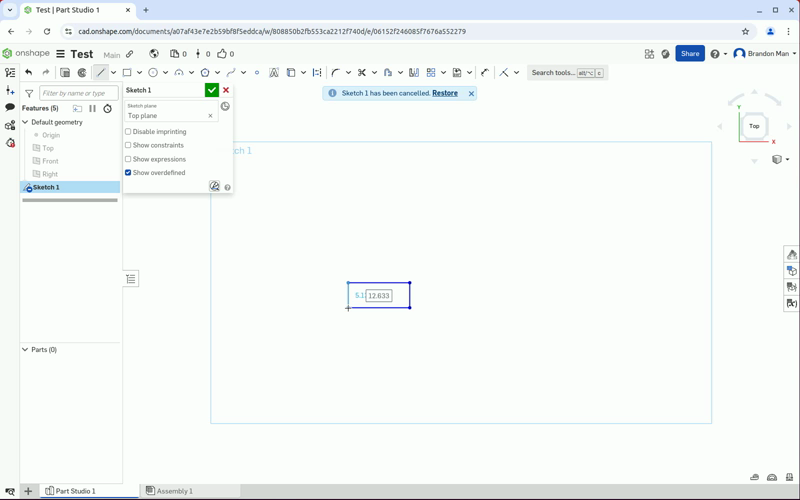
key(esc)
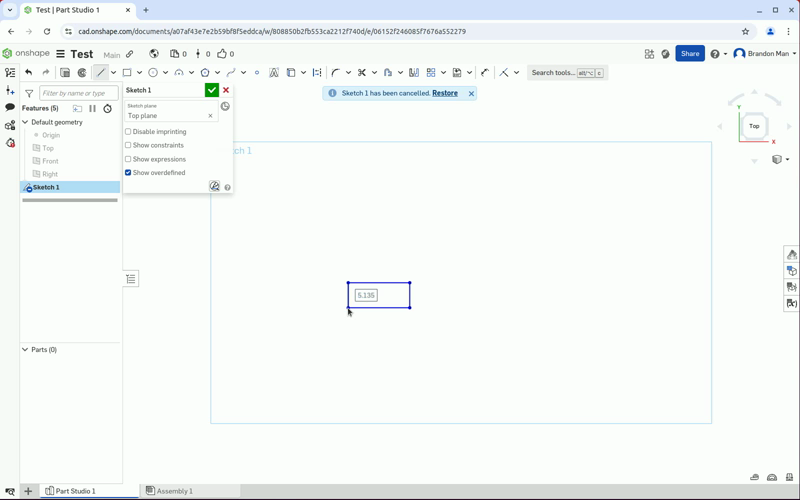
key(c)
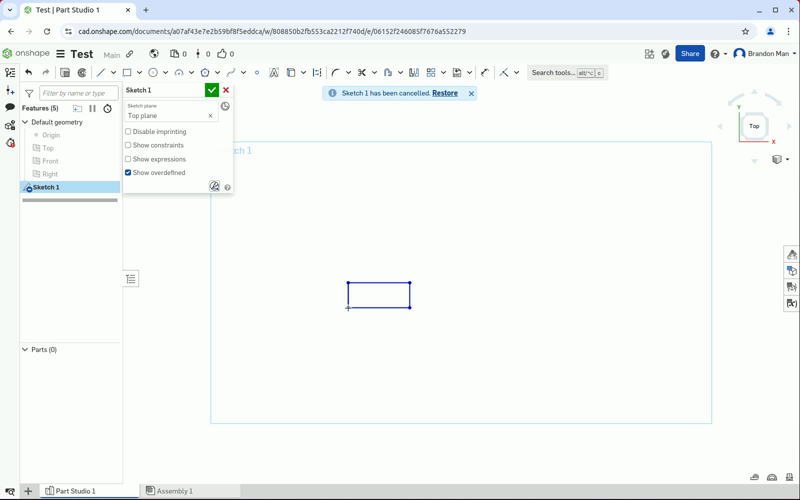
key_down(shift)
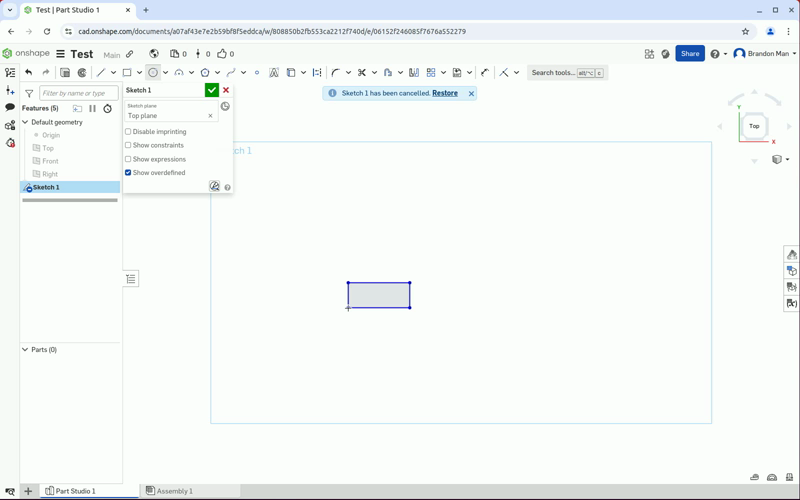
mouse_move(357, 295)
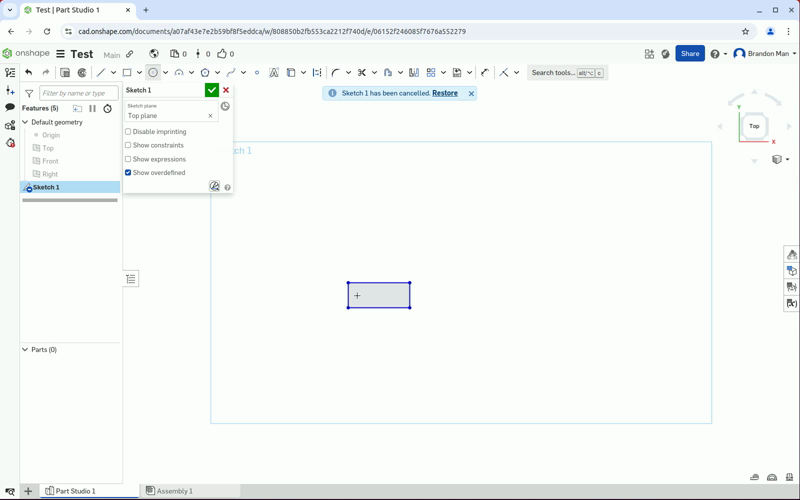
click(357, 295)
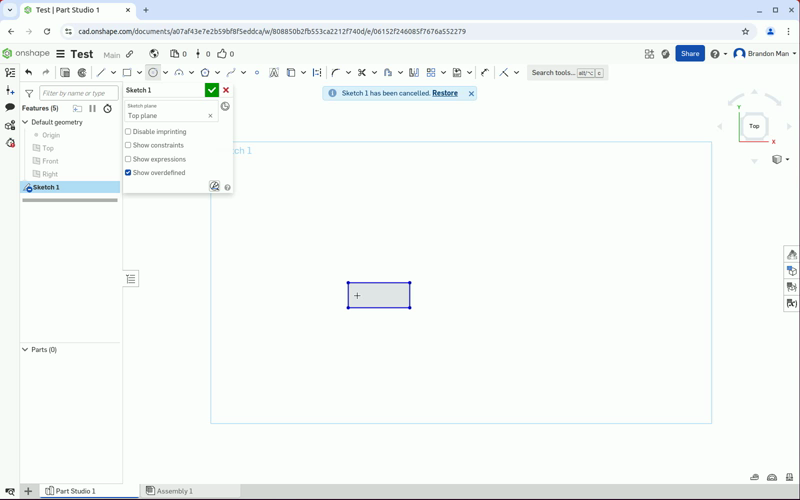
key_up(shift)
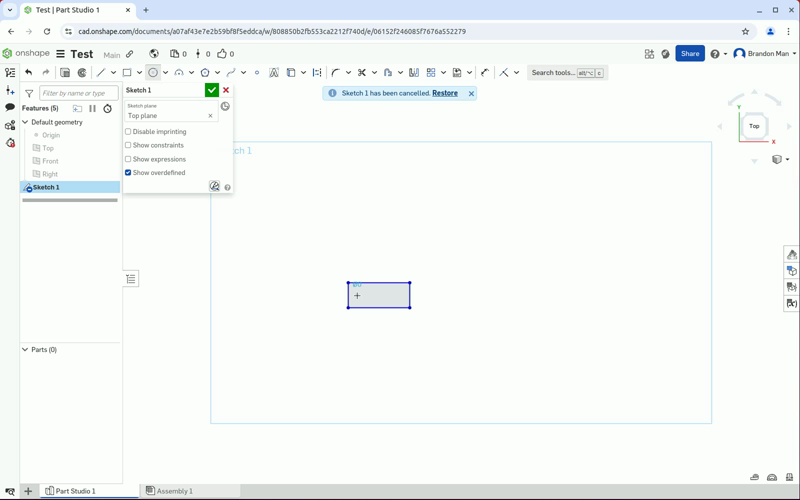
mouse_move(362, 295)
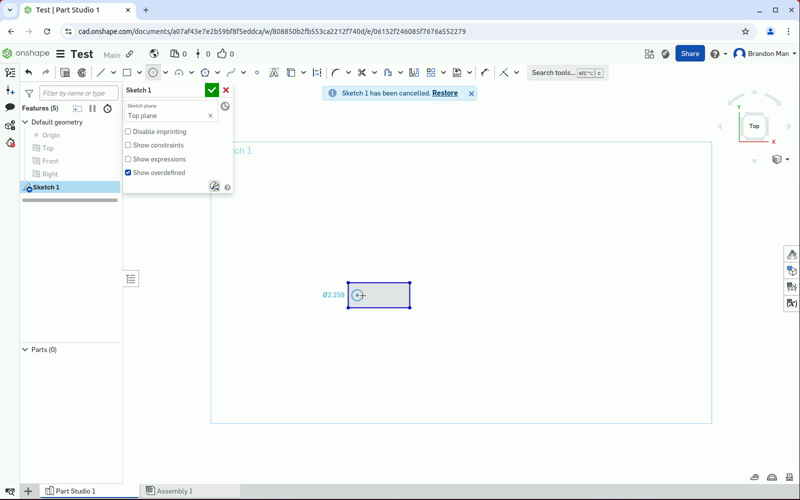
click(362, 295)
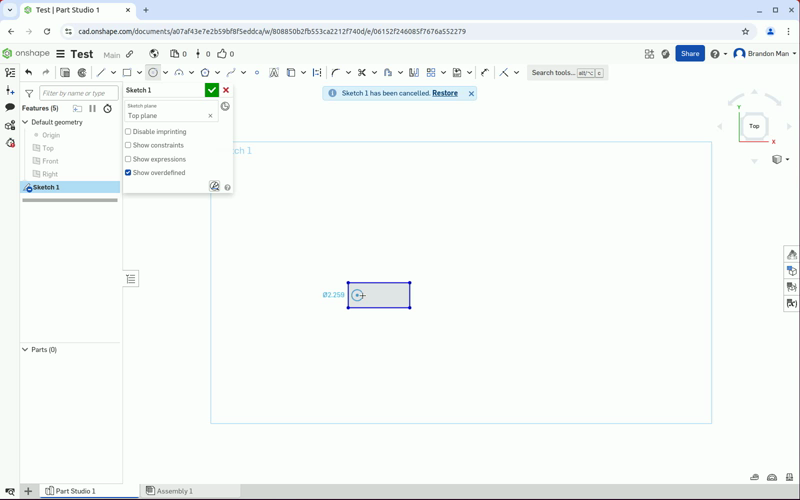
key(esc)
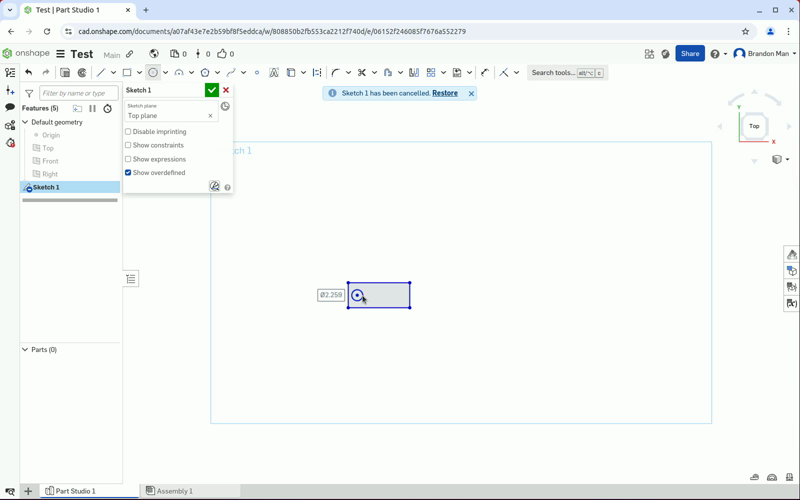
key(c)
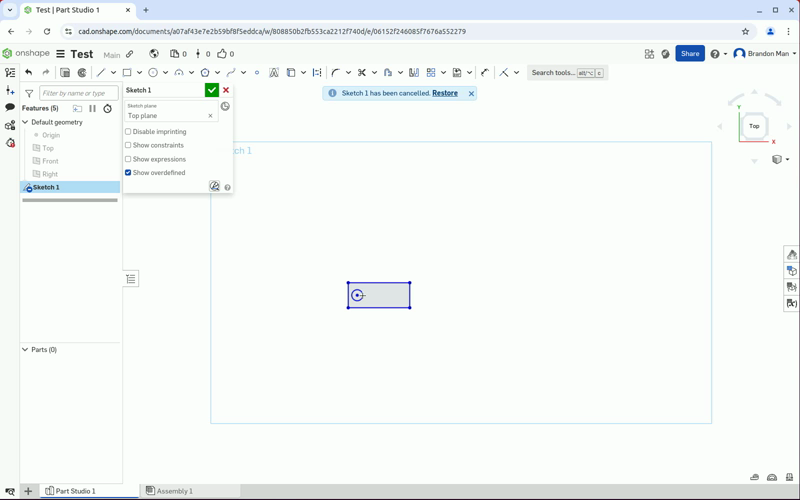
key_down(shift)
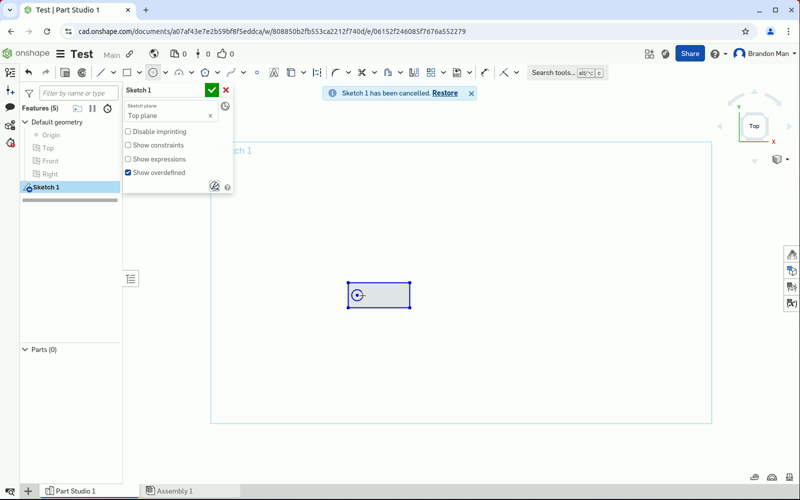
mouse_move(381, 295)
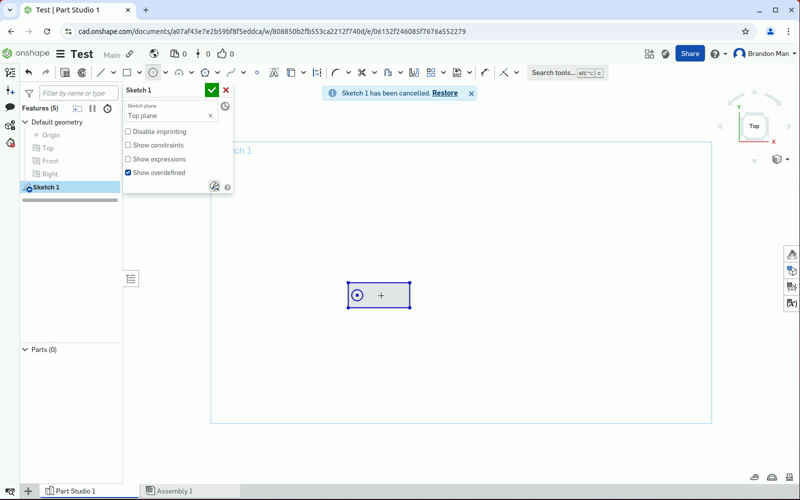
click(381, 295)
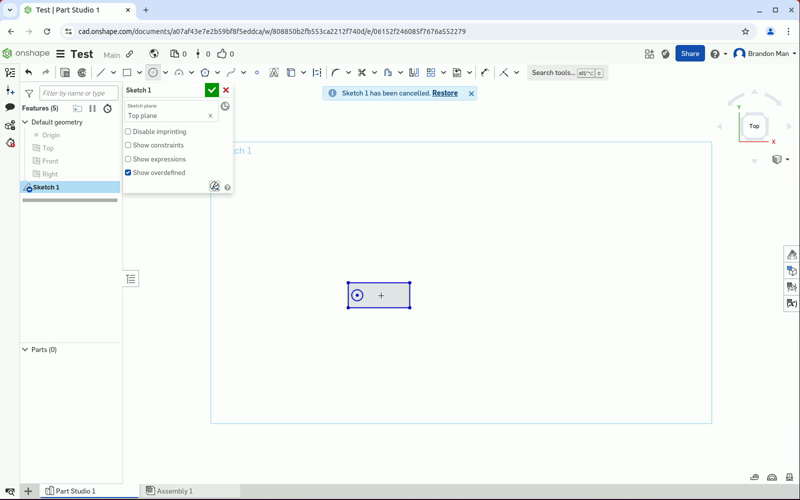
key_up(shift)
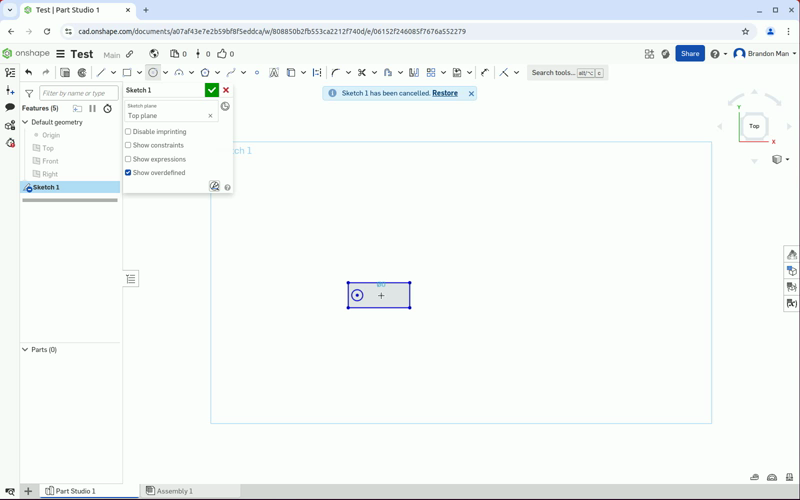
mouse_move(385, 295)
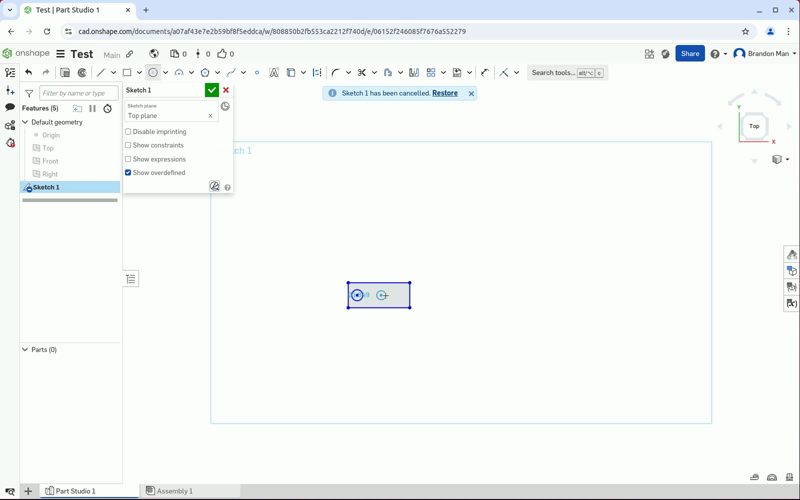
click(385, 295)
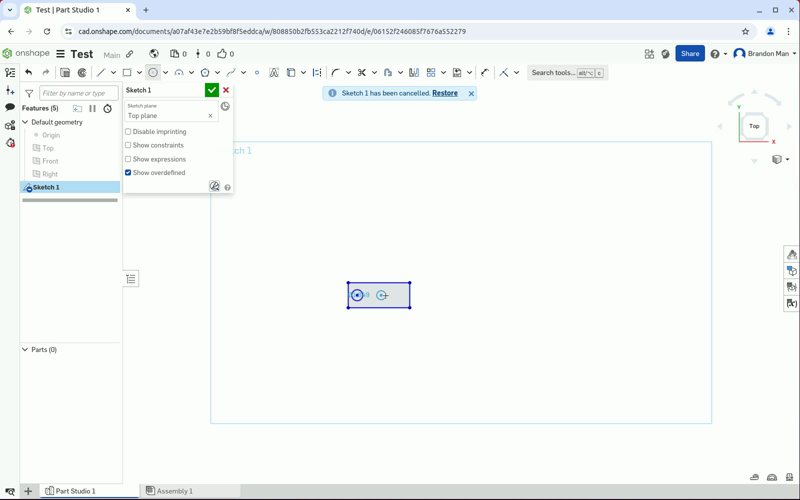
key(esc)
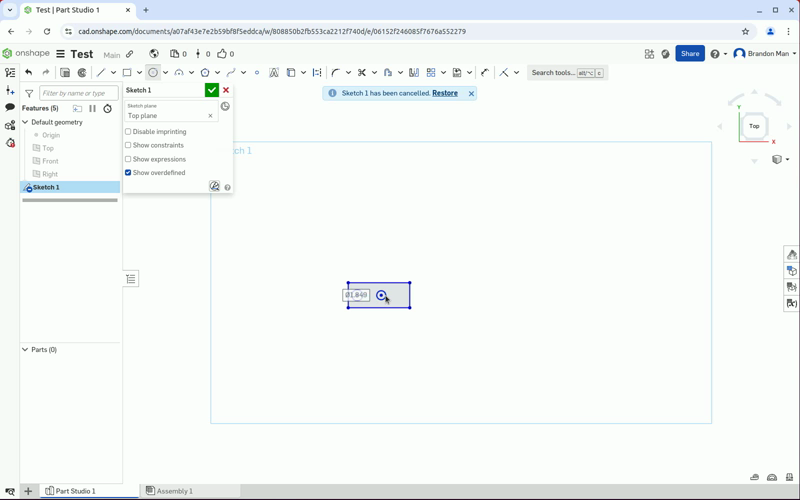
key(c)
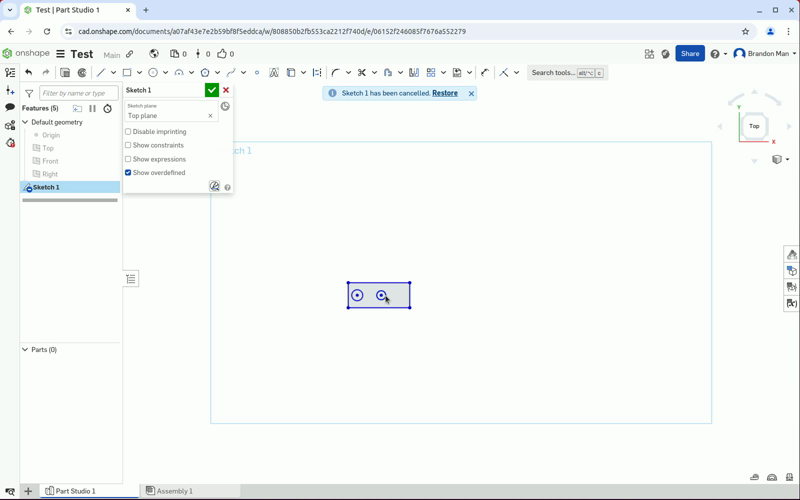
key_down(shift)
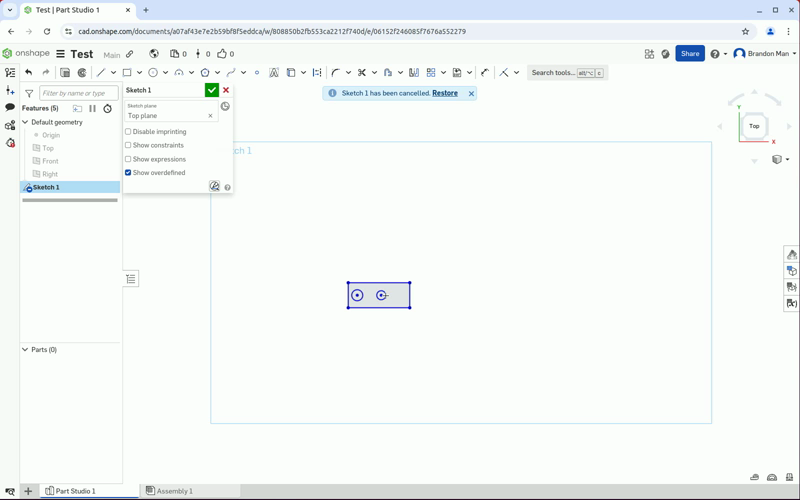
mouse_move(407, 291)
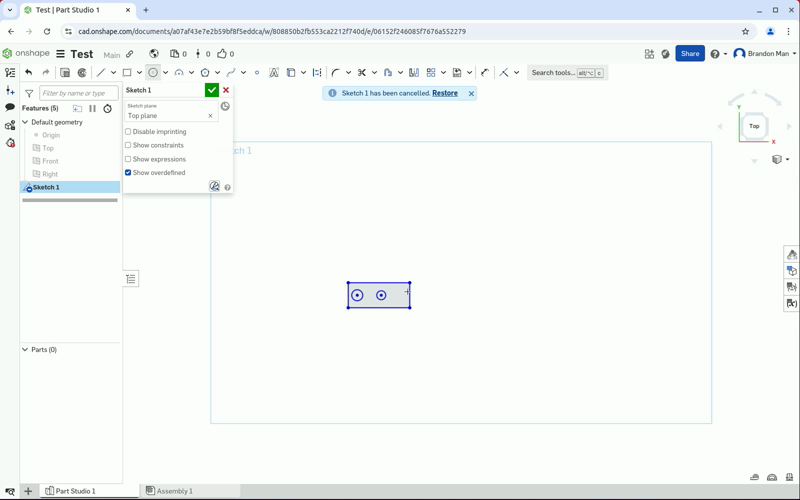
click(407, 291)
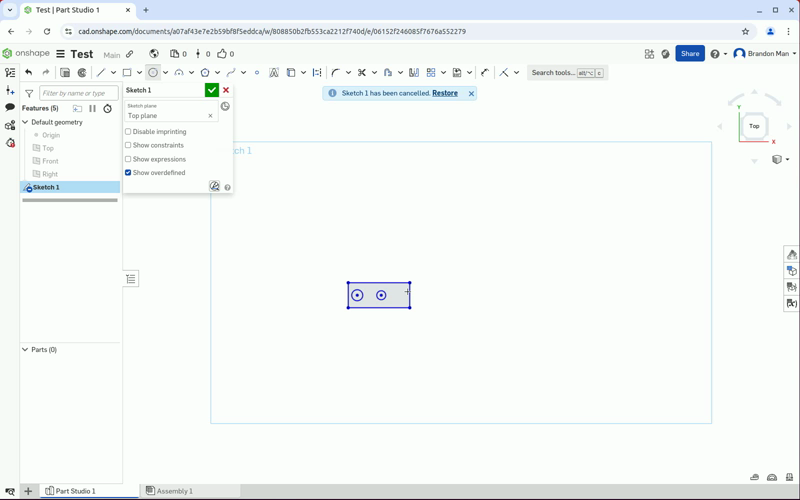
key_up(shift)
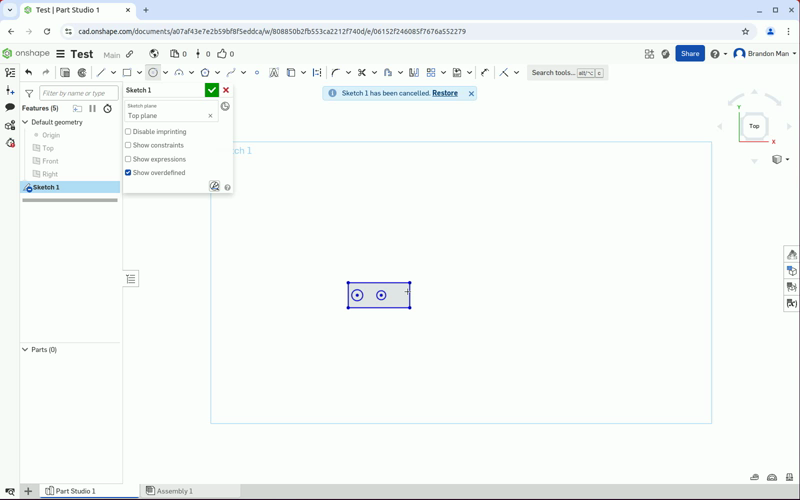
mouse_move(408, 291)
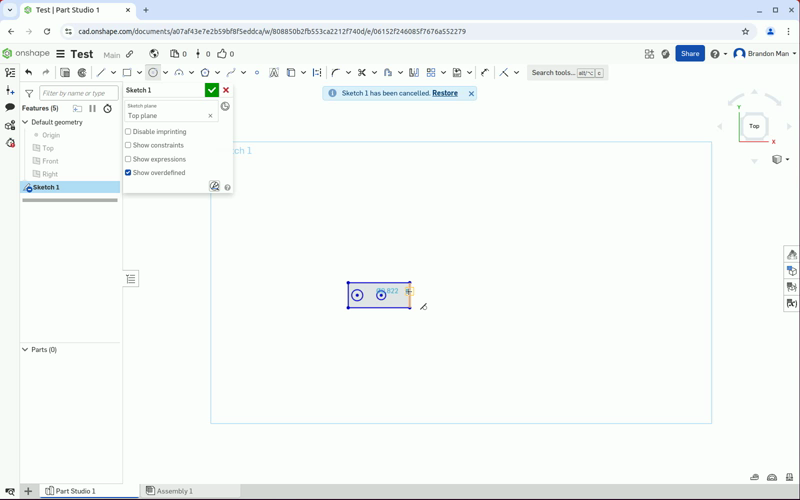
scroll(6)
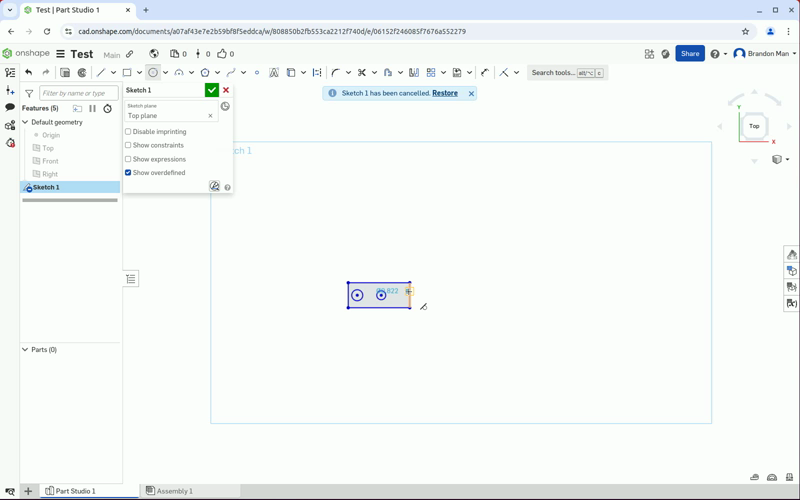
scroll(6)
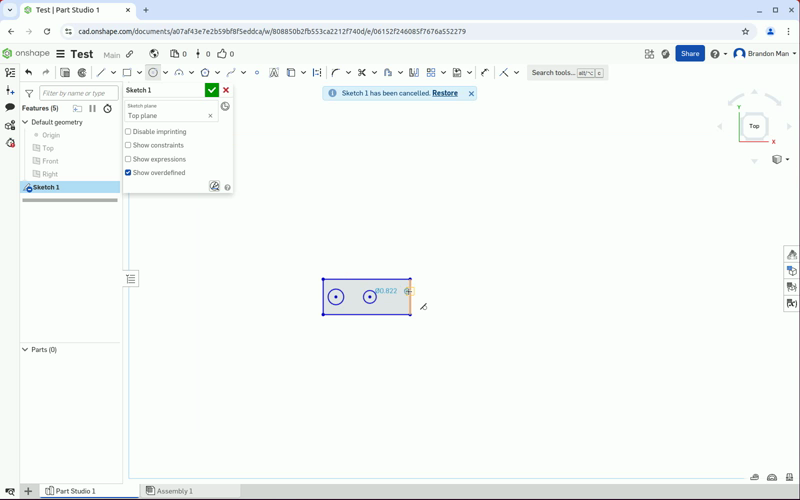
scroll(6)
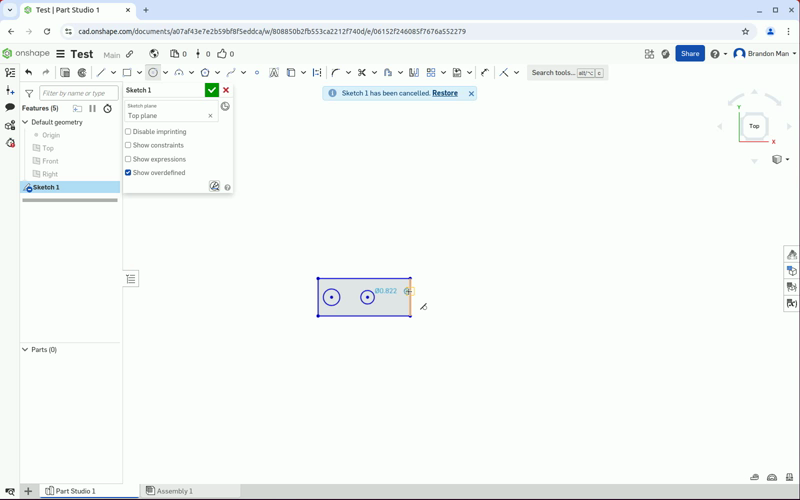
scroll(6)
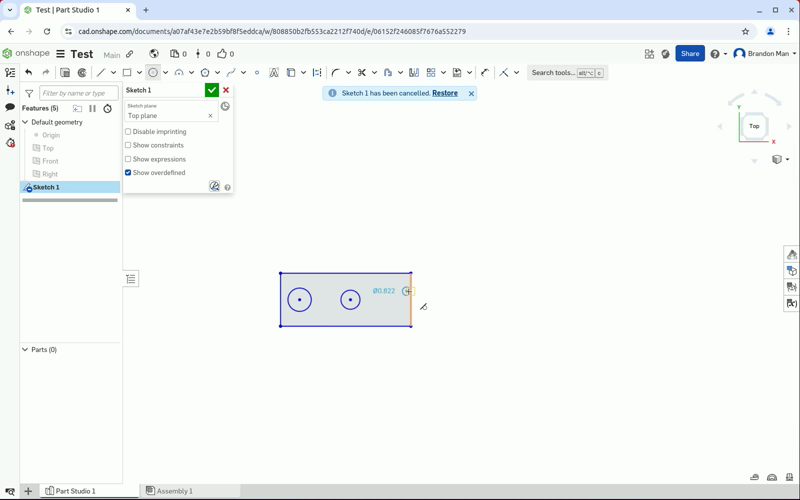
scroll(6)
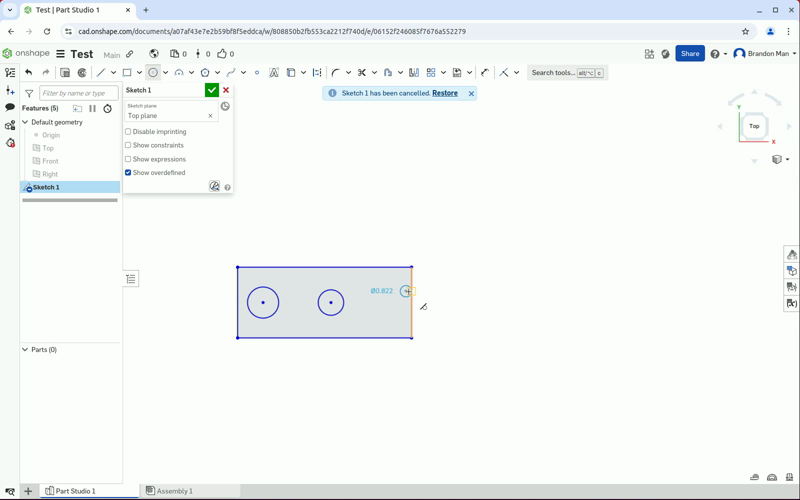
scroll(6)
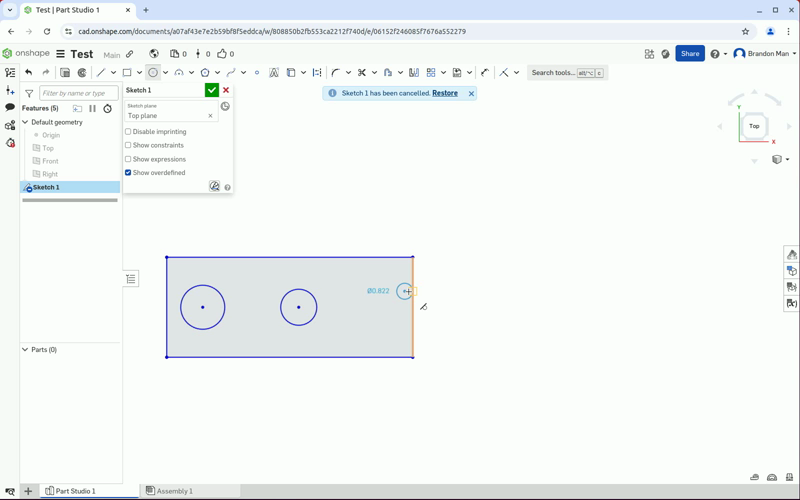
scroll(6)
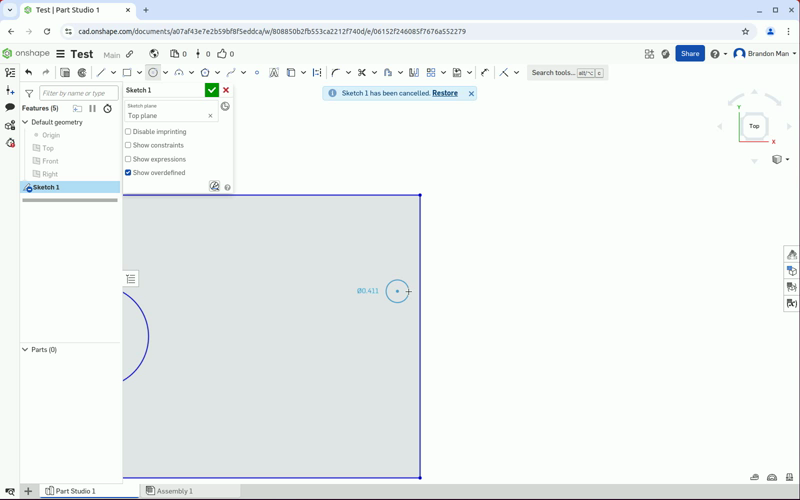
click(408, 291)
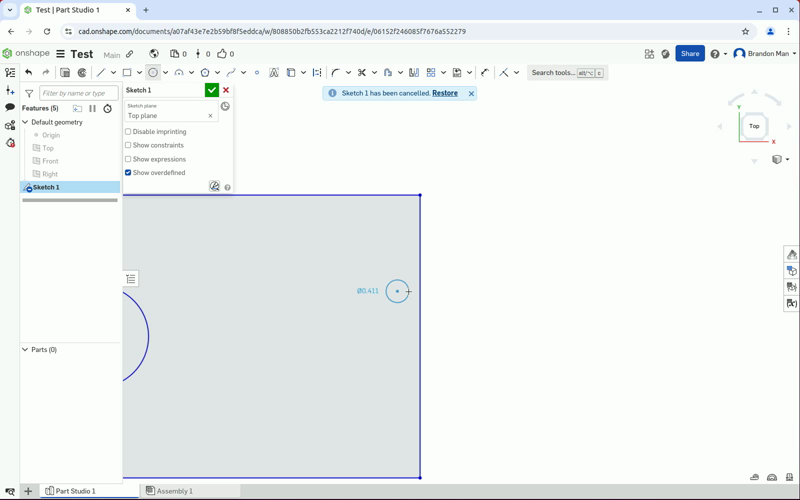
scroll(-6)
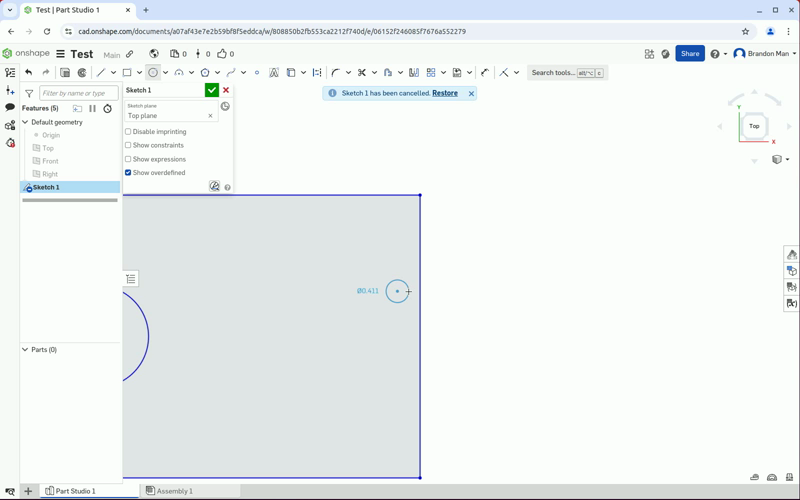
scroll(-6)
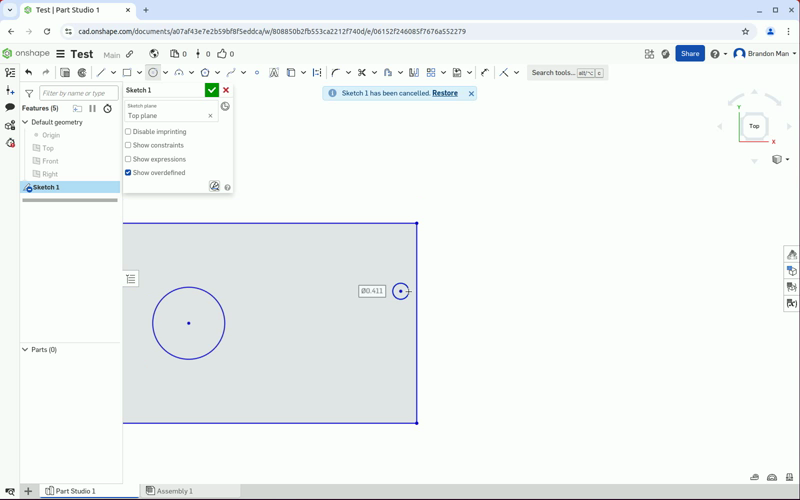
scroll(-6)
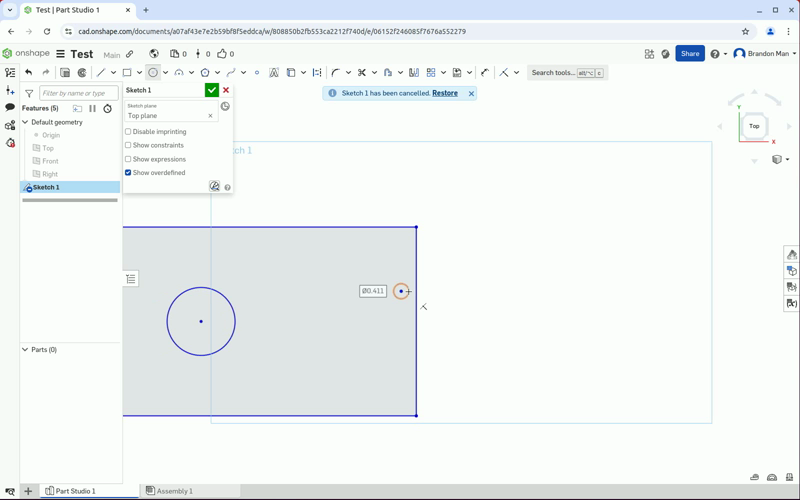
scroll(-6)
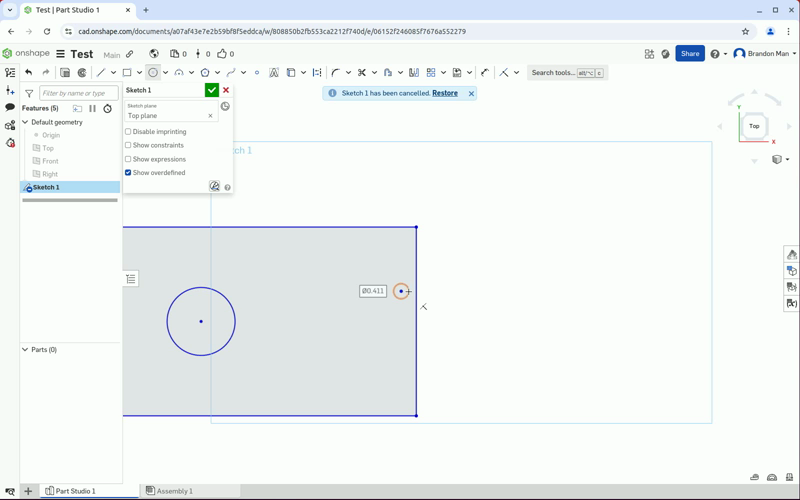
scroll(-6)
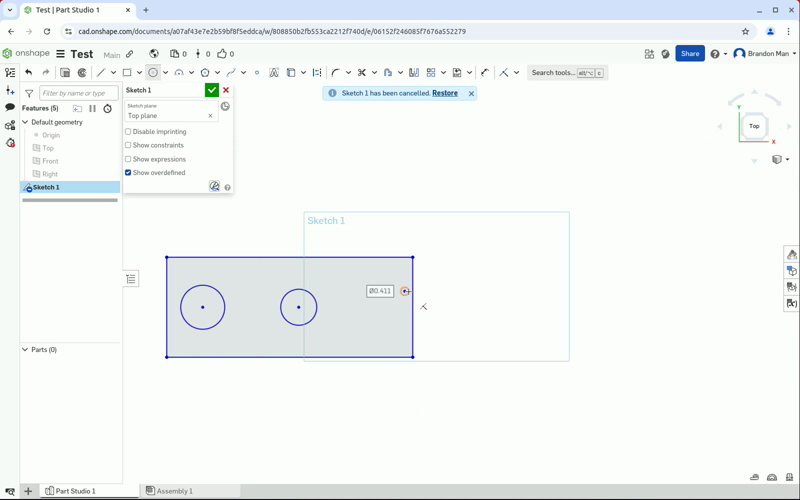
scroll(-6)
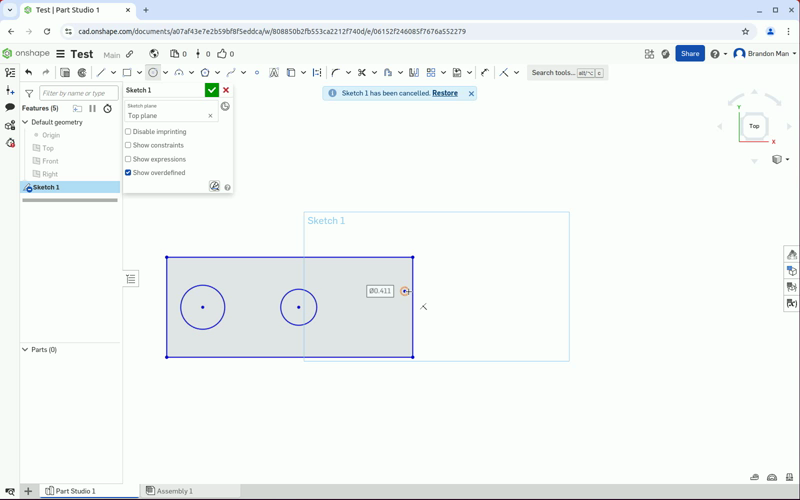
scroll(-6)
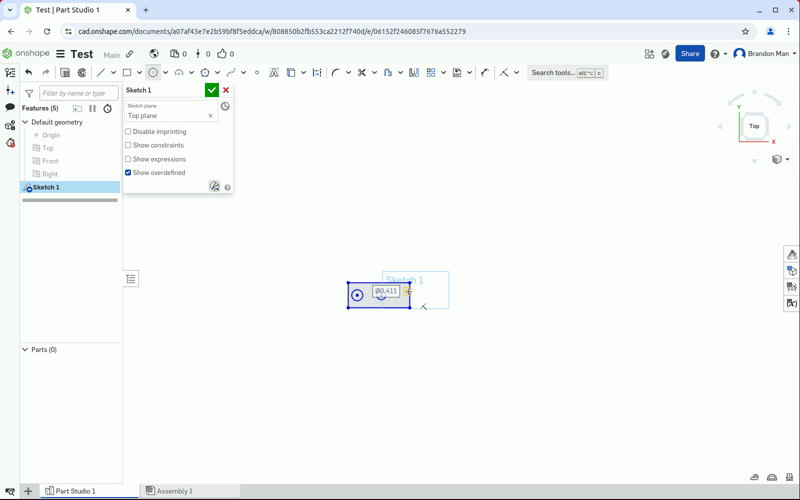
key(esc)
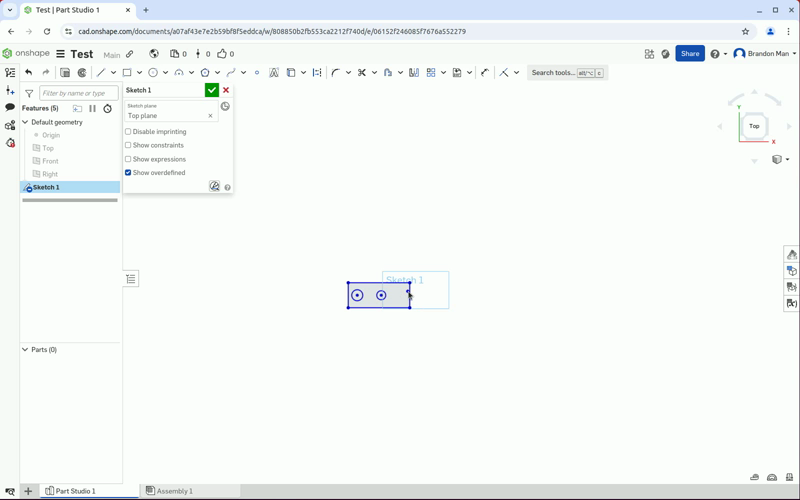
mouse_move(367, 285)
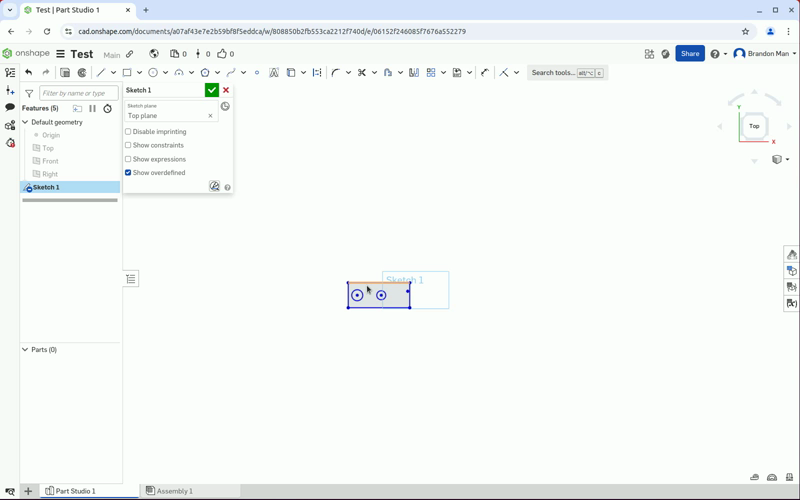
scroll(6)
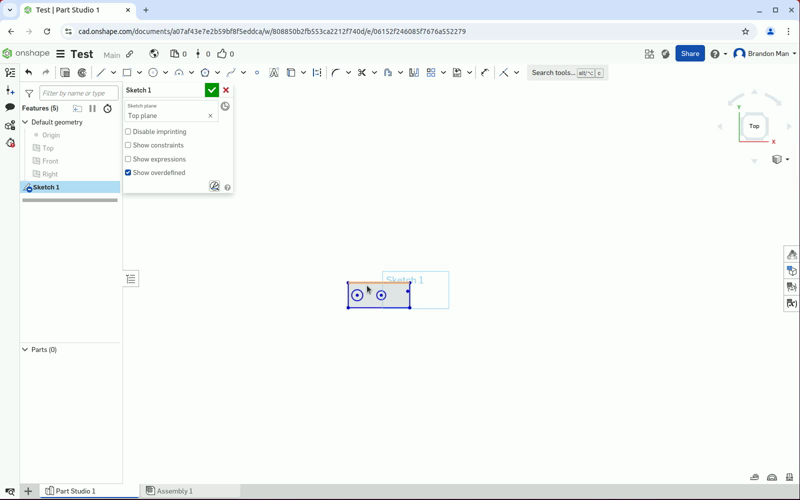
scroll(6)
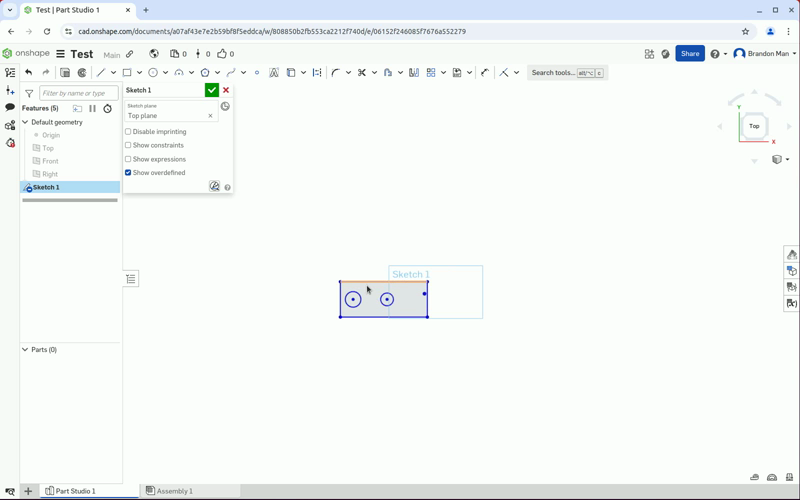
scroll(6)
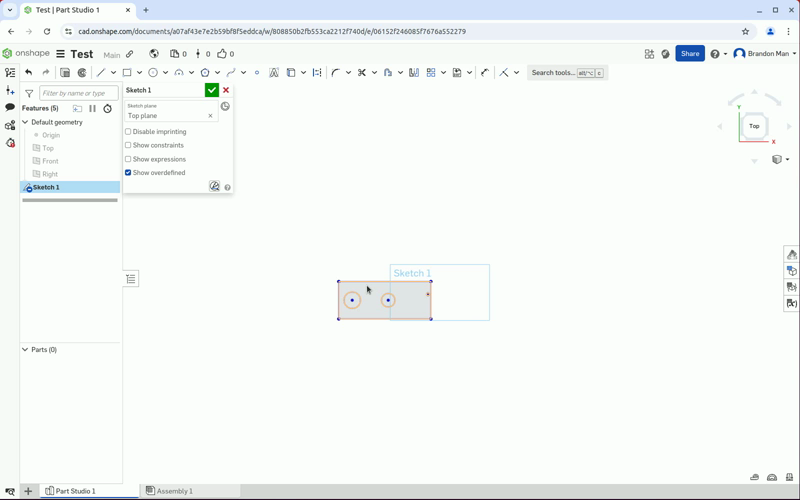
scroll(6)
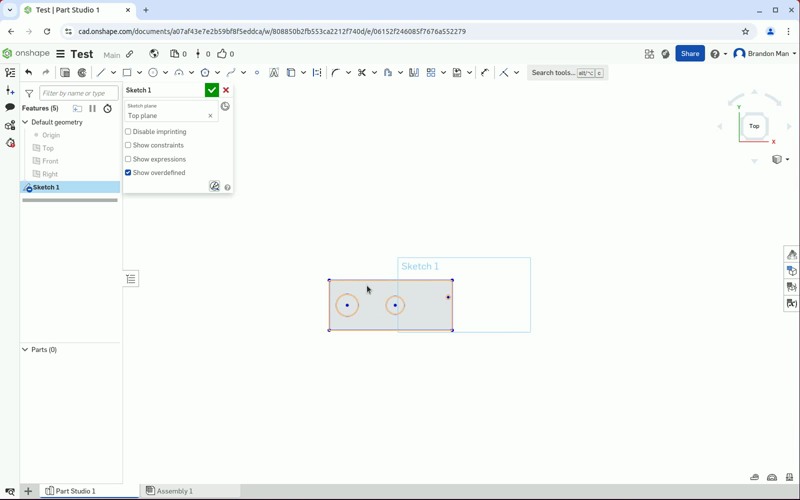
scroll(6)
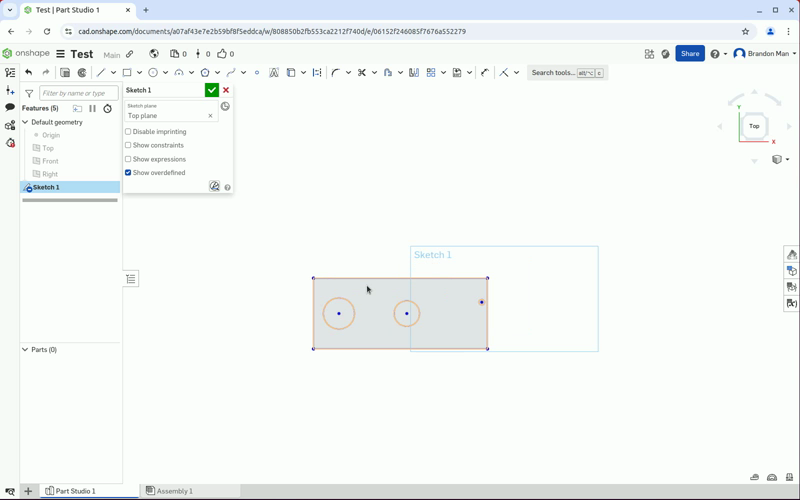
scroll(6)
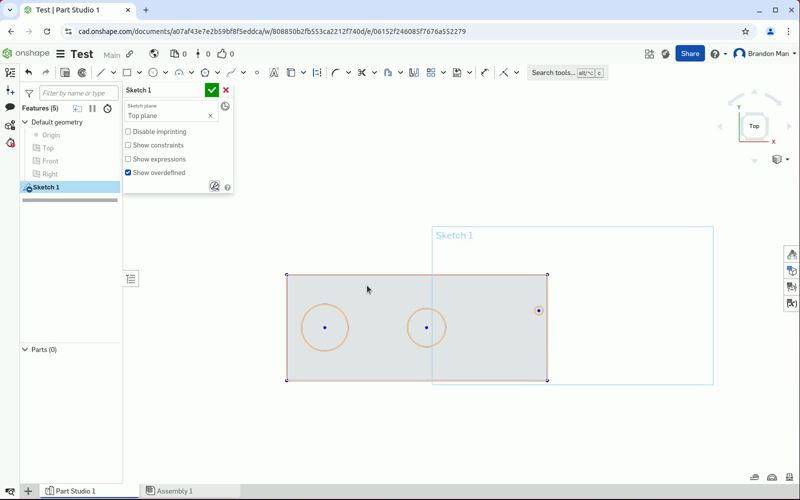
scroll(6)
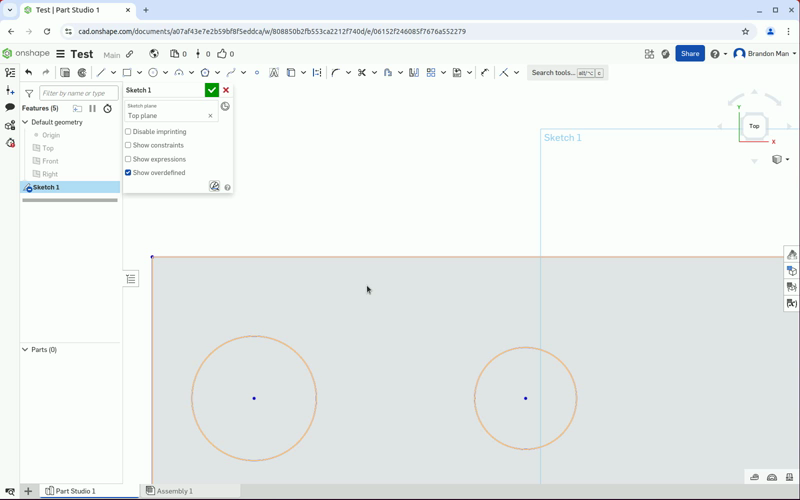
click(367, 285)
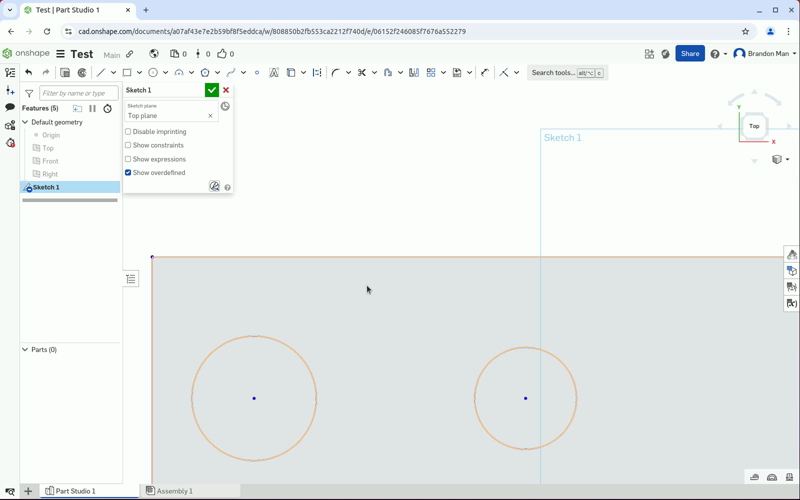
scroll(-6)
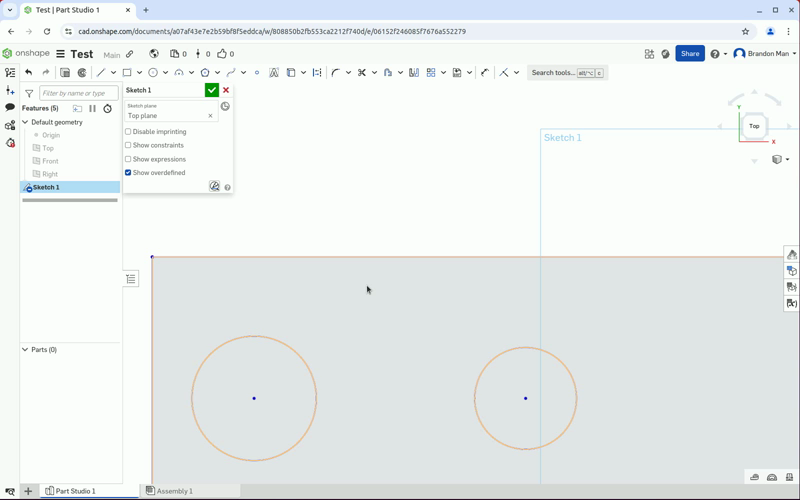
scroll(-6)
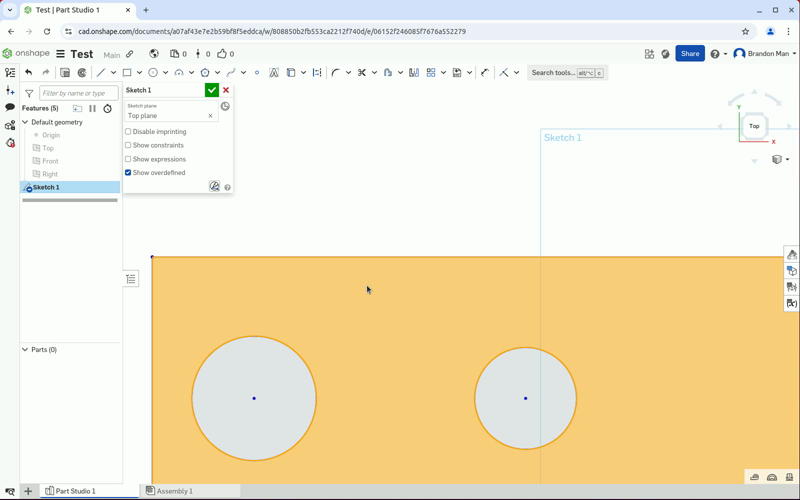
scroll(-6)
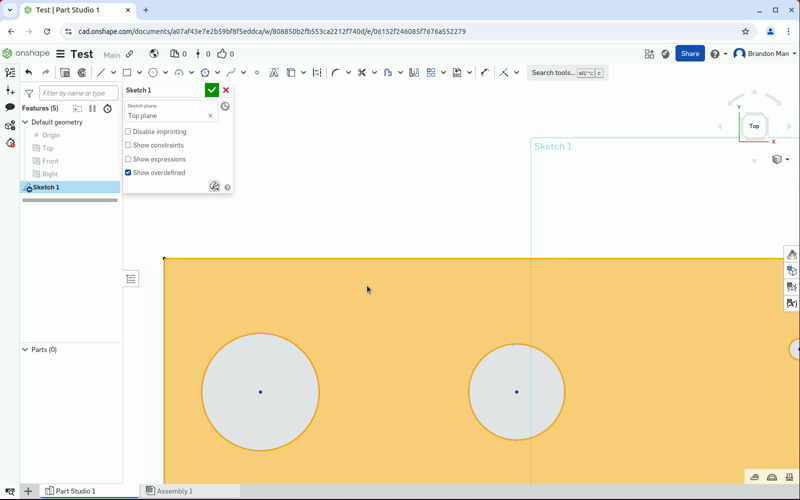
scroll(-6)
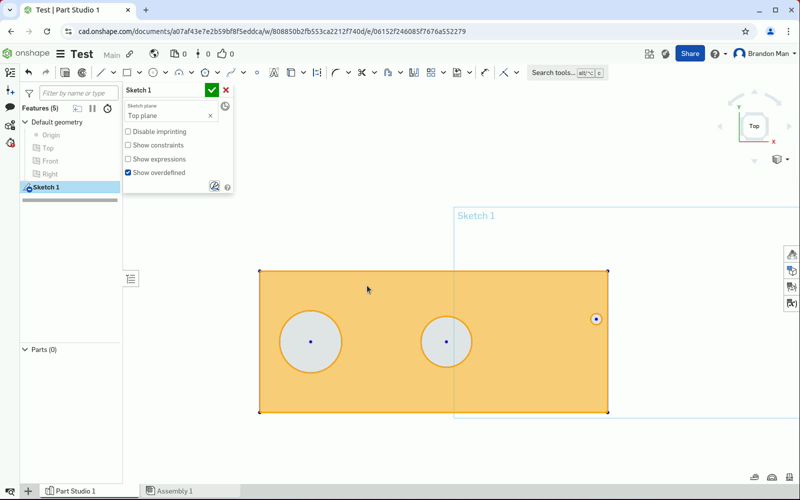
scroll(-6)
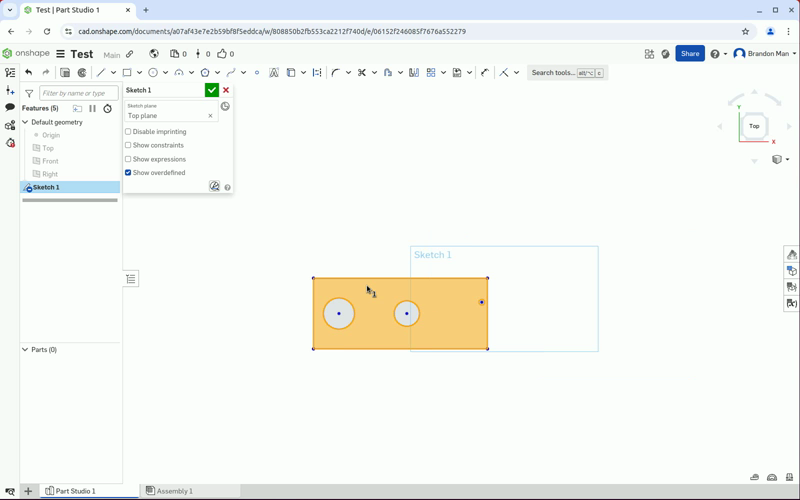
scroll(-6)
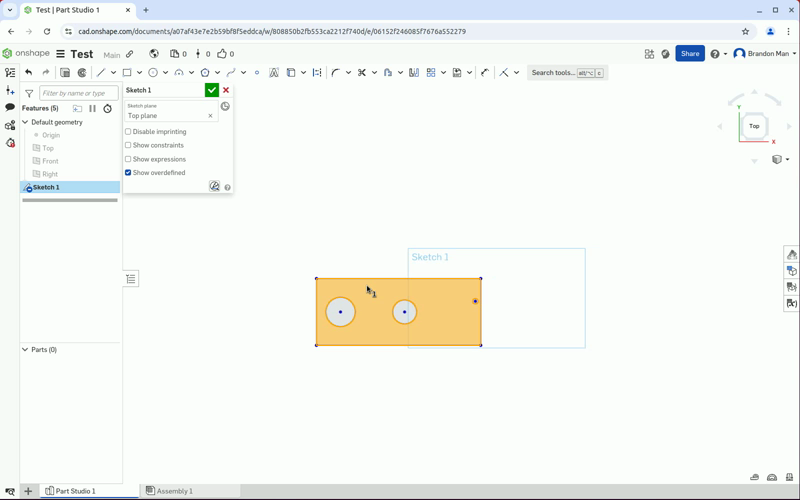
scroll(-6)
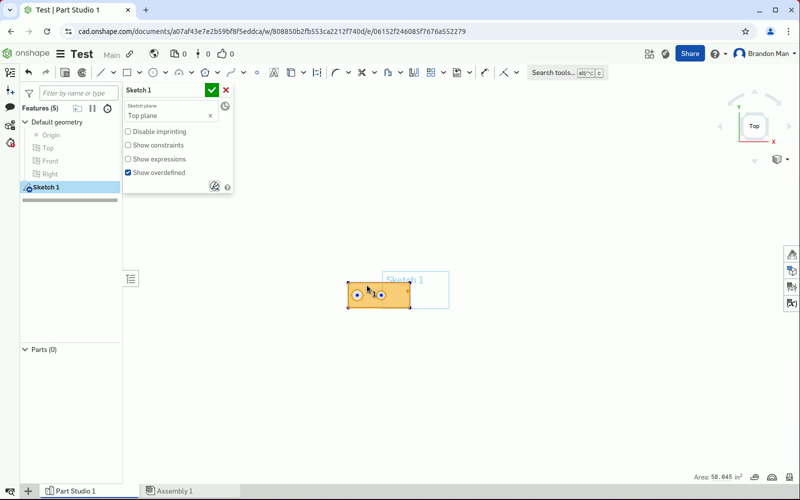
mouse_move(73, 352)
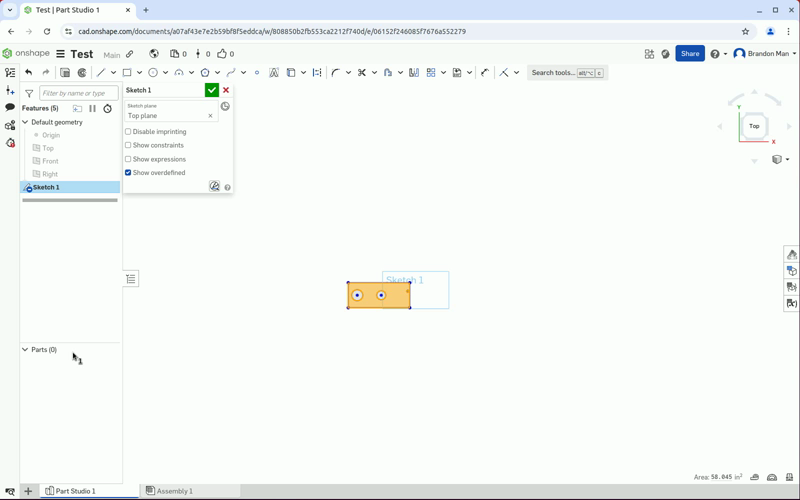
key(shift+y)
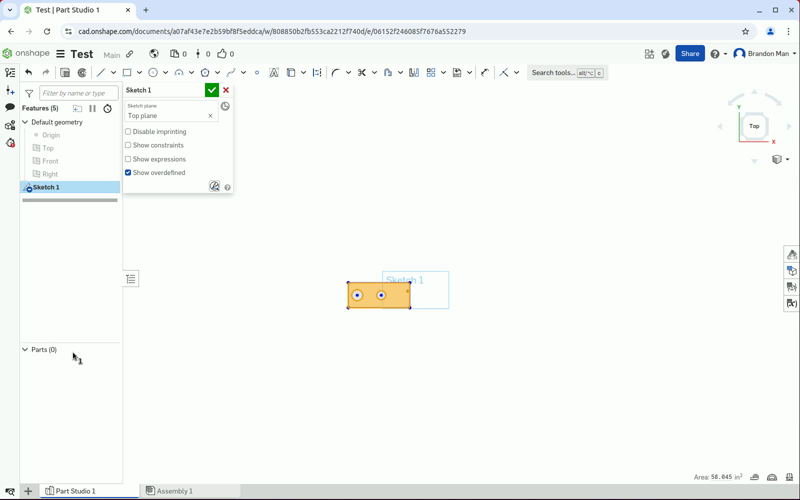
key(shift+e)
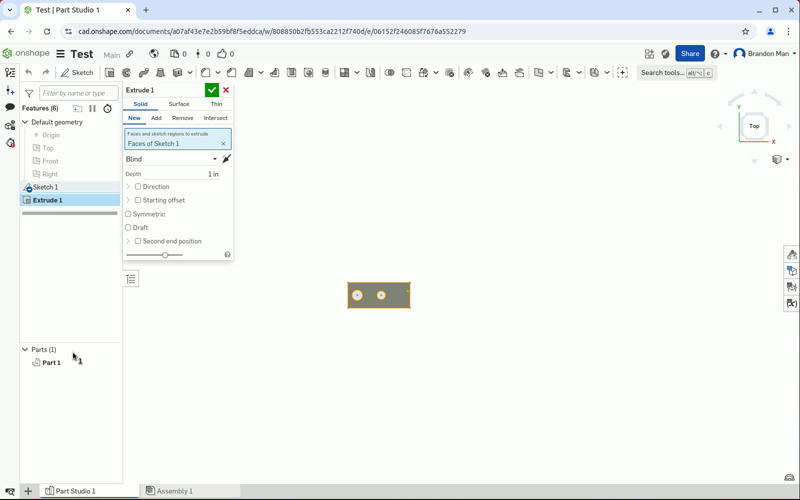
mouse_move(143, 106)
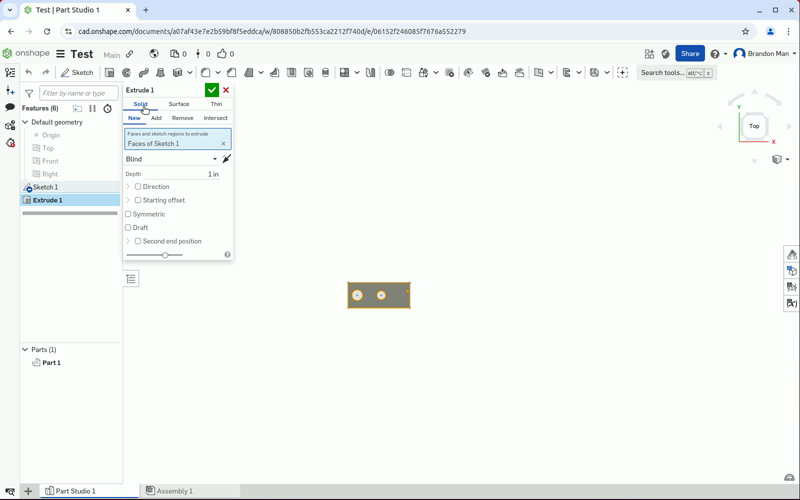
click(143, 106)
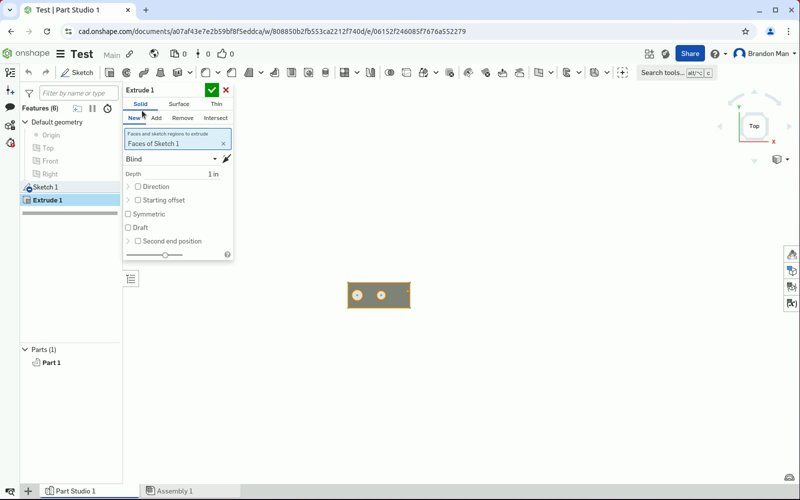
mouse_move(137, 120)
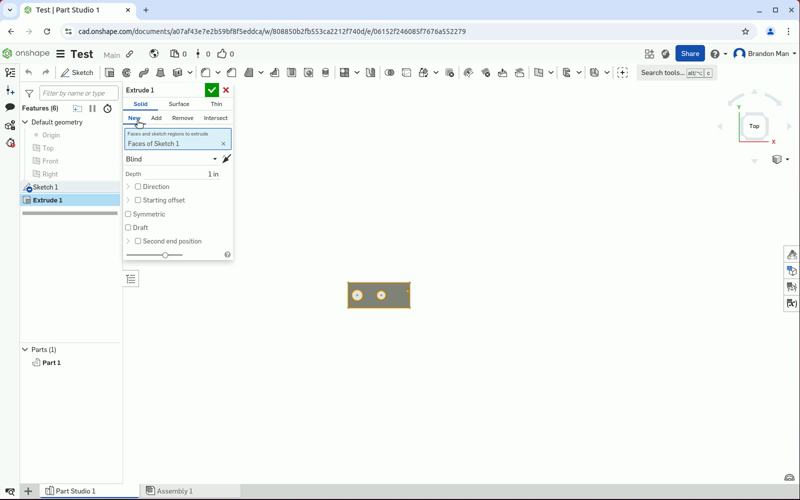
click(137, 120)
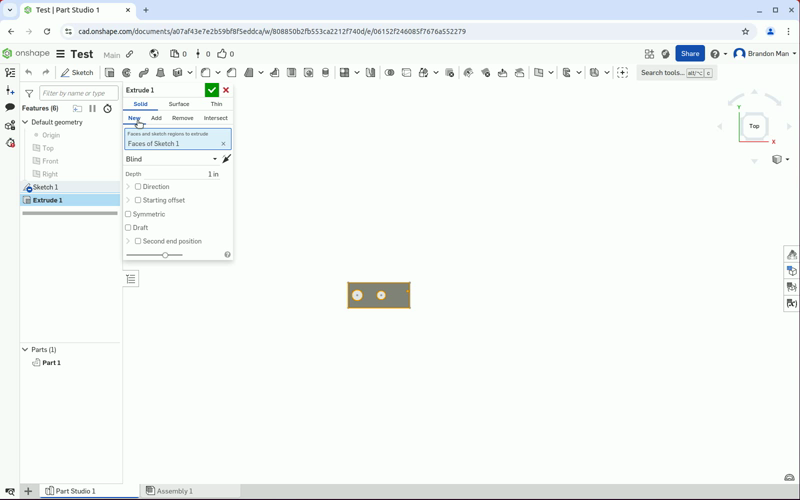
key(tab, 4)
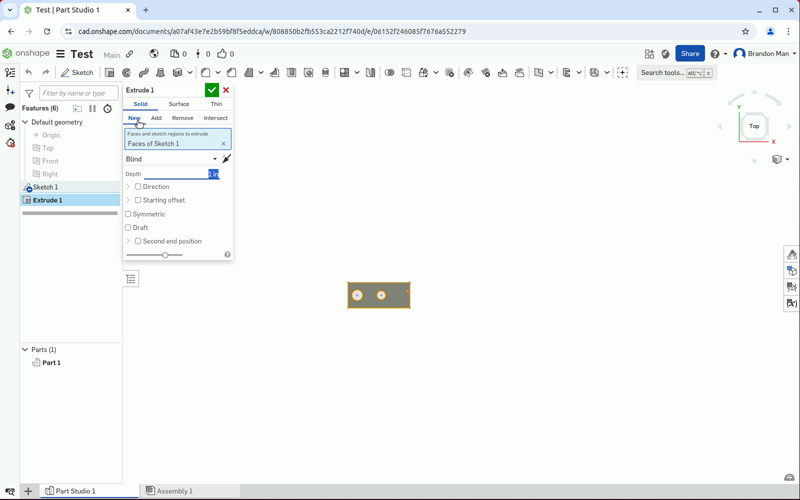
text(0.722)
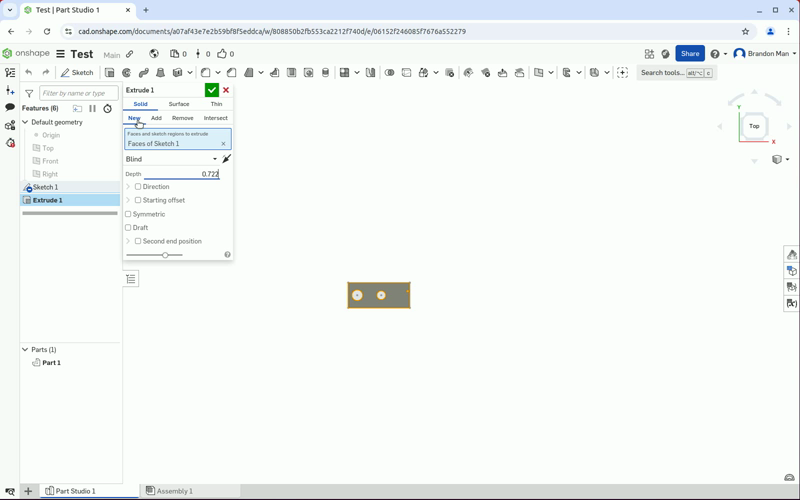
key(enter)
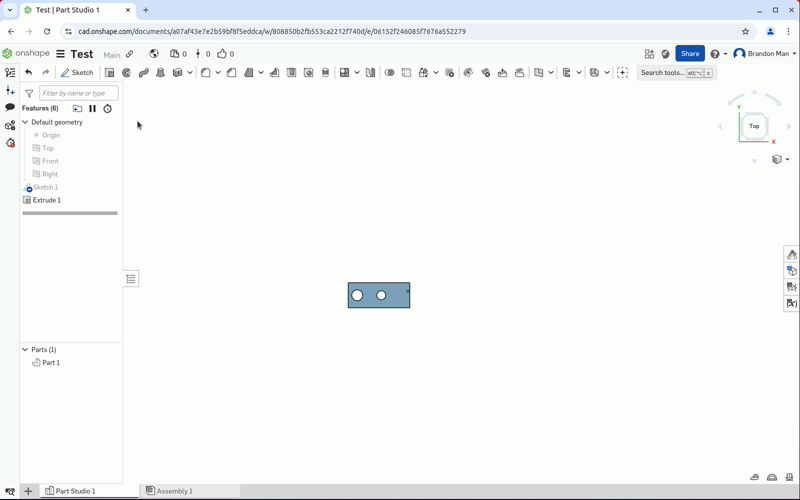
key(shift+h)
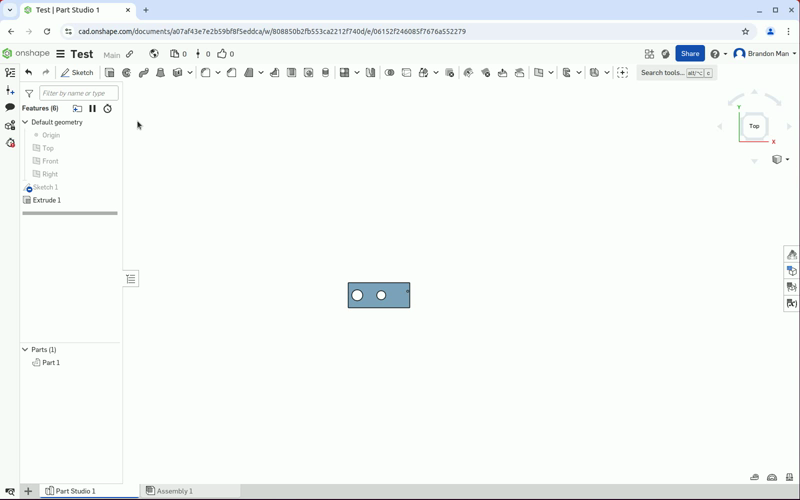
key(shift+h)
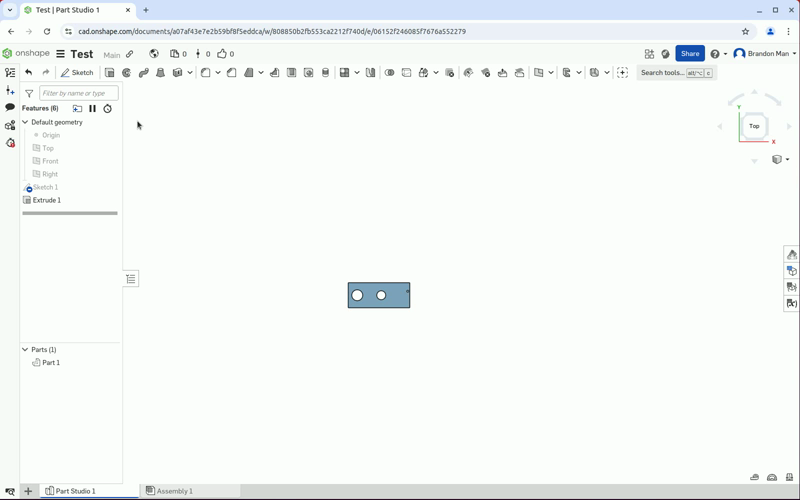
mouse_move(73, 189)
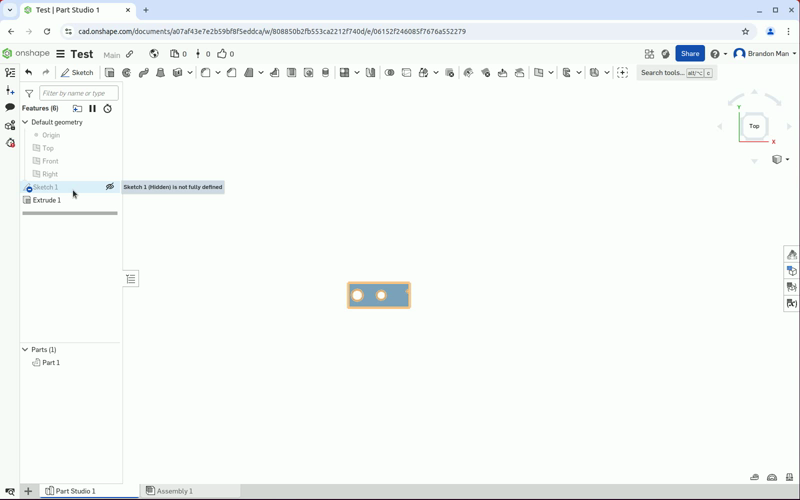
click(73, 189)
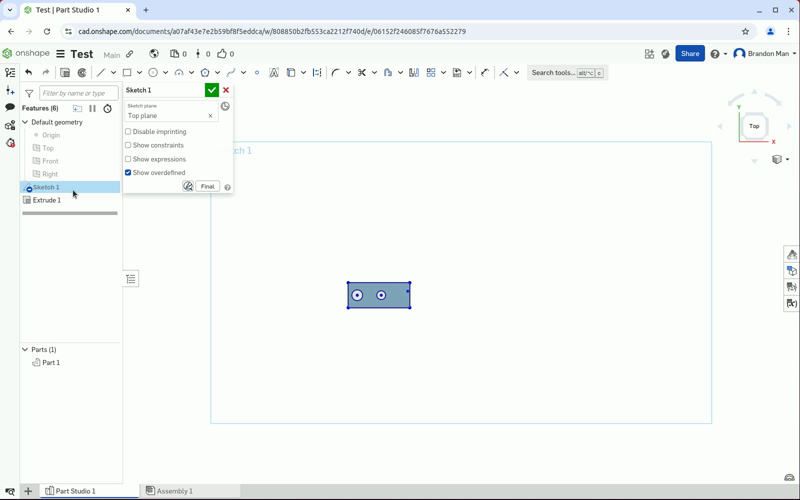
mouse_move(229, 92)
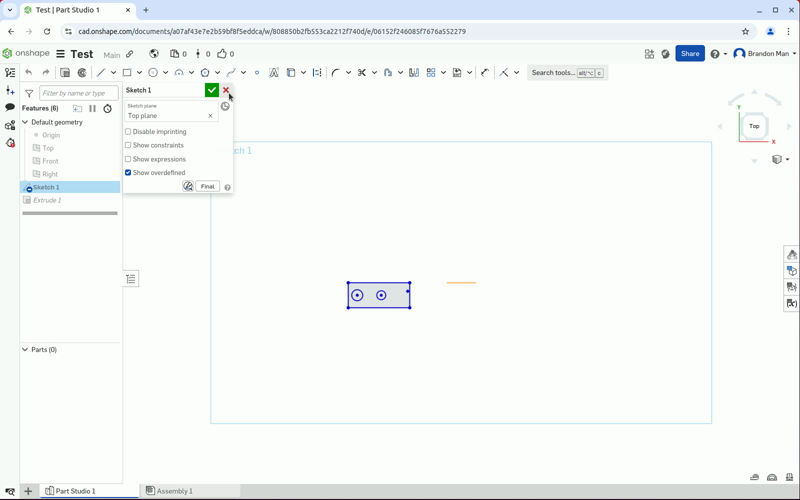
click(229, 92)
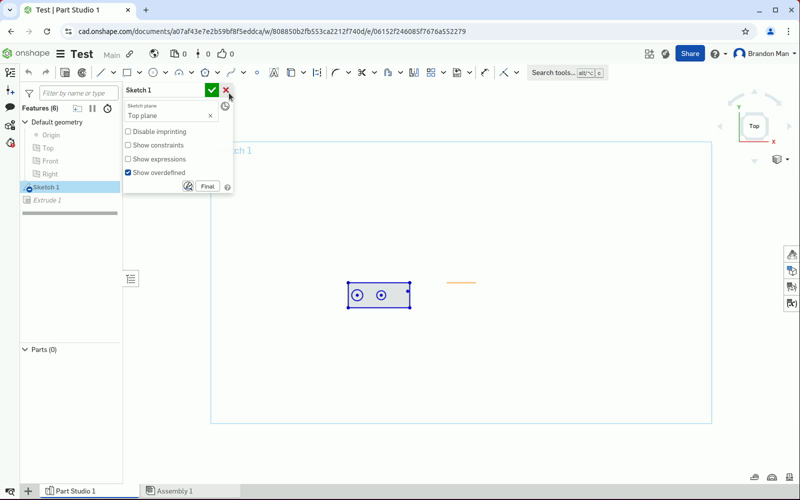
key(shift+s)
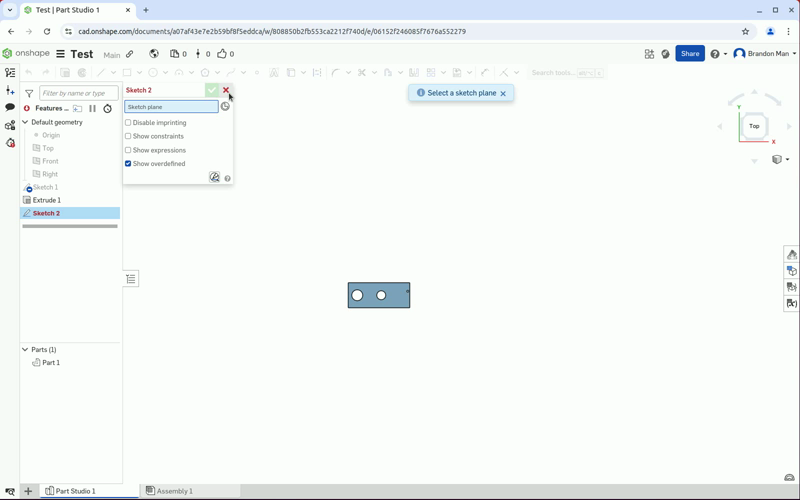
mouse_move(73, 150)
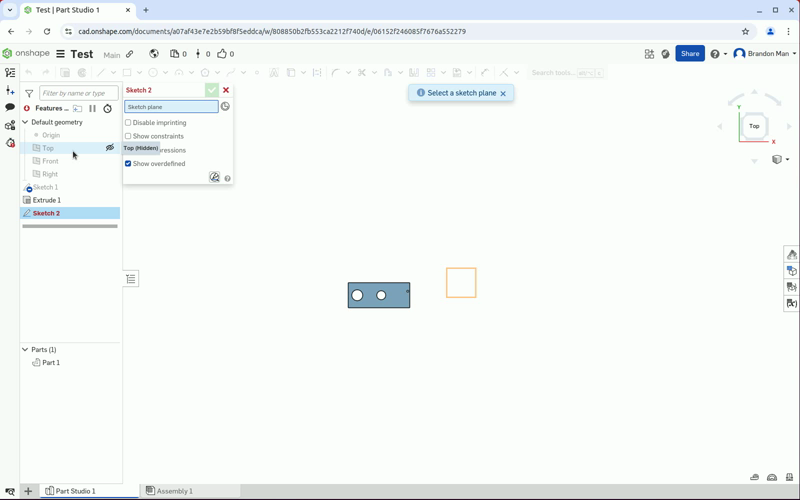
click(73, 150)
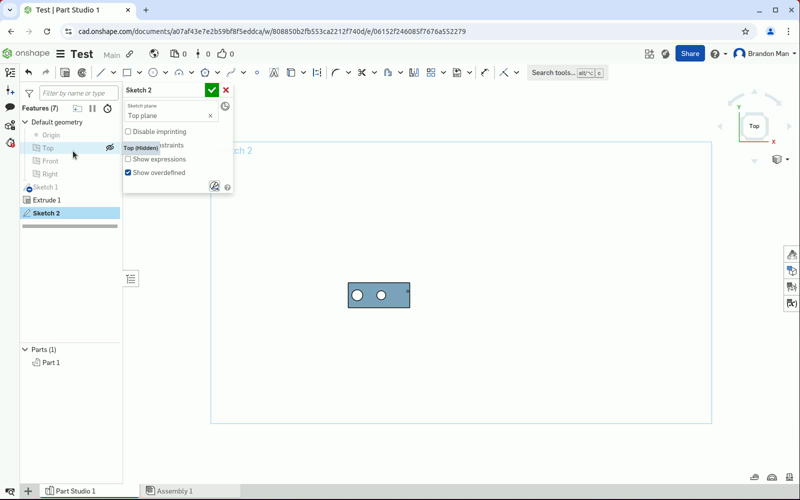
mouse_move(73, 352)
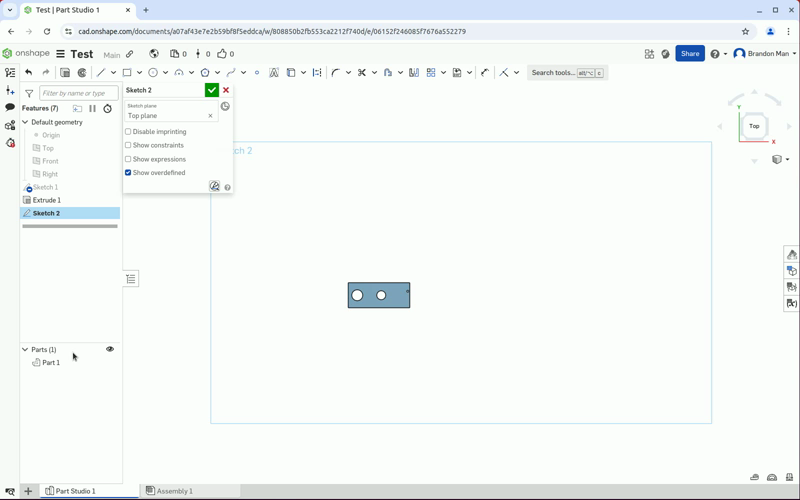
key(y)
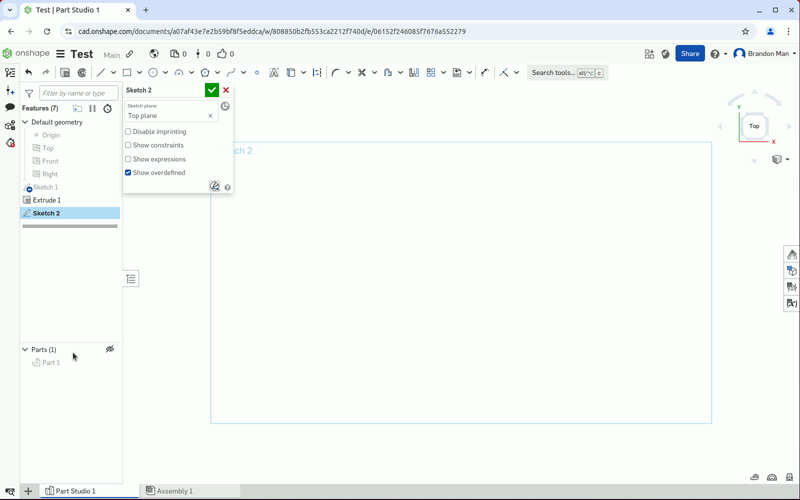
key(l)
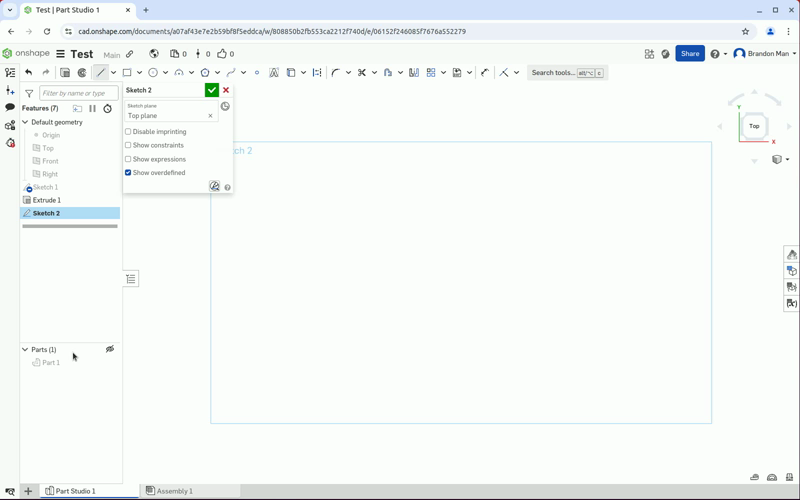
key_down(shift)
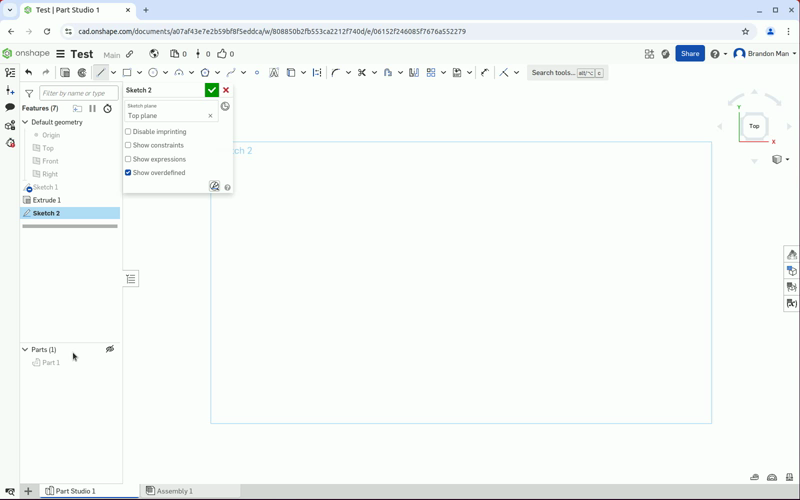
mouse_move(409, 307)
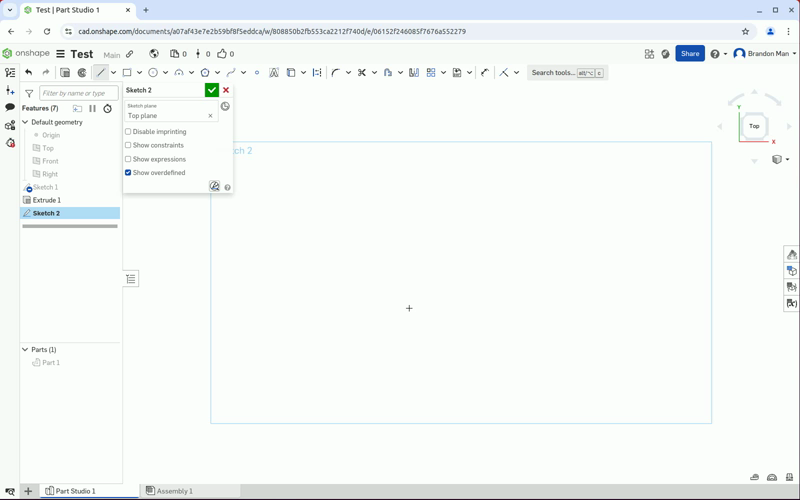
click(409, 307)
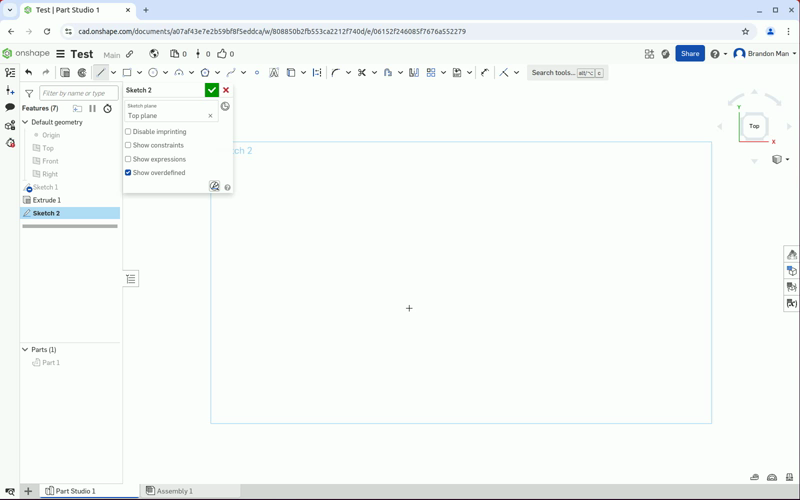
key_up(shift)
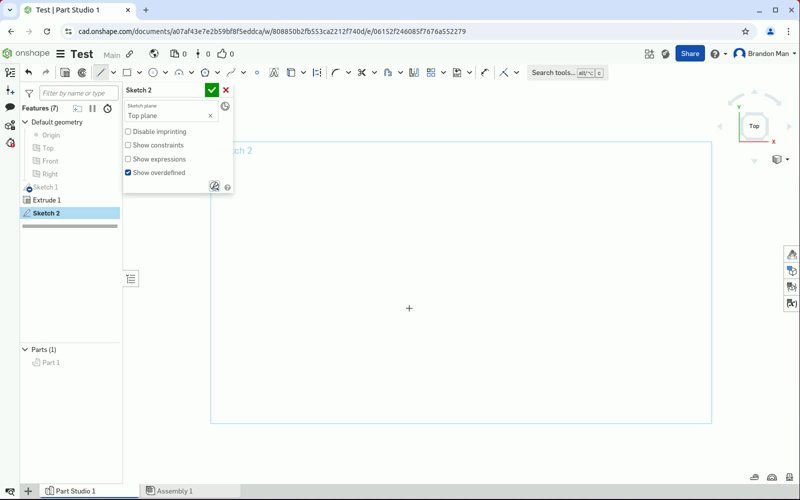
key_down(shift)
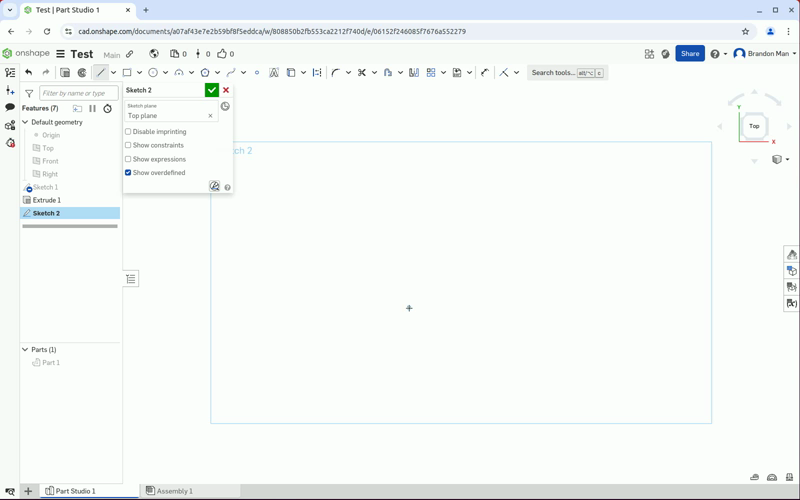
mouse_move(470, 307)
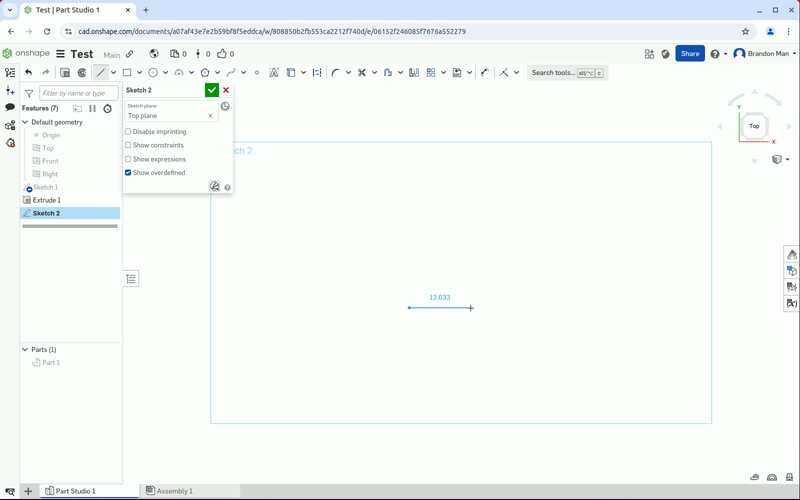
click(470, 307)
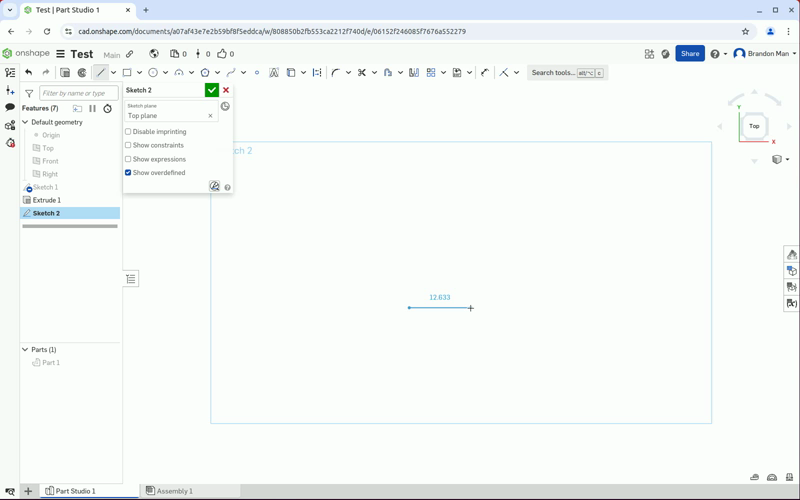
key_up(shift)
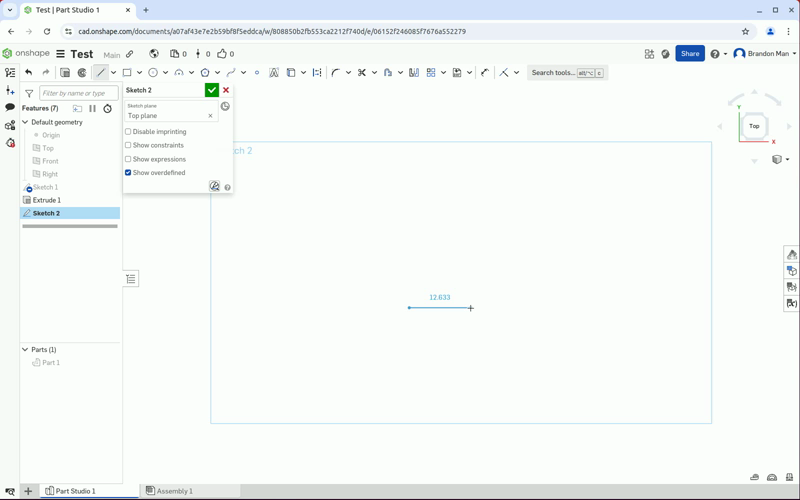
key_down(shift)
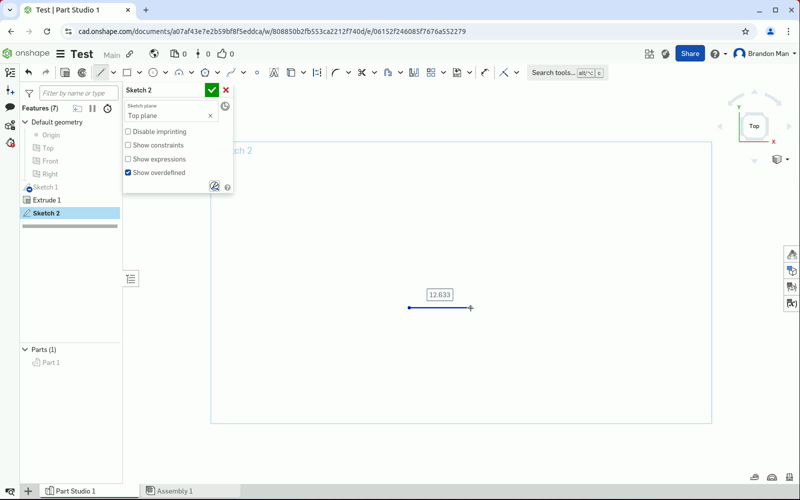
mouse_move(500, 307)
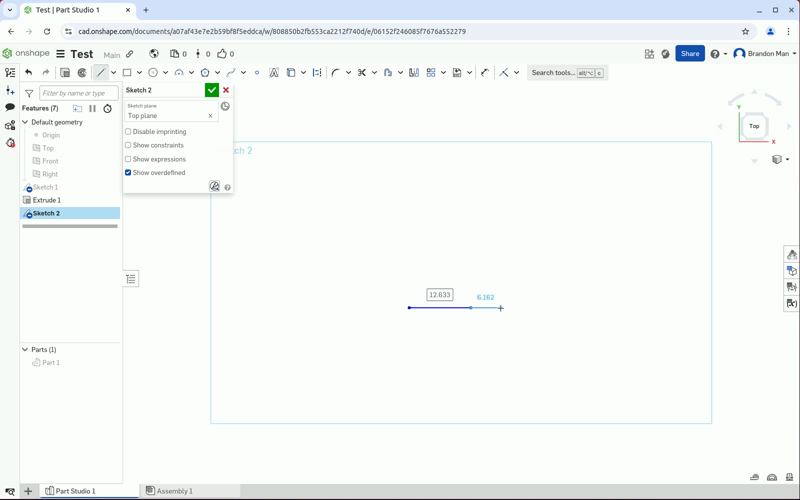
mouse_move(470, 282)
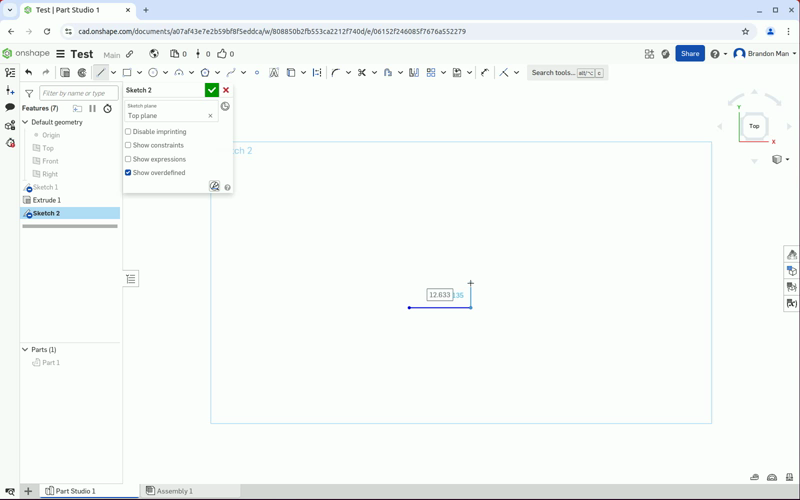
click(470, 282)
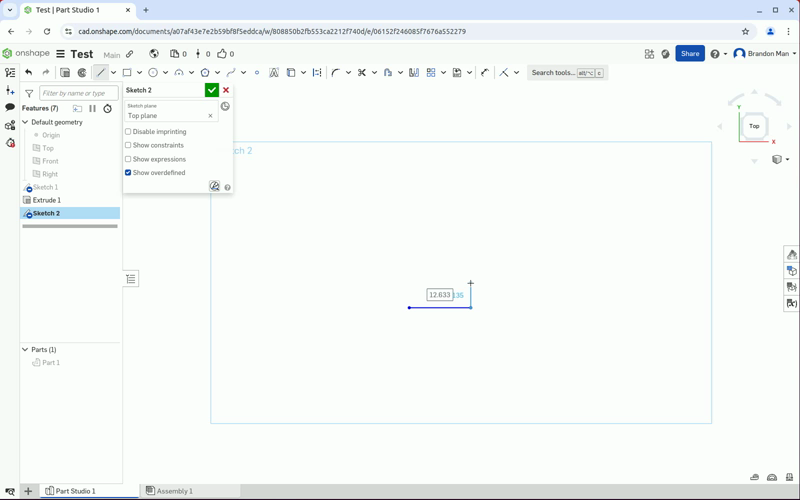
key_up(shift)
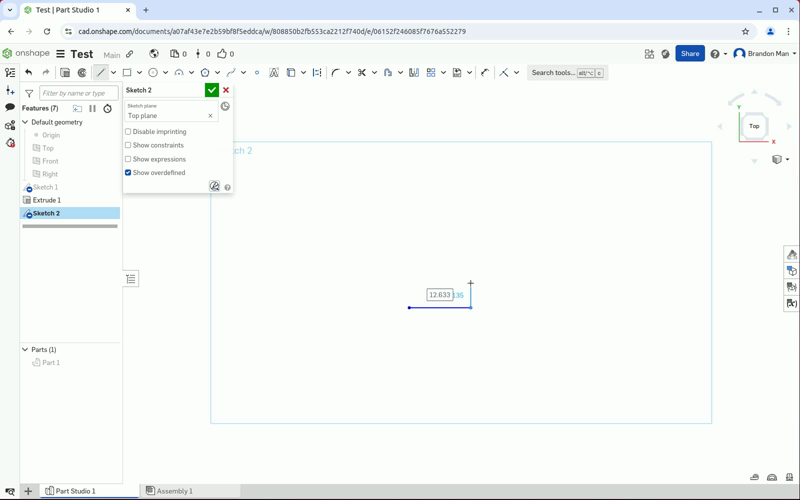
key_down(shift)
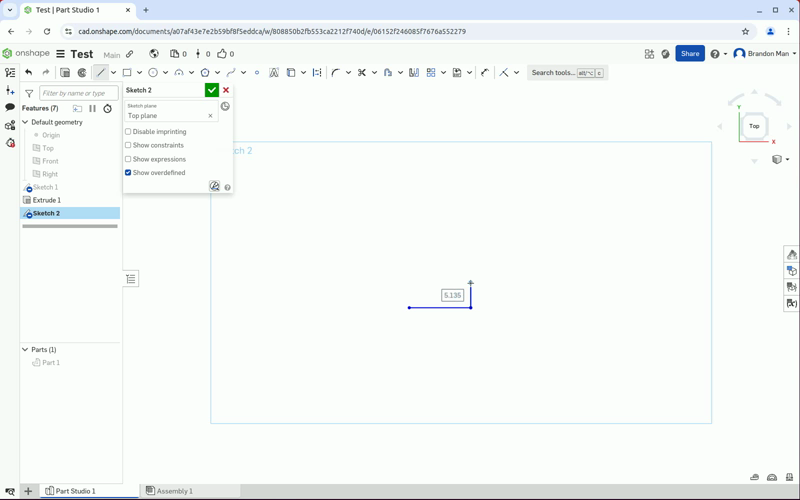
mouse_move(409, 282)
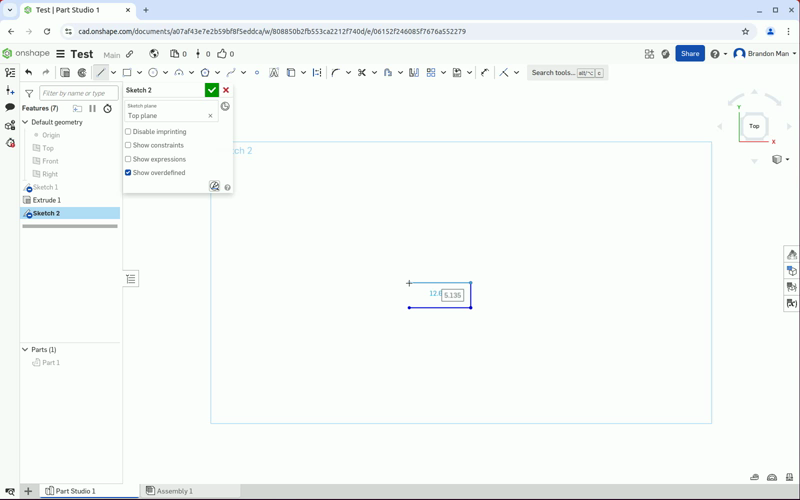
click(409, 282)
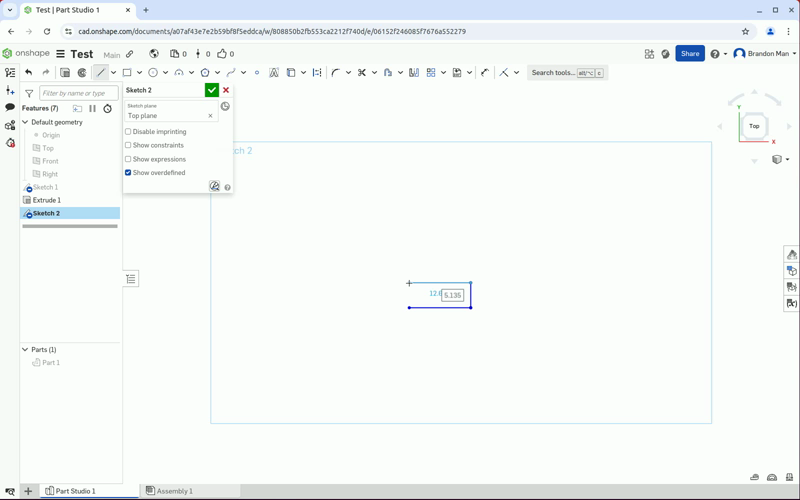
key_up(shift)
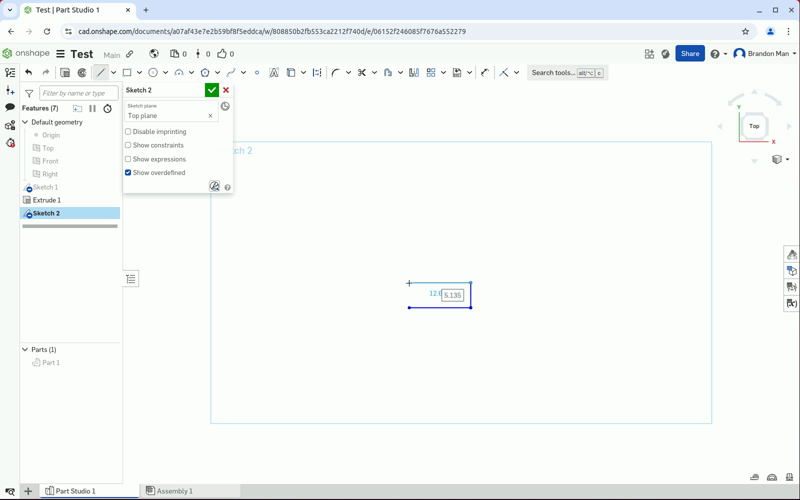
mouse_move(439, 282)
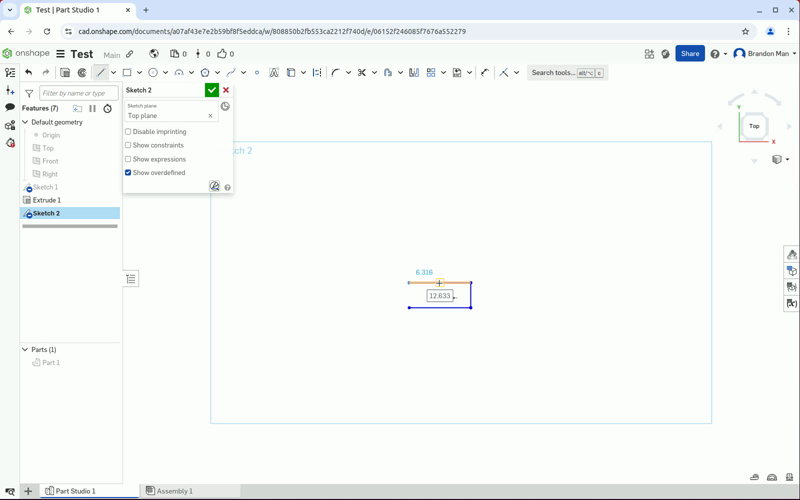
key_down(shift)
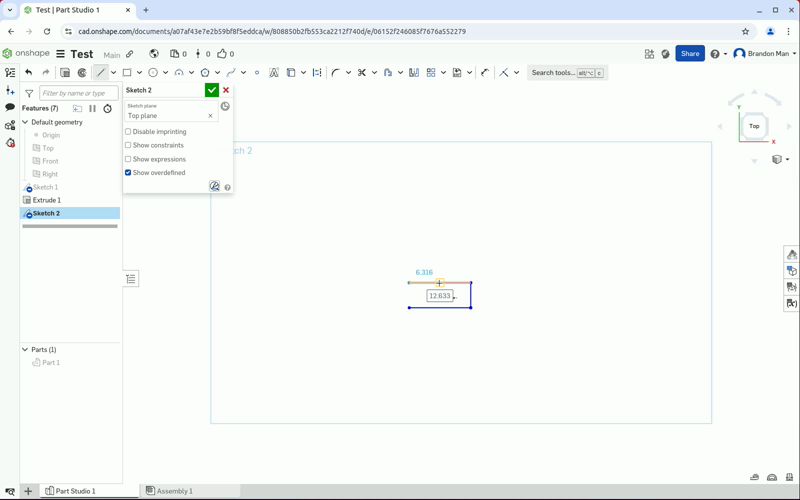
mouse_move(409, 307)
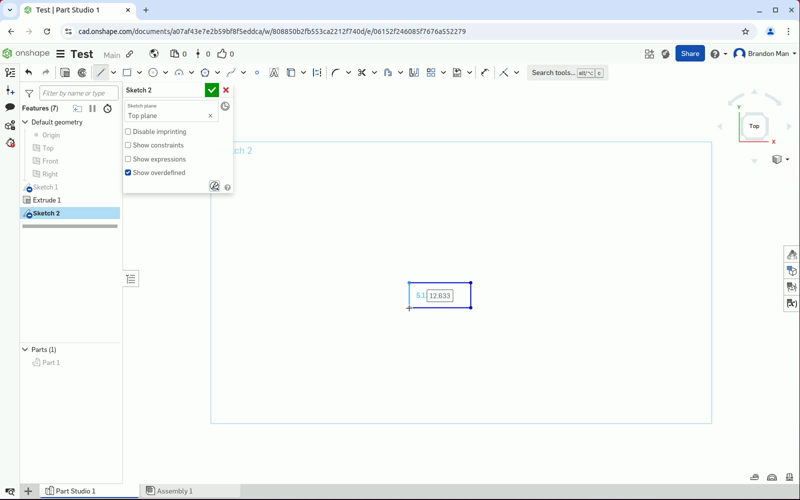
key_up(shift)
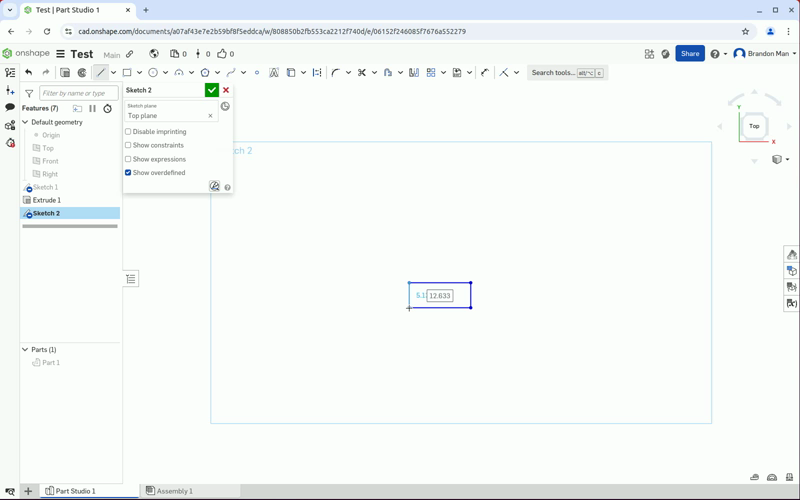
click(409, 307)
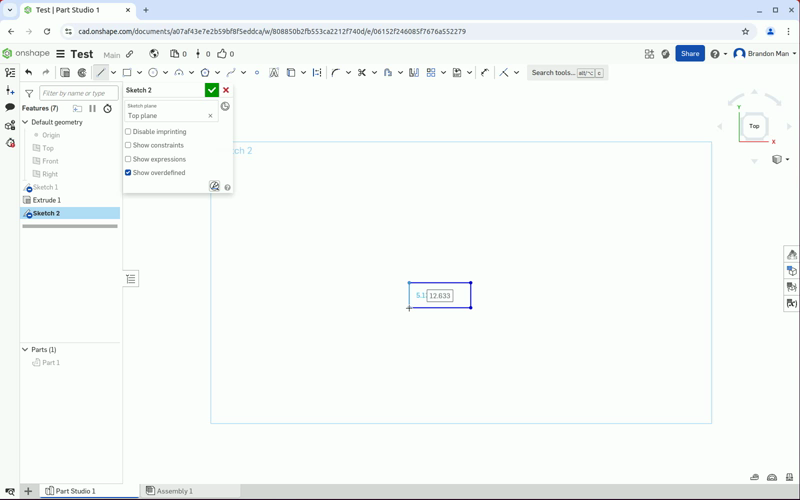
key(esc)
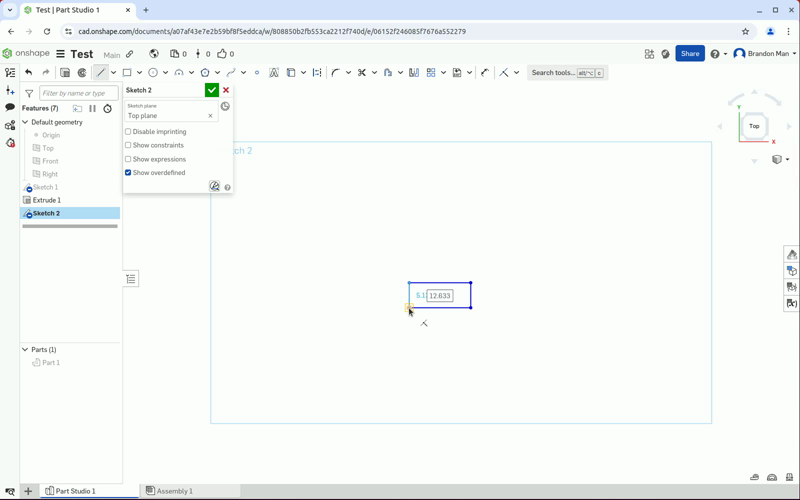
key(c)
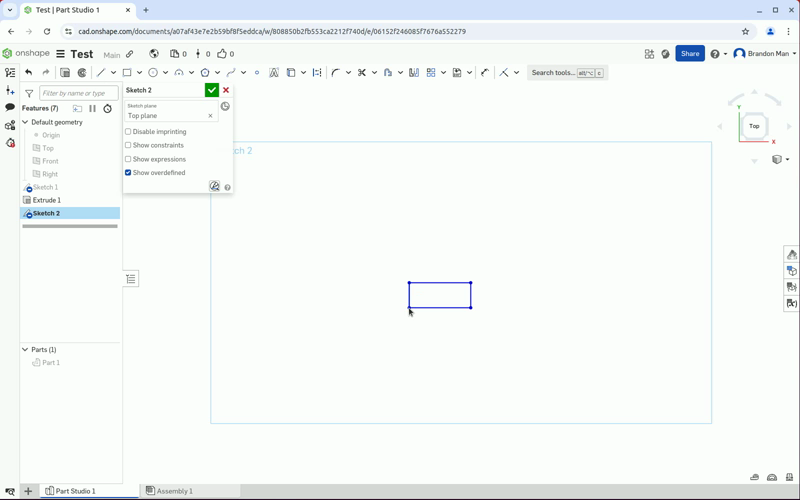
key_down(shift)
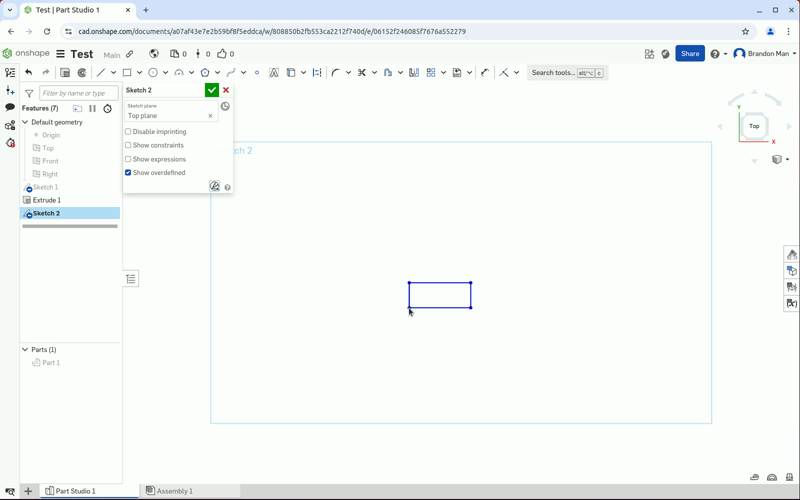
mouse_move(410, 291)
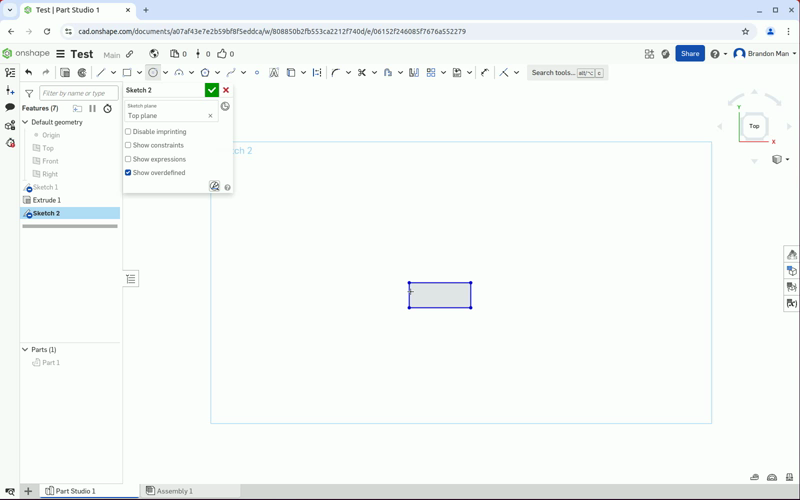
click(410, 291)
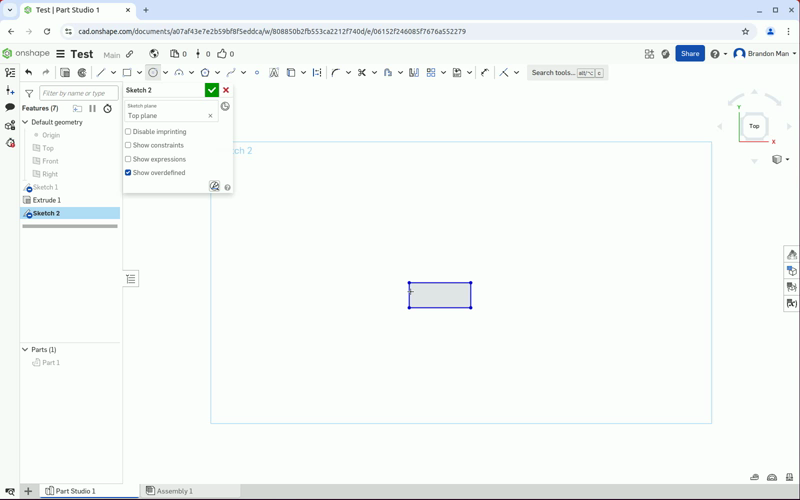
key_up(shift)
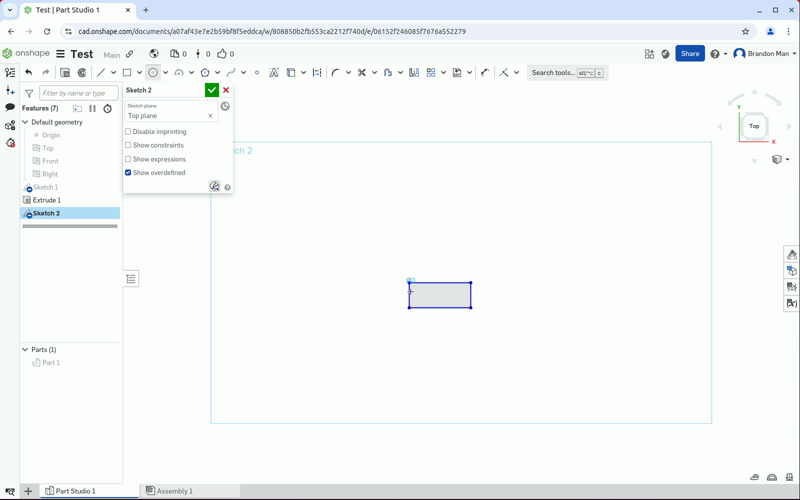
mouse_move(412, 291)
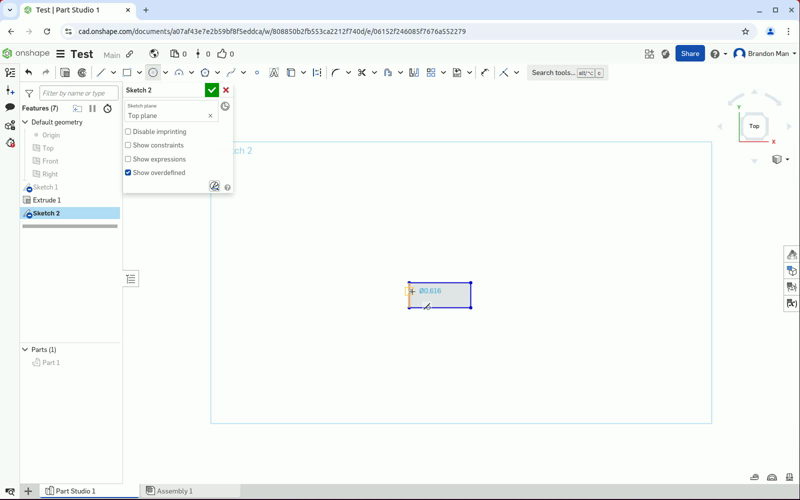
scroll(6)
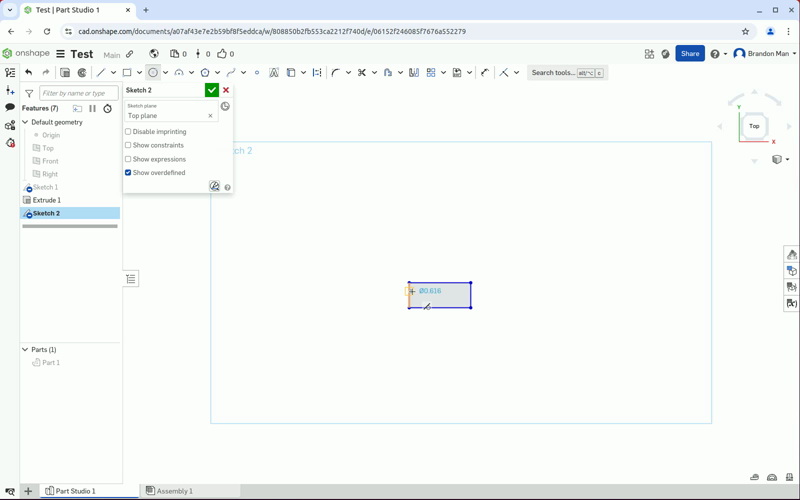
scroll(6)
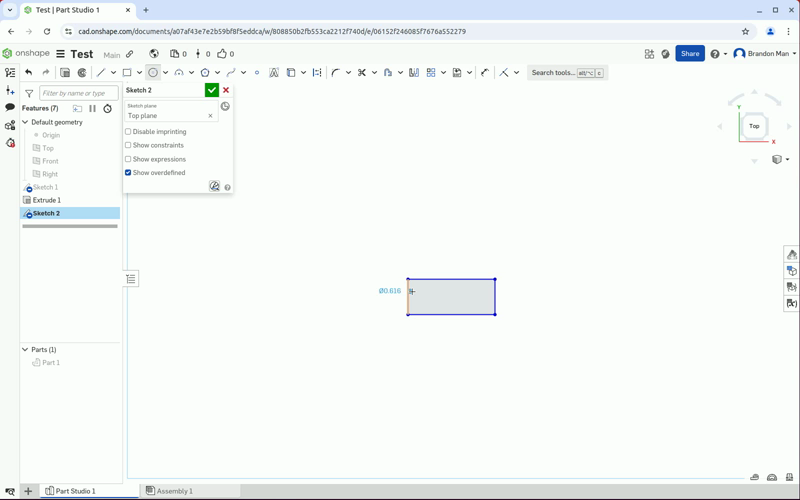
scroll(6)
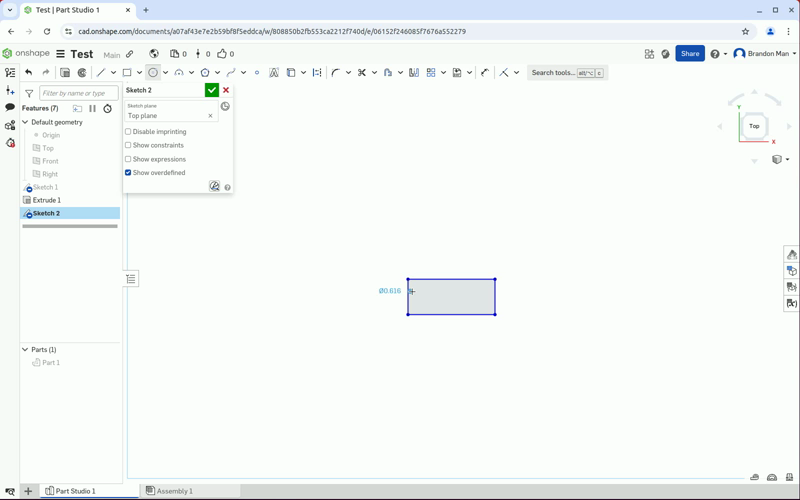
scroll(6)
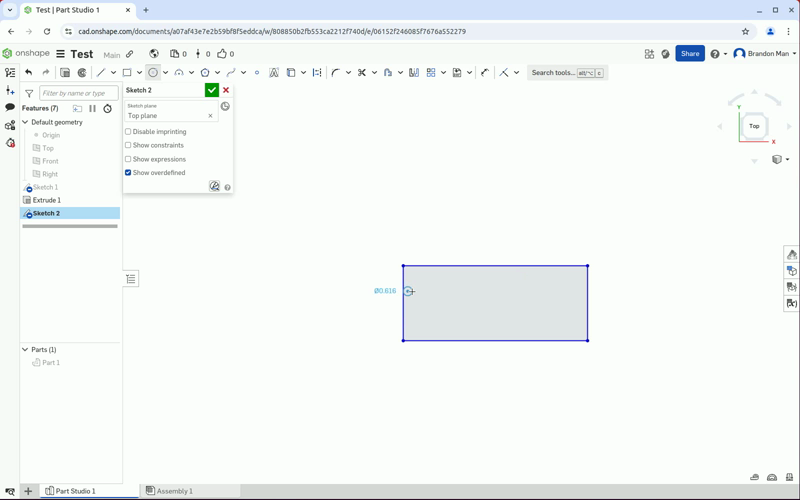
scroll(6)
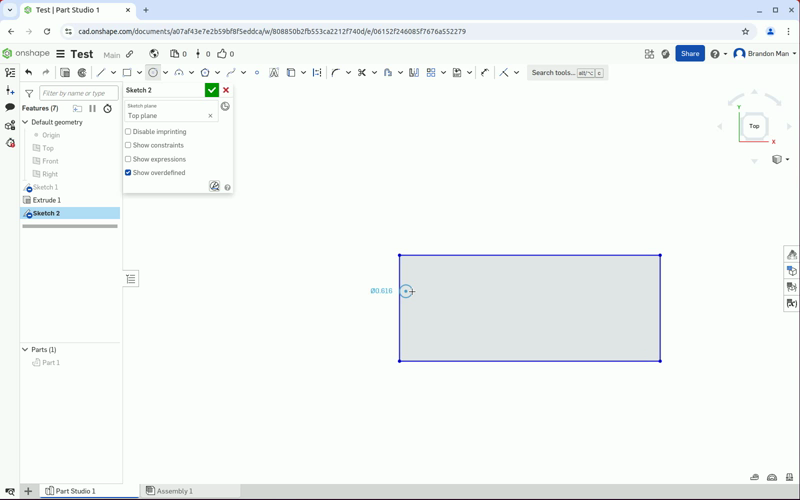
scroll(6)
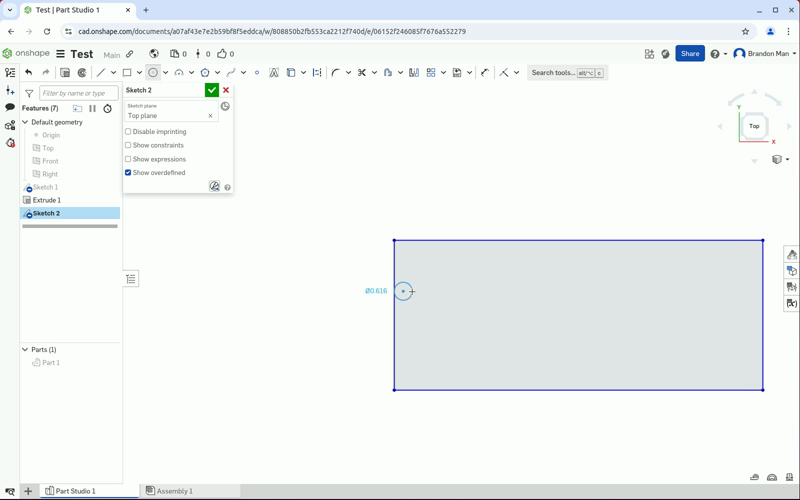
scroll(6)
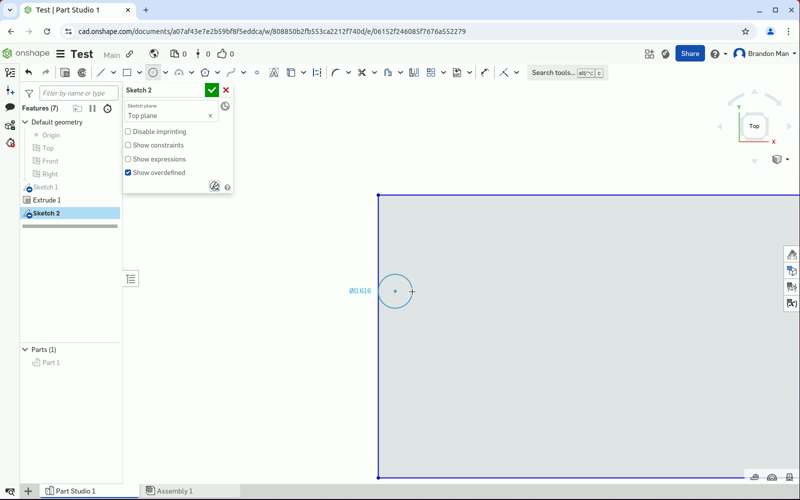
click(412, 291)
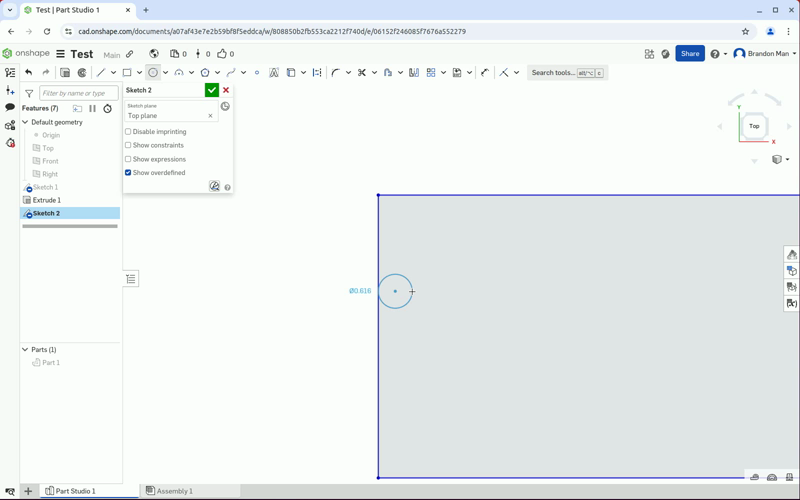
scroll(-6)
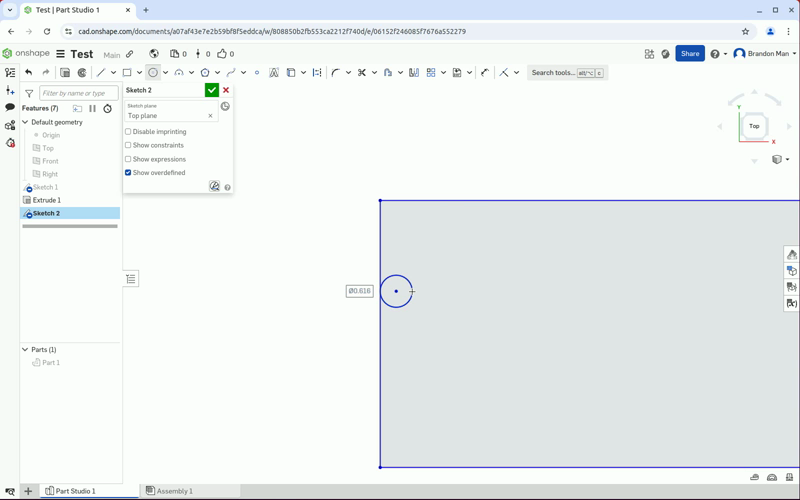
scroll(-6)
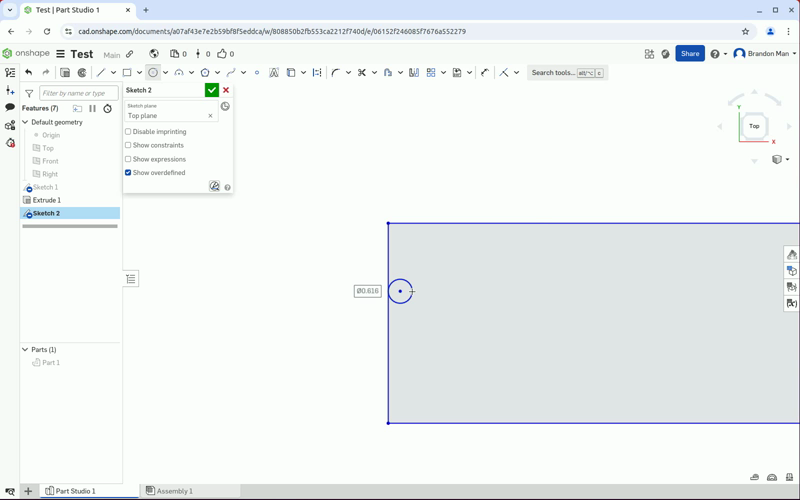
scroll(-6)
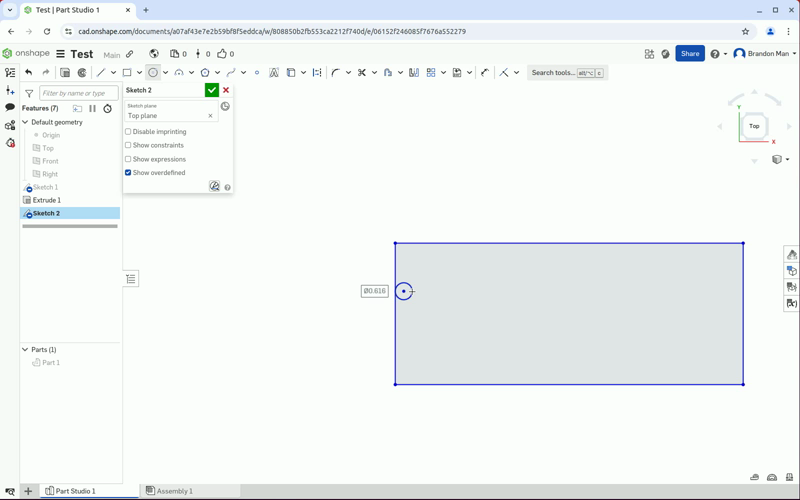
scroll(-6)
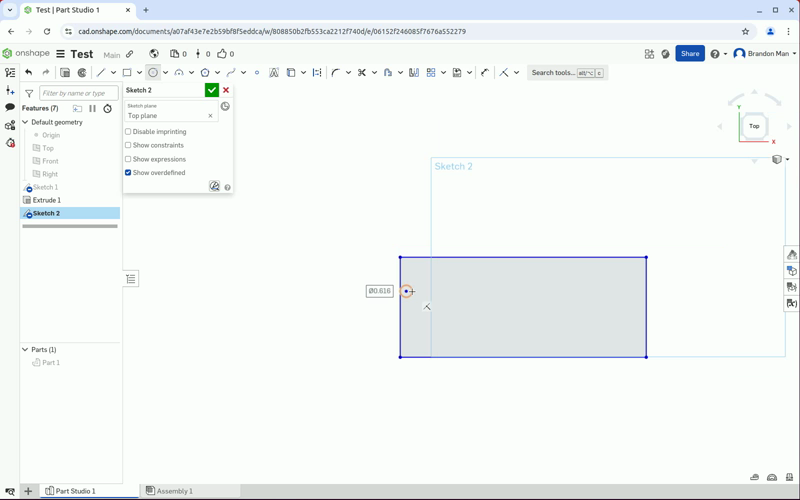
scroll(-6)
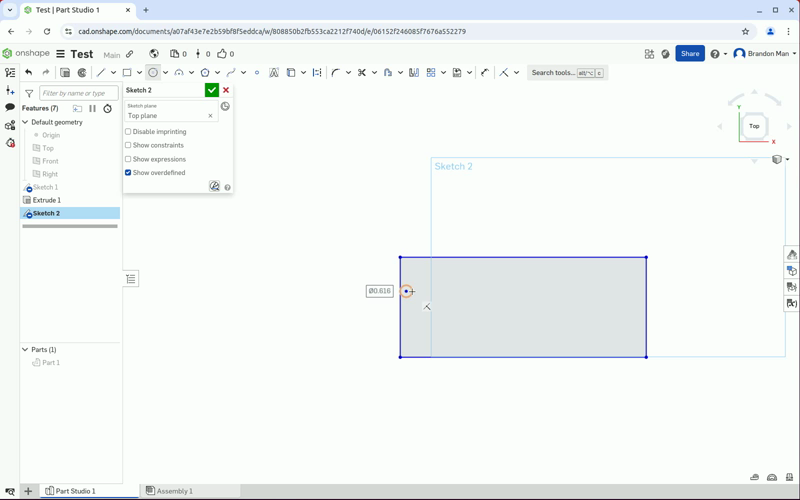
scroll(-6)
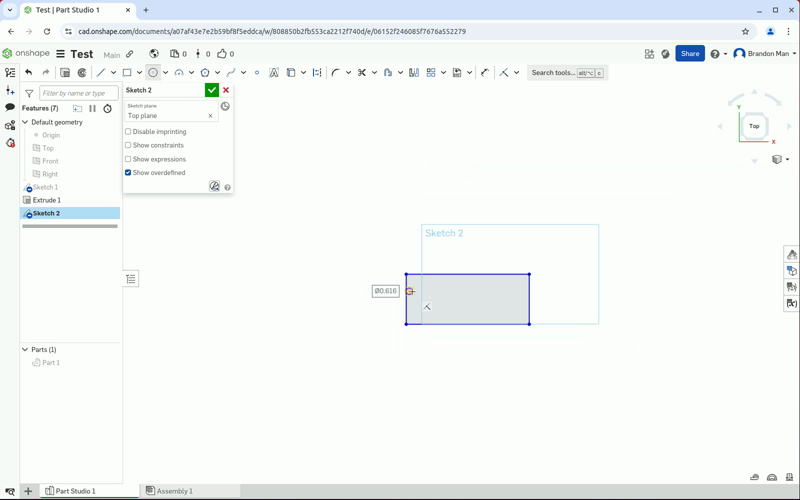
scroll(-6)
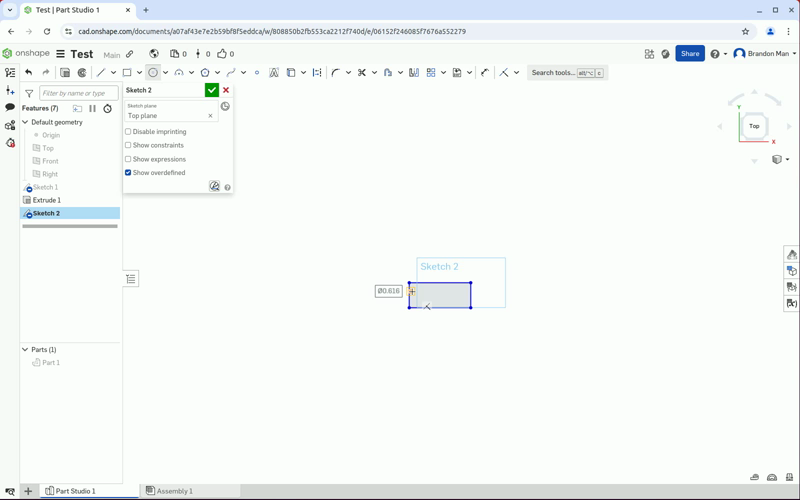
key(esc)
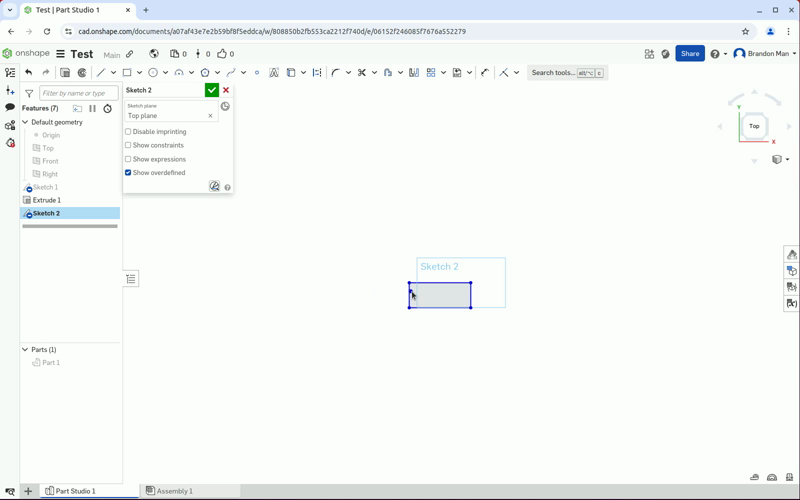
key(c)
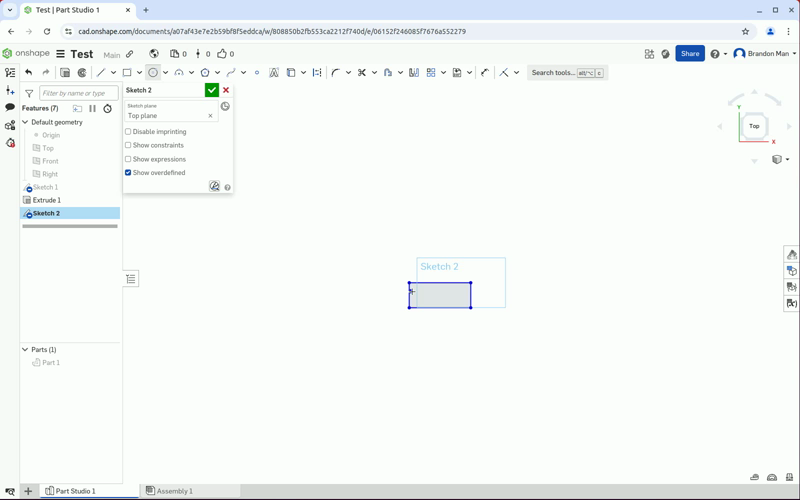
key_down(shift)
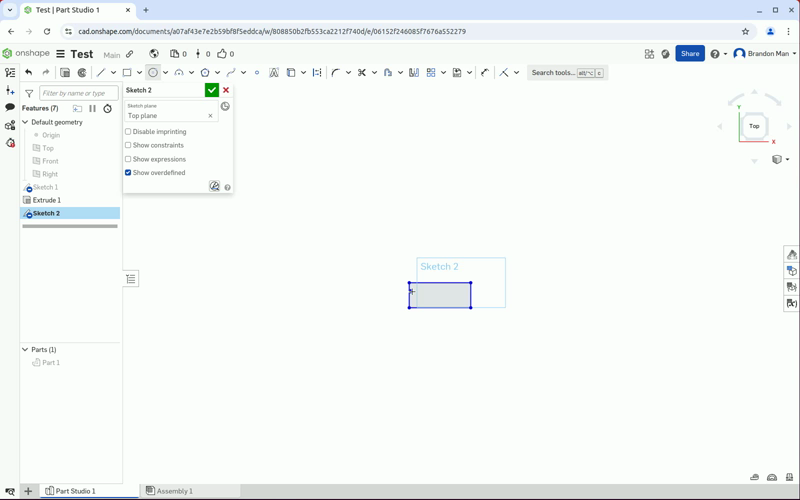
mouse_move(437, 295)
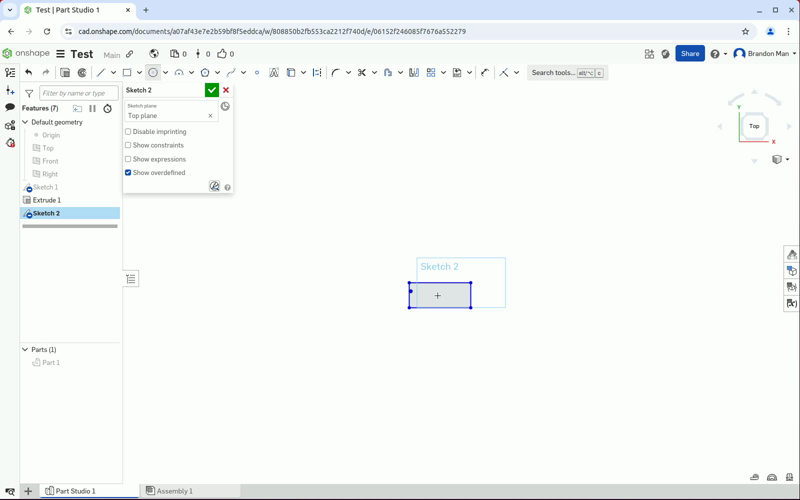
click(437, 295)
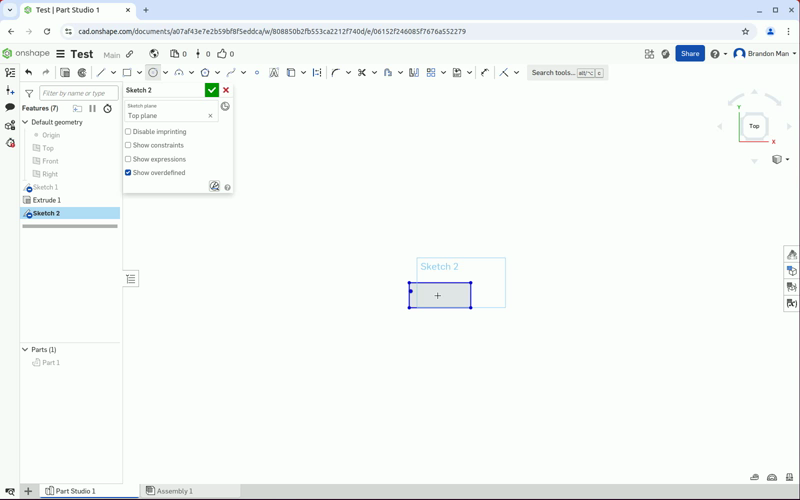
key_up(shift)
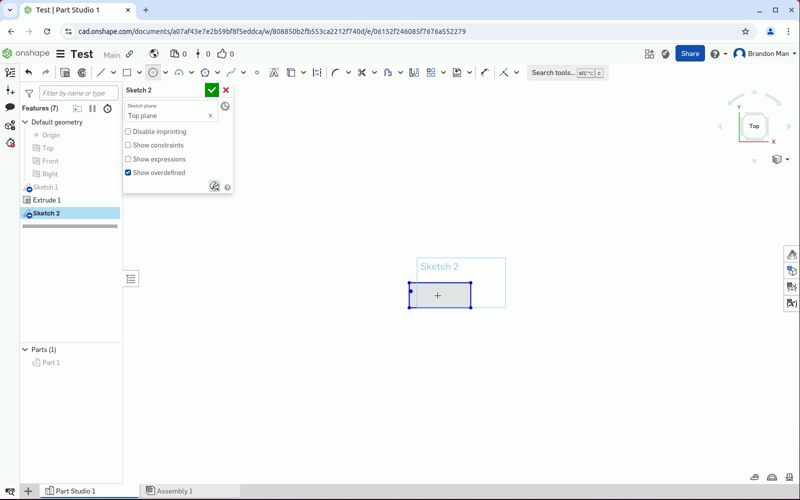
mouse_move(442, 295)
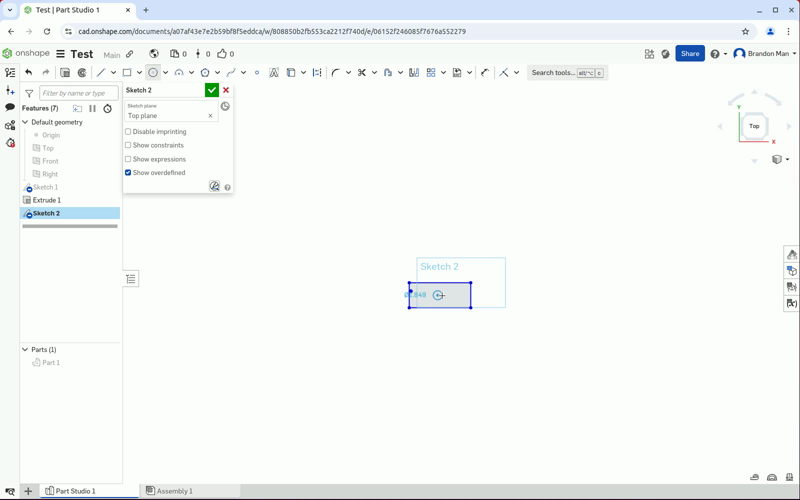
click(442, 295)
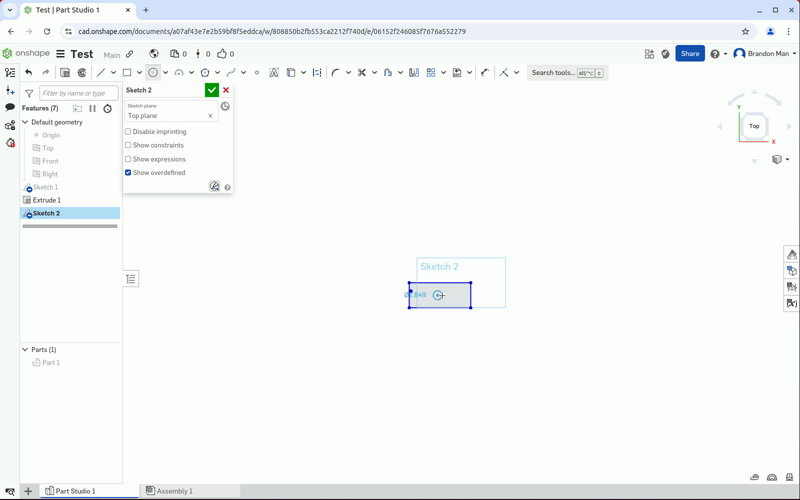
key(esc)
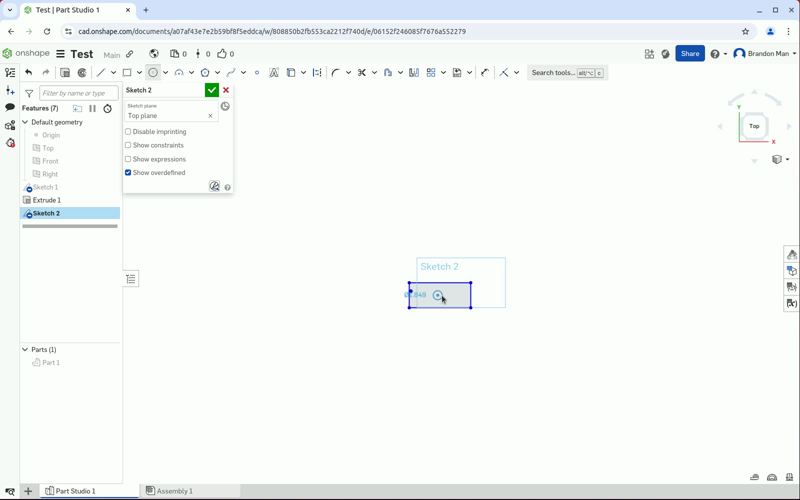
key(c)
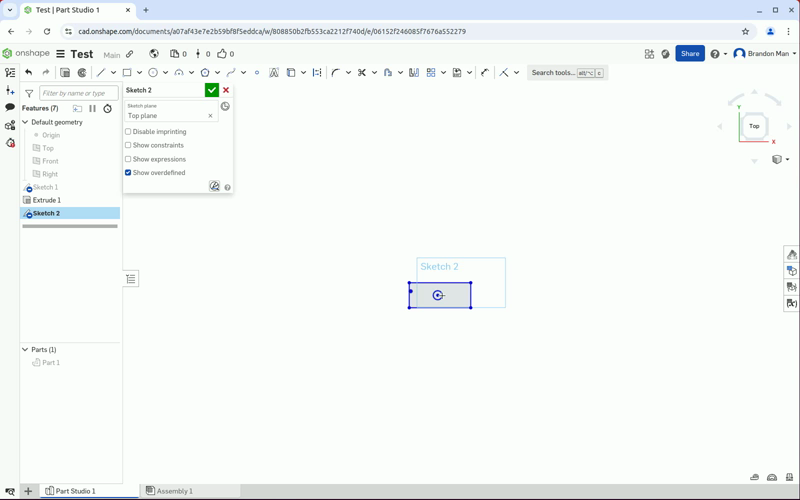
key_down(shift)
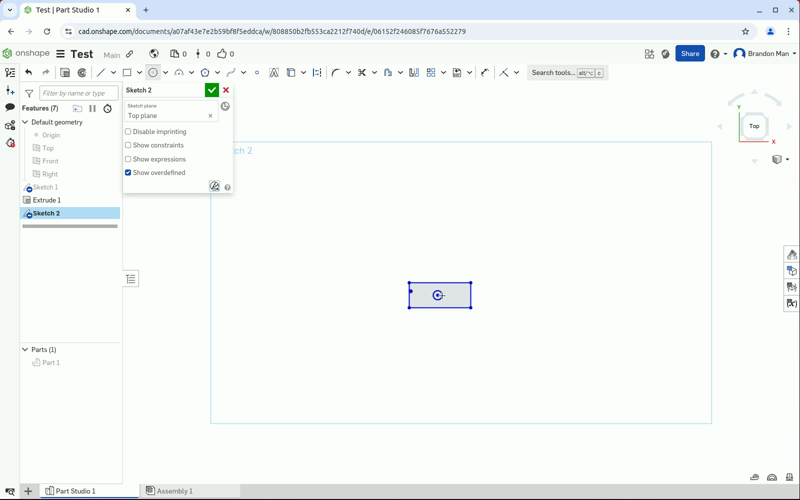
mouse_move(461, 295)
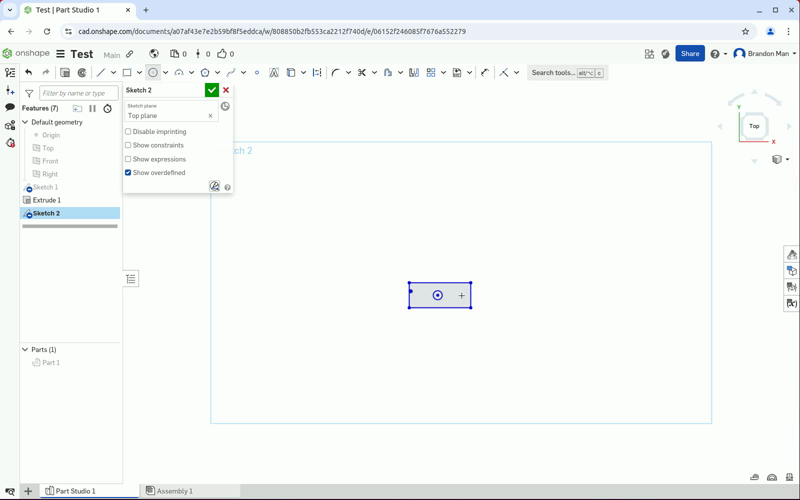
click(461, 295)
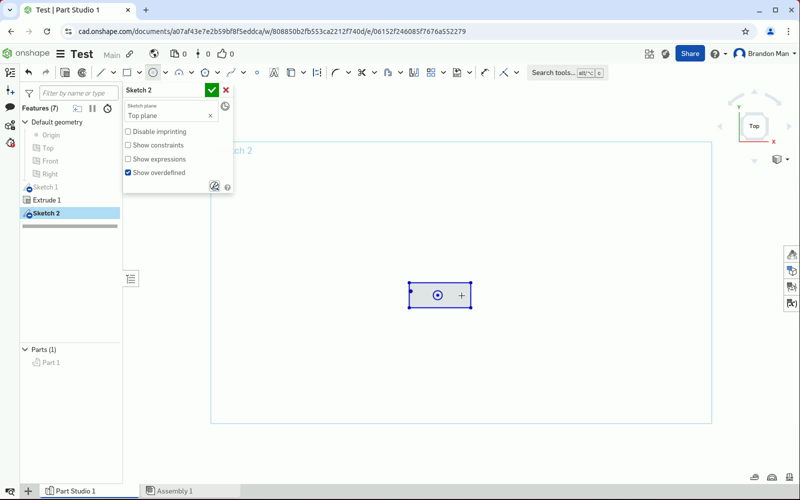
key_up(shift)
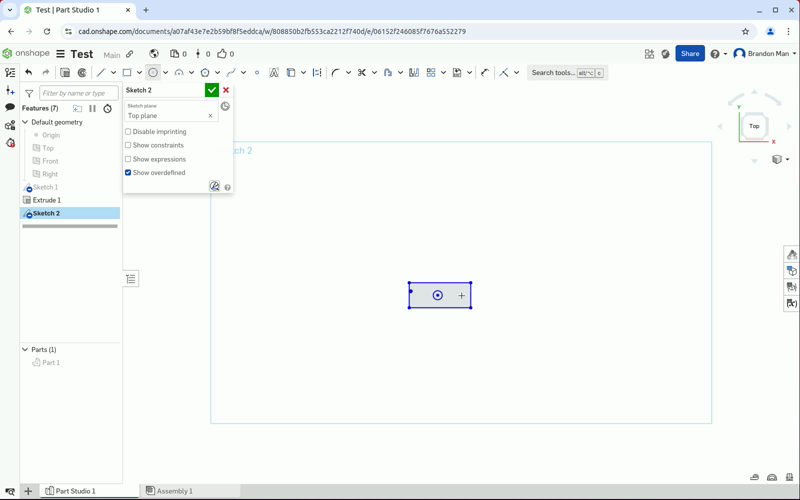
mouse_move(467, 295)
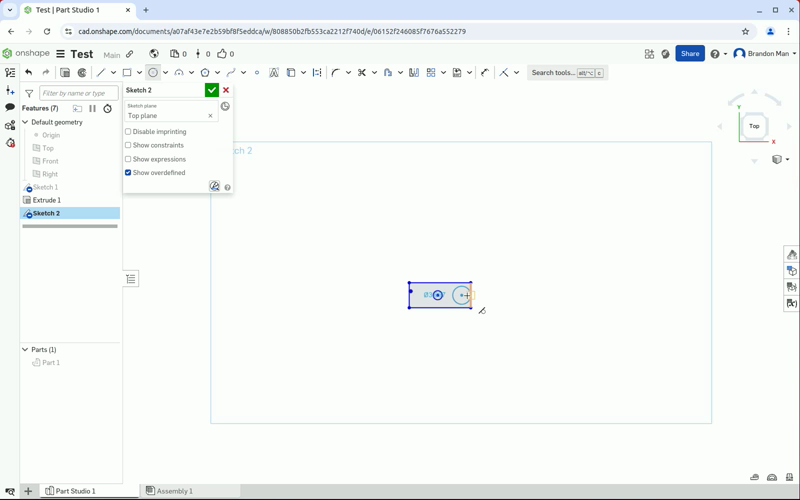
click(467, 295)
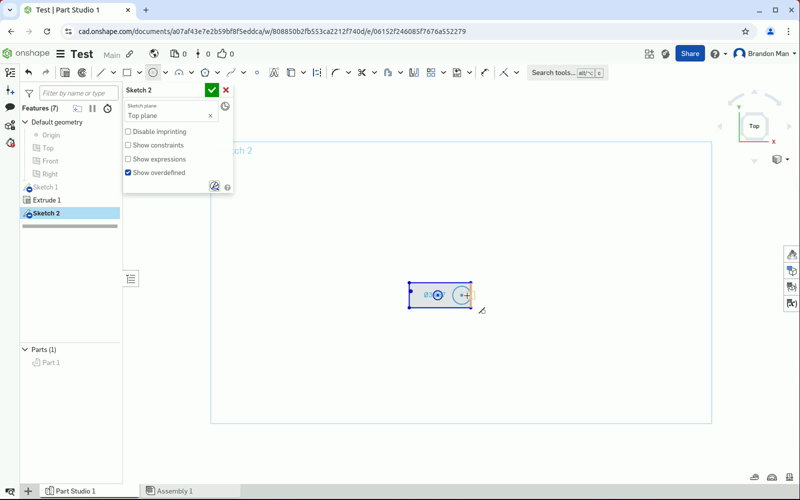
key(esc)
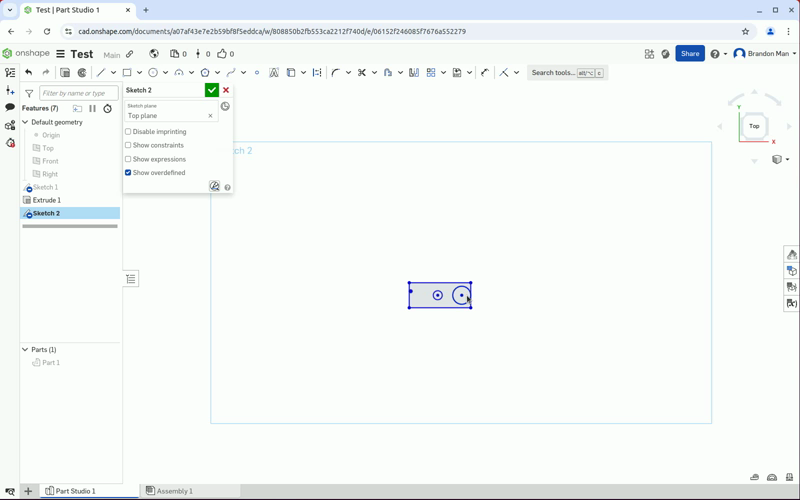
mouse_move(450, 288)
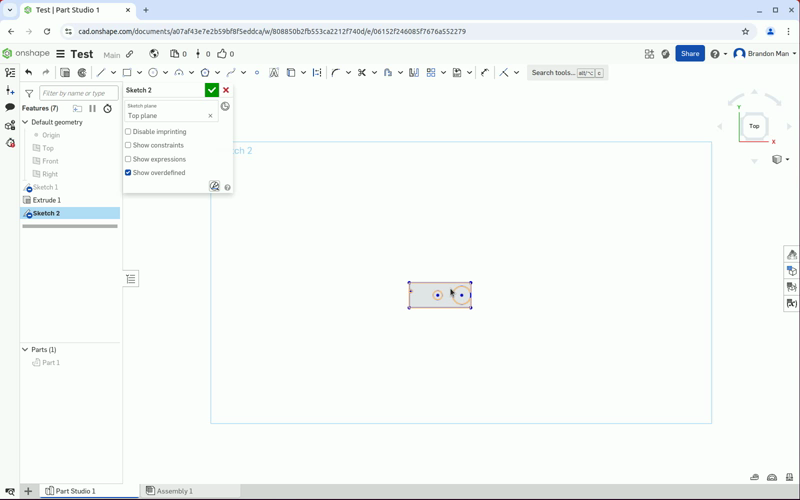
scroll(6)
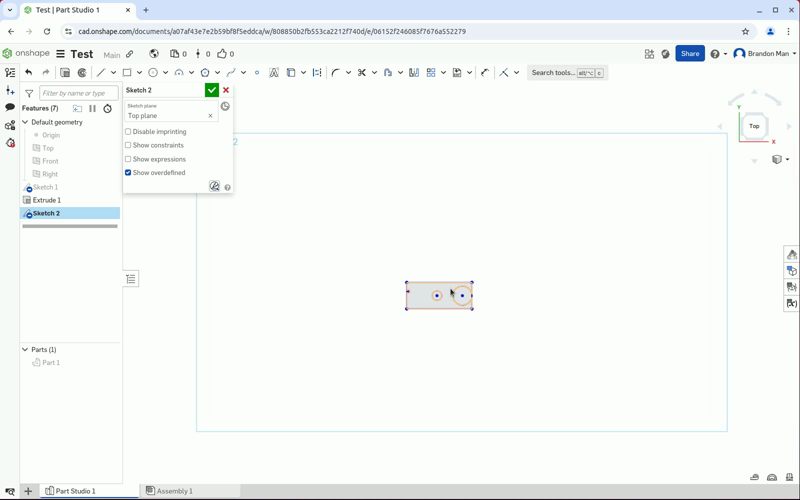
scroll(6)
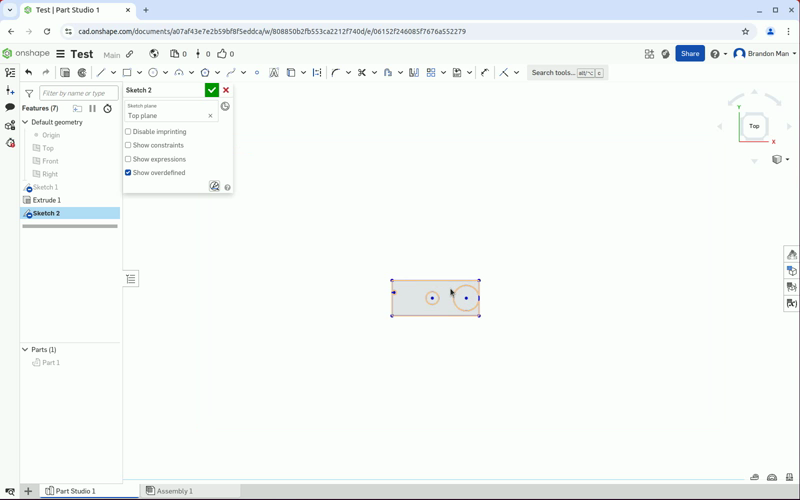
scroll(6)
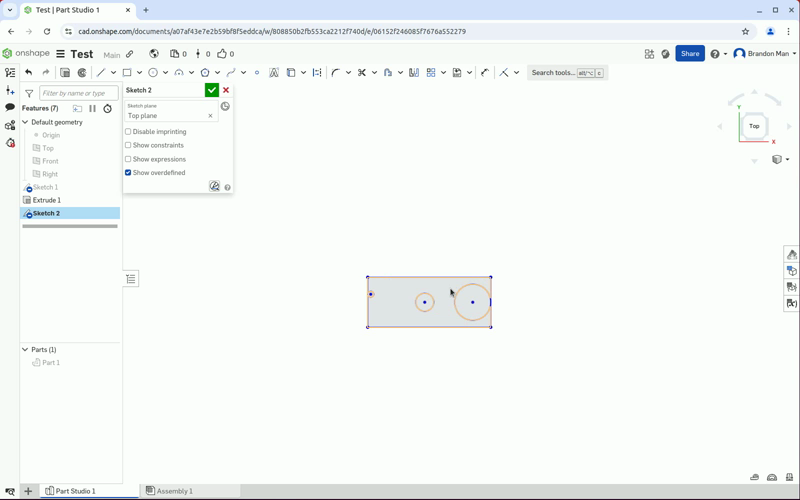
scroll(6)
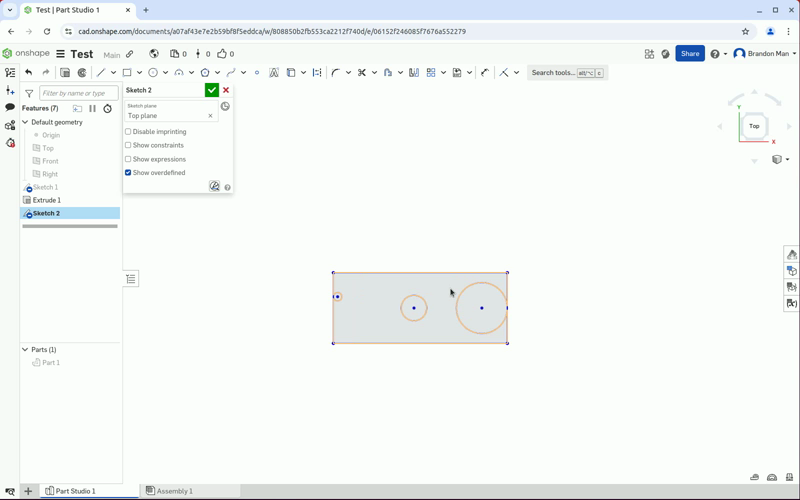
scroll(6)
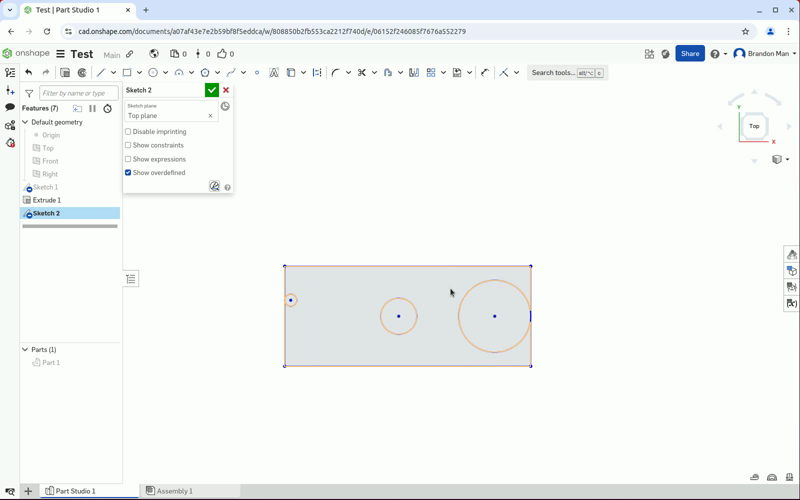
scroll(6)
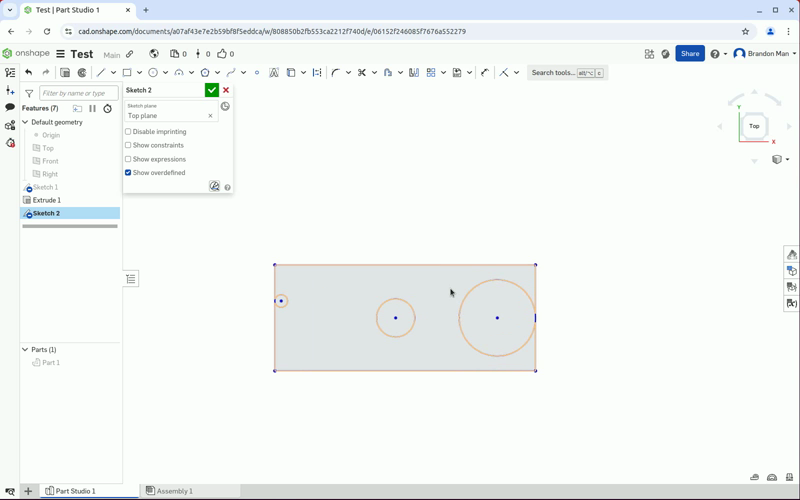
scroll(6)
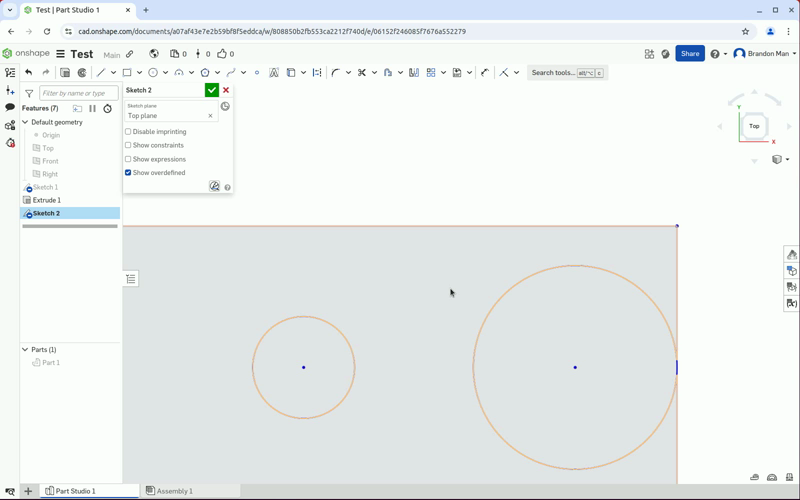
click(450, 288)
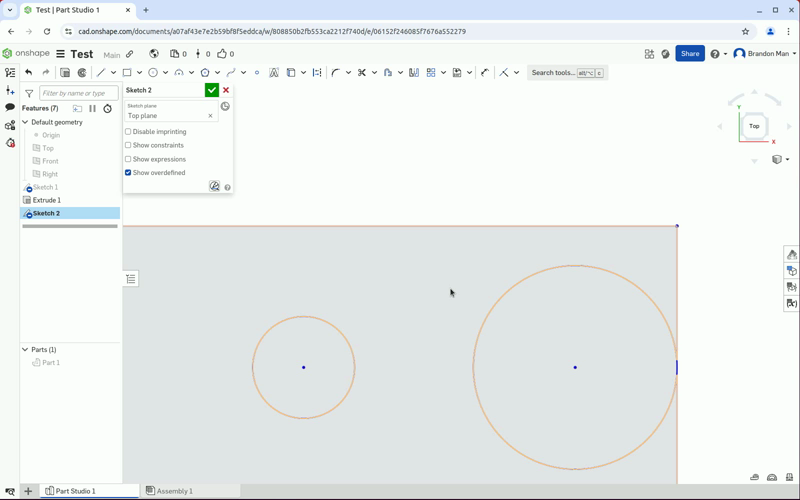
scroll(-6)
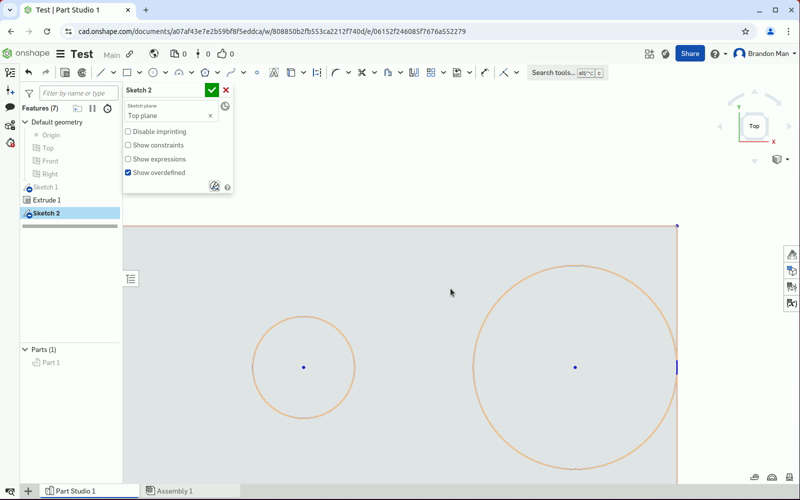
scroll(-6)
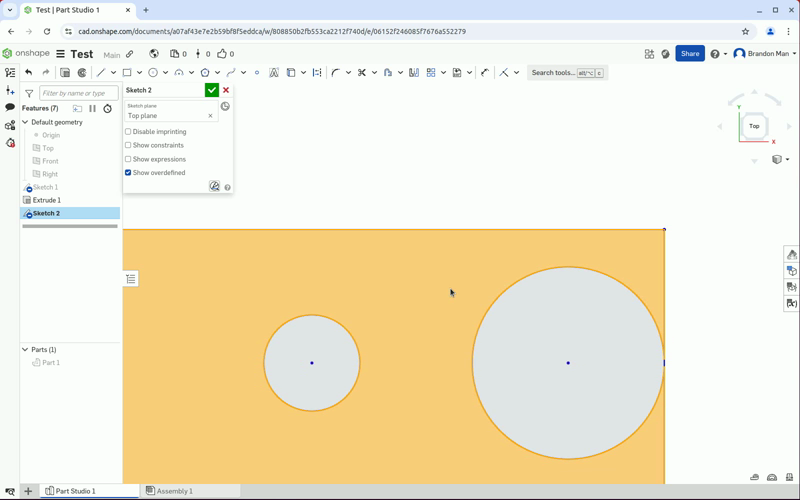
scroll(-6)
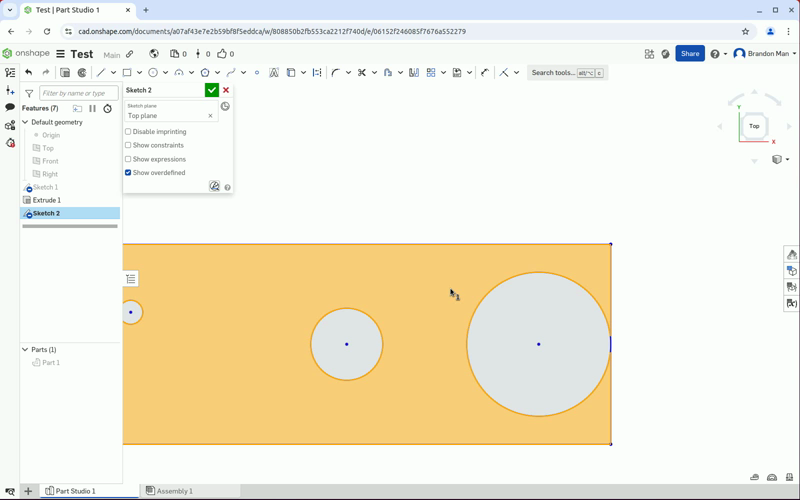
scroll(-6)
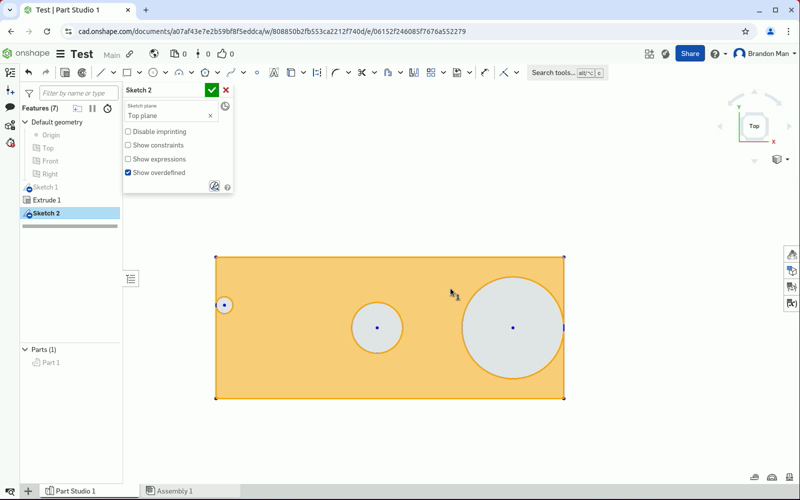
scroll(-6)
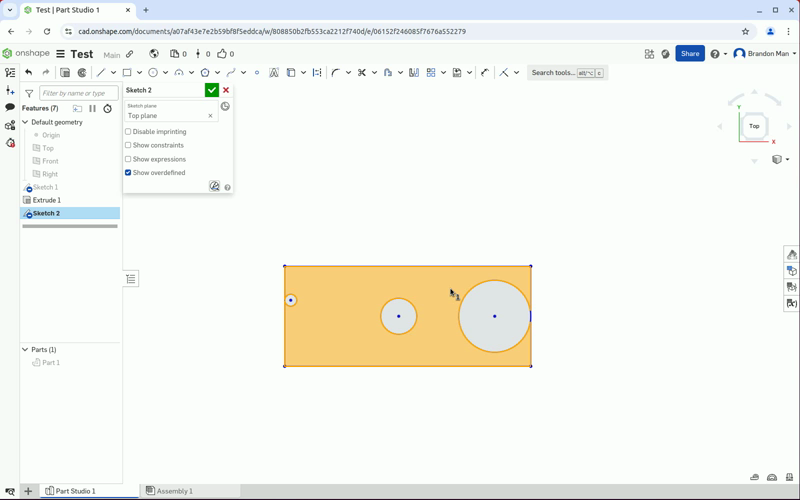
scroll(-6)
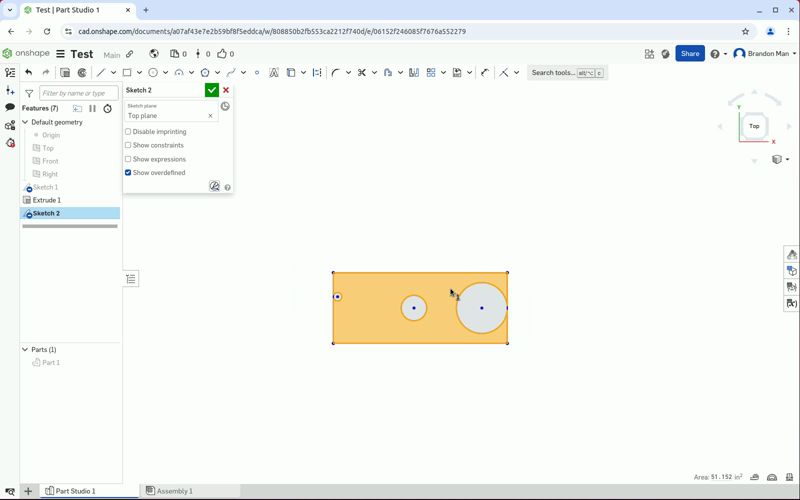
scroll(-6)
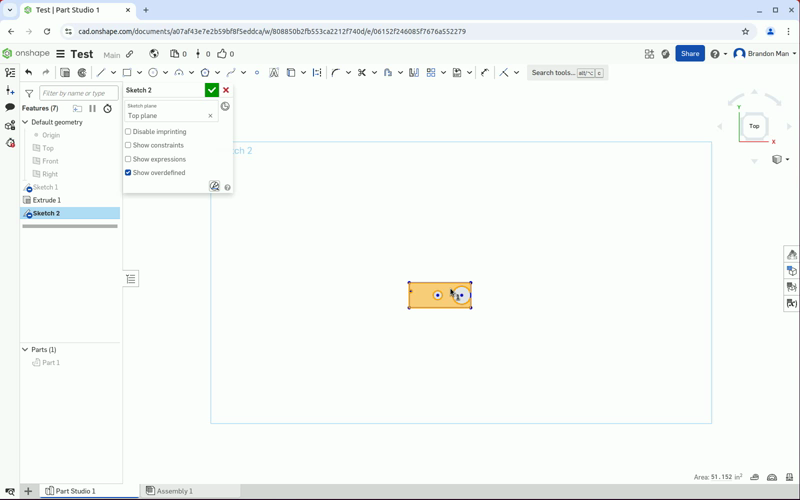
mouse_move(73, 352)
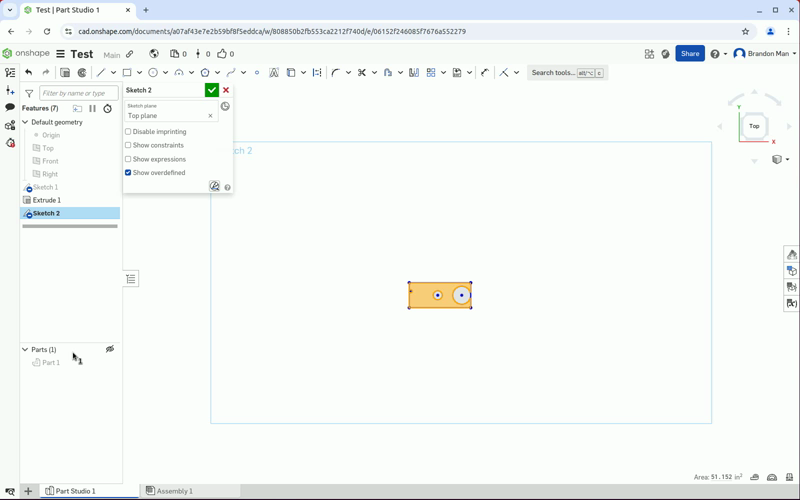
key(shift+y)
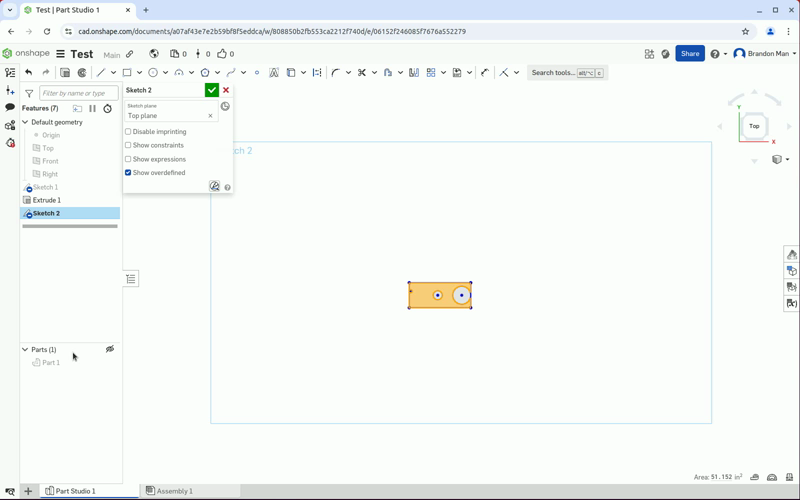
key(shift+e)
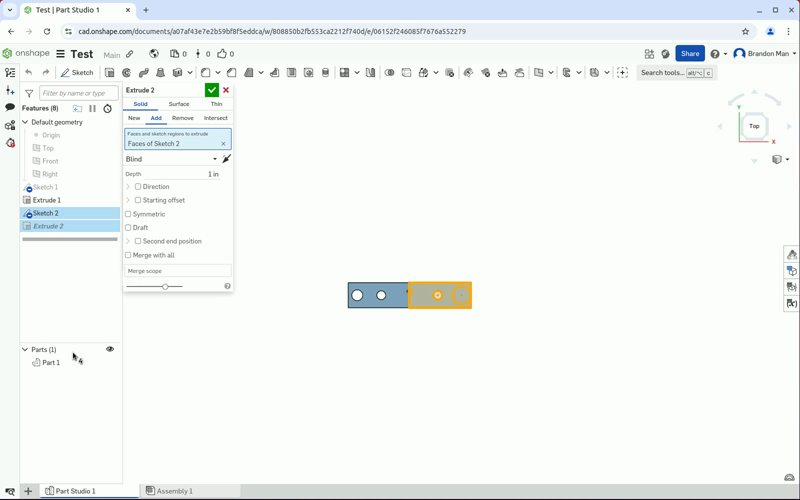
mouse_move(143, 106)
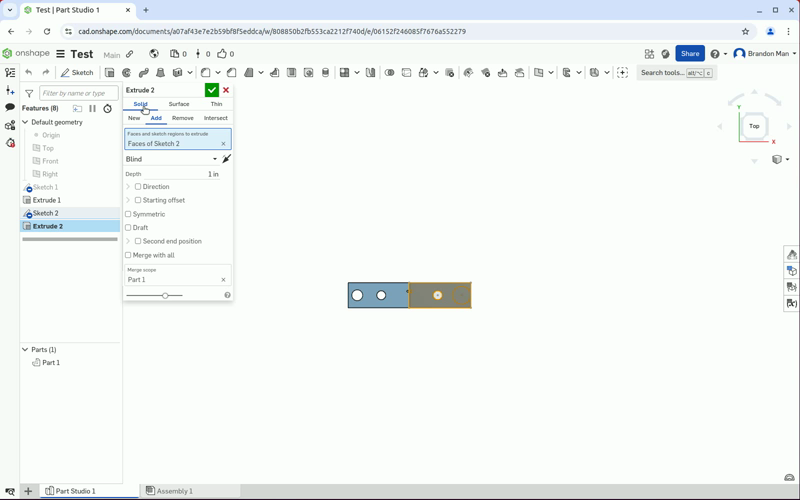
click(143, 106)
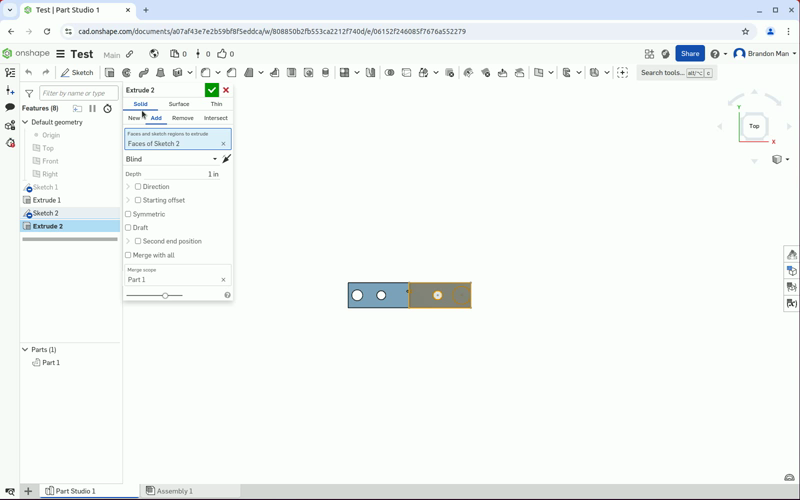
mouse_move(137, 120)
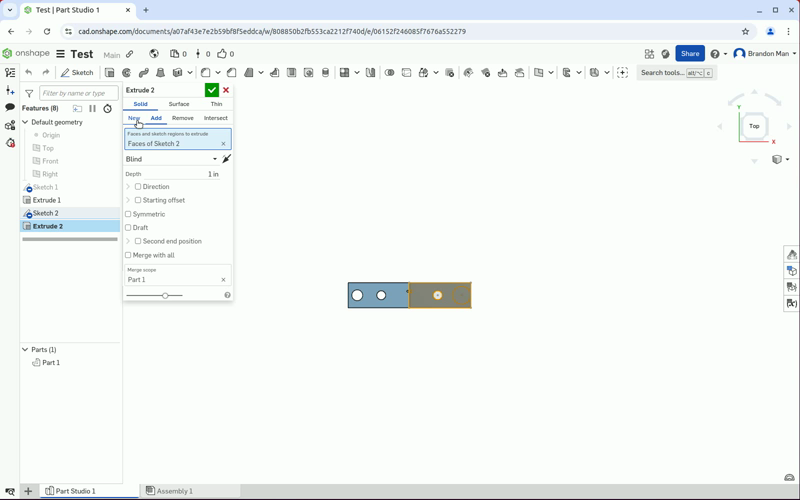
click(137, 120)
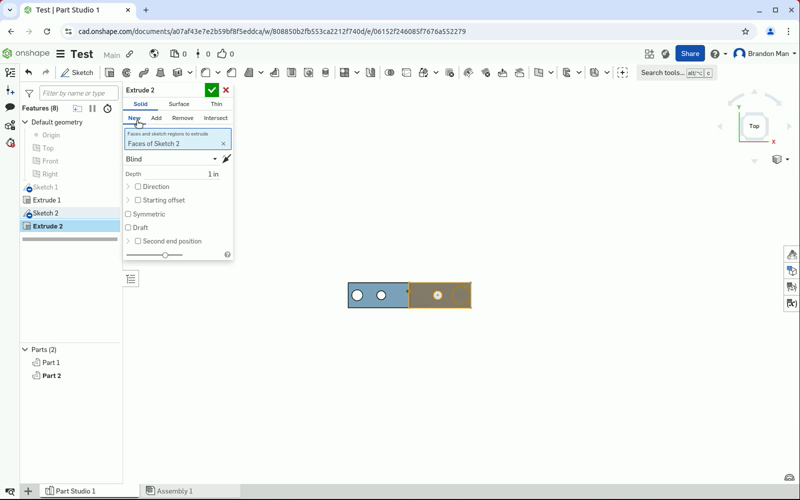
key(tab, 4)
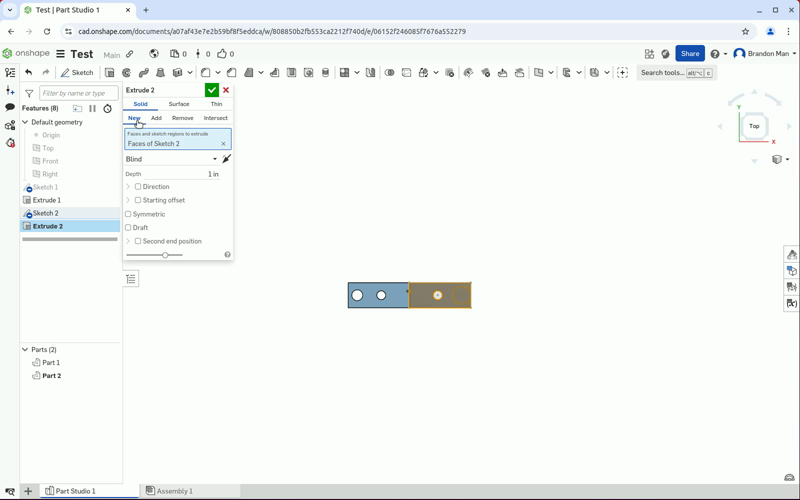
text(0.722)
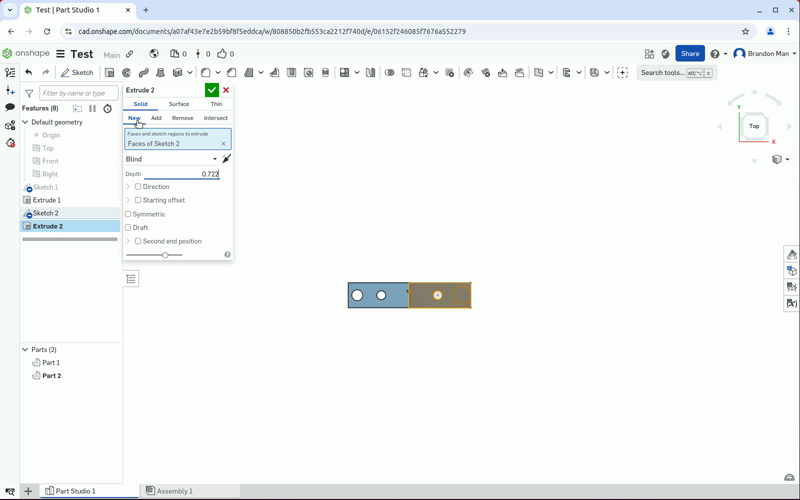
key(enter)
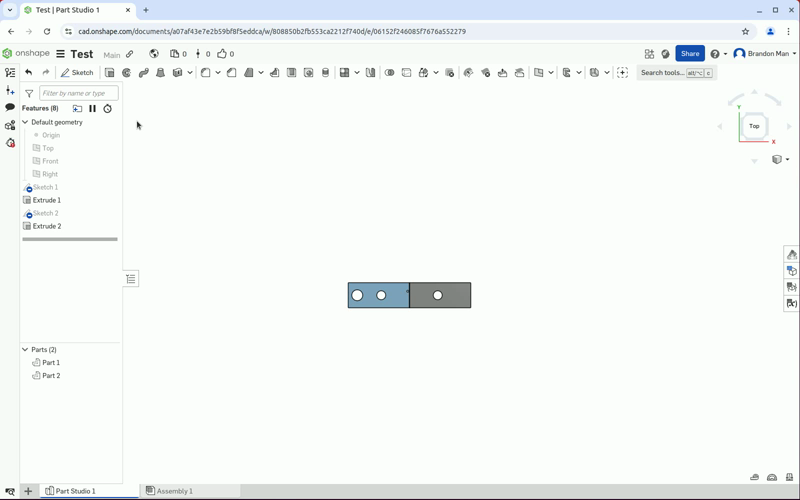
key(shift+h)
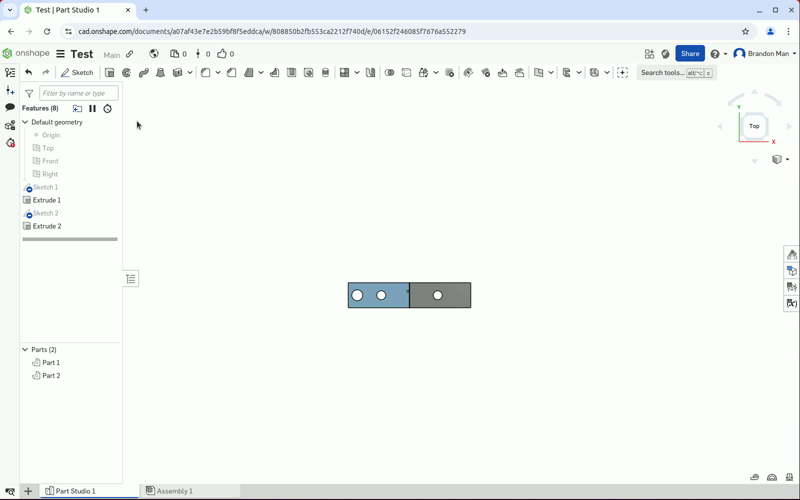
key(shift+h)
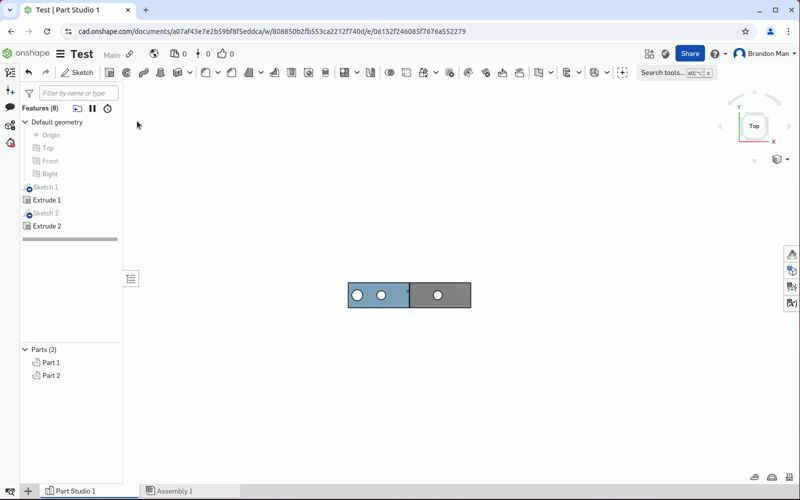
key(shift+7)
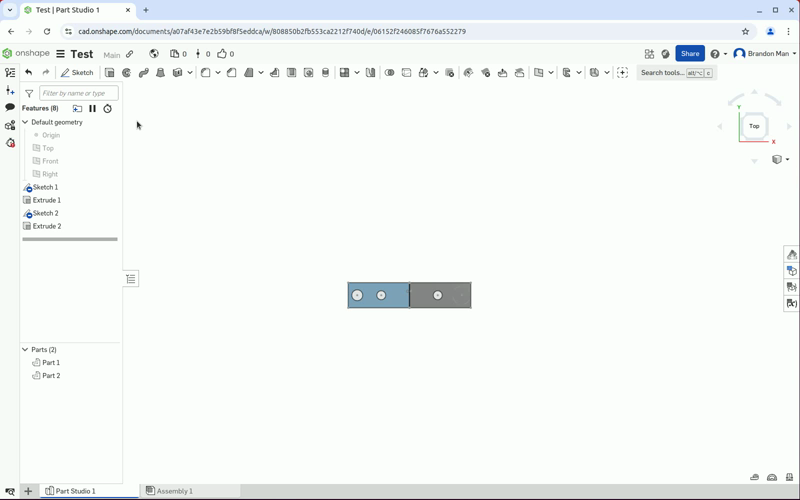
key(up, 3)
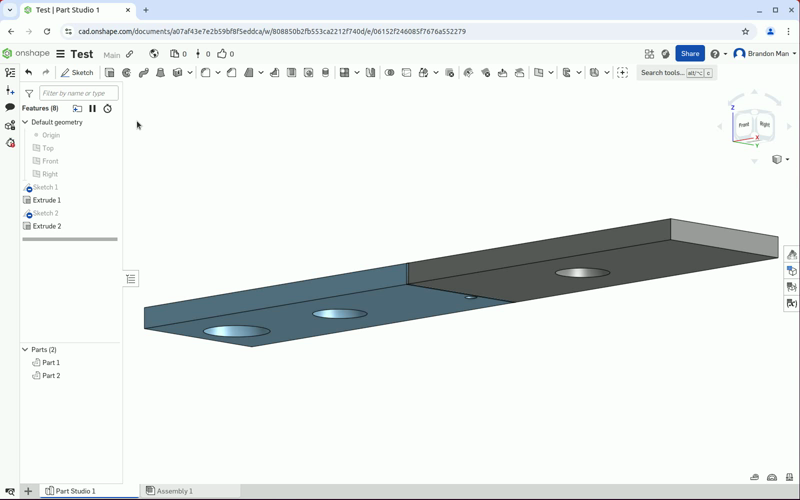
key(left, 3)
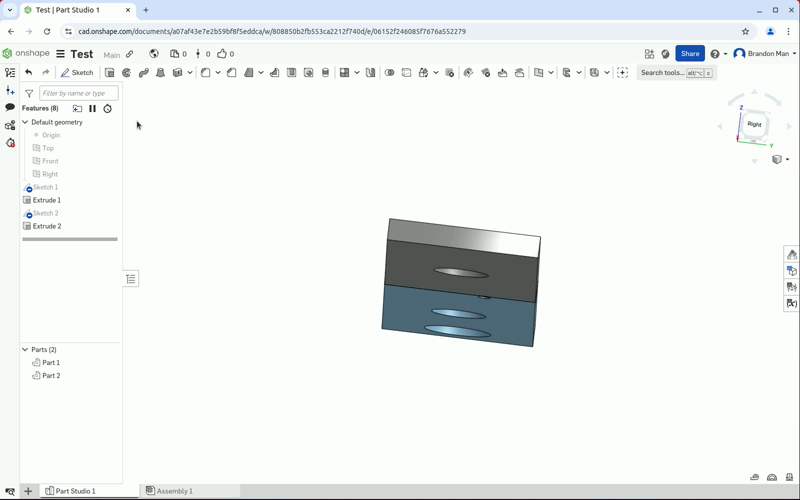
key(right, 3)
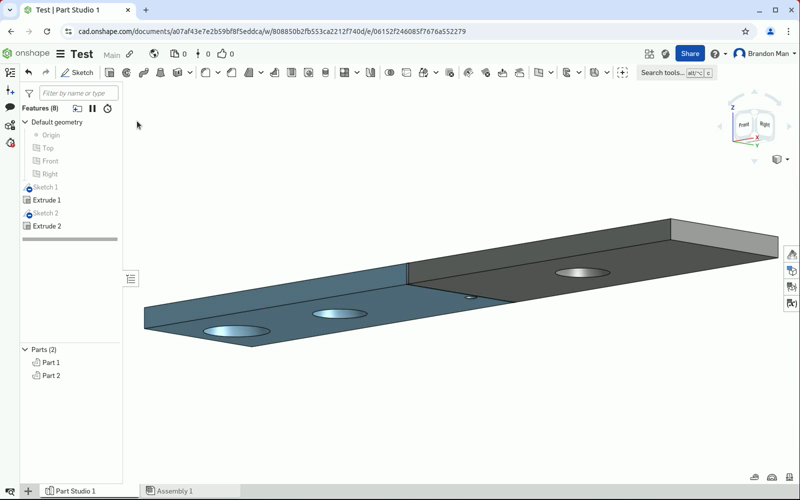
key(down, 3)
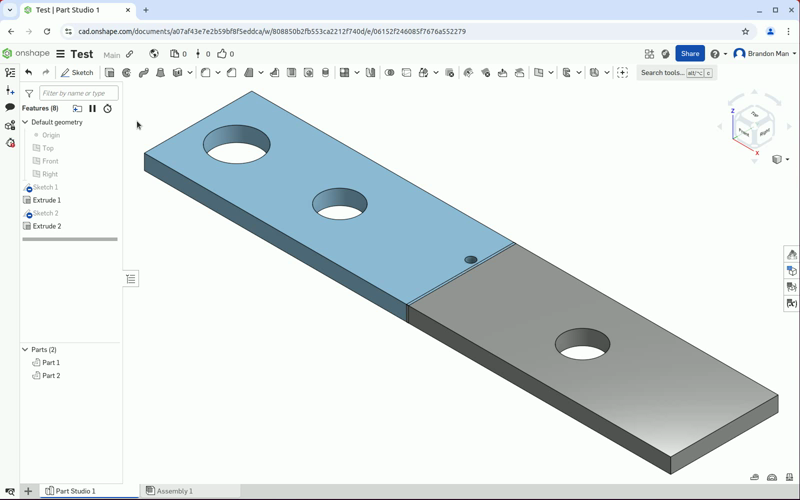
mouse_move(73, 189)
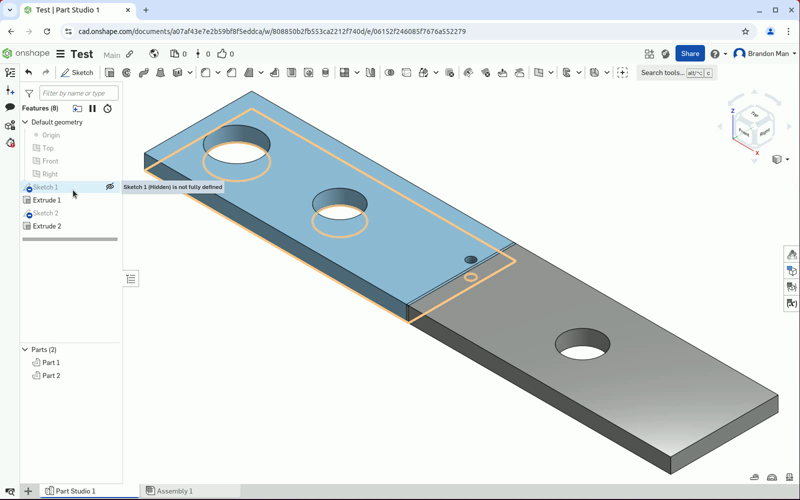
click(73, 189)